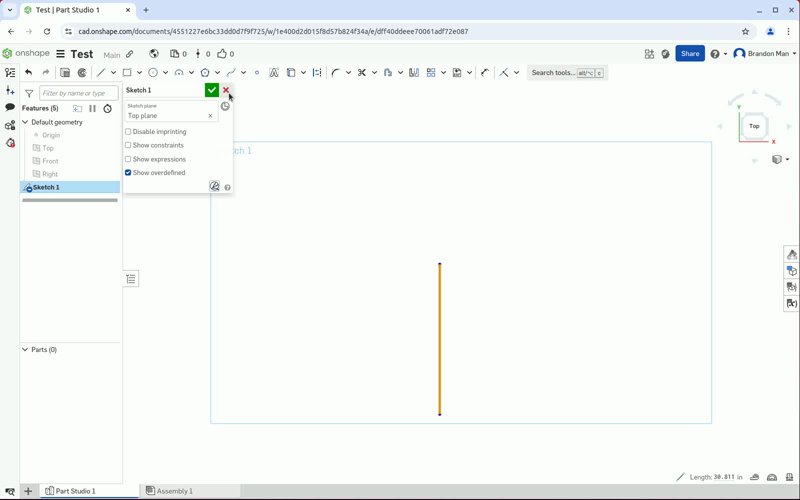
key(shift+h)
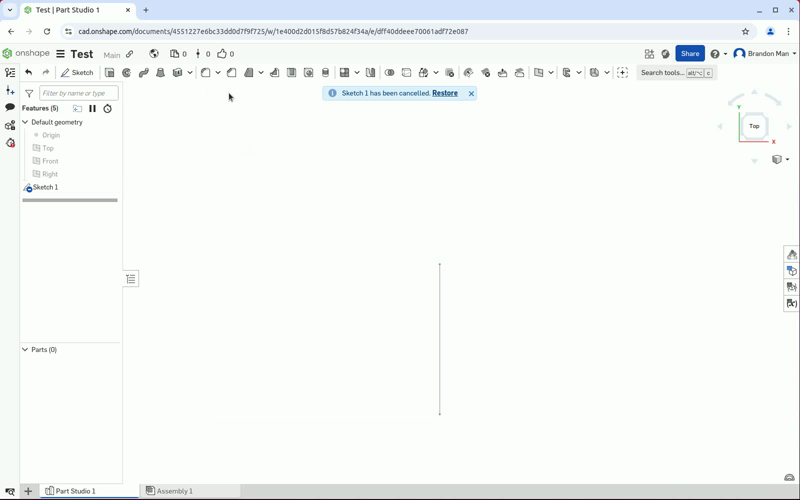
key(shift+s)
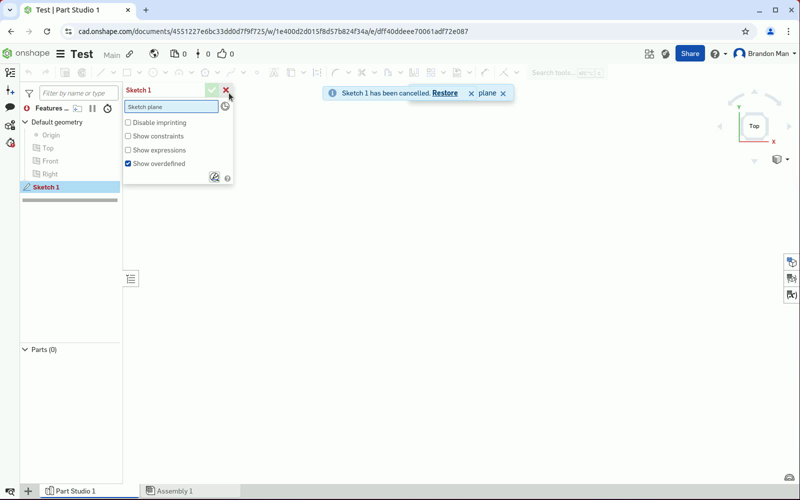
mouse_move(73, 150)
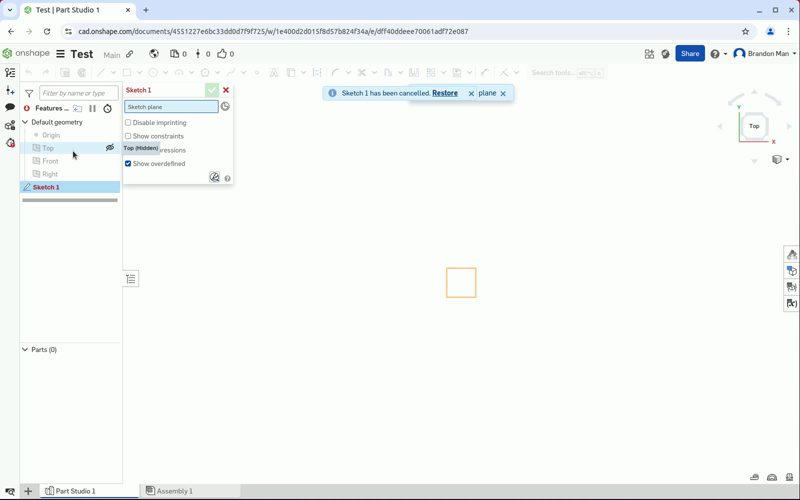
click(73, 150)
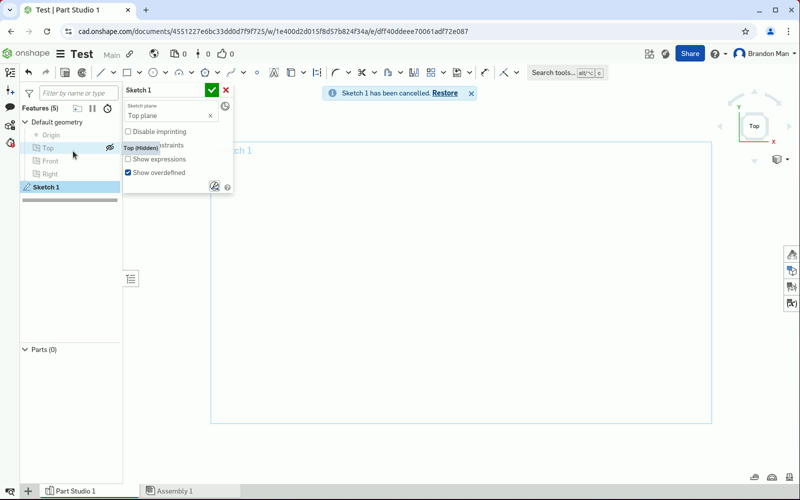
mouse_move(73, 352)
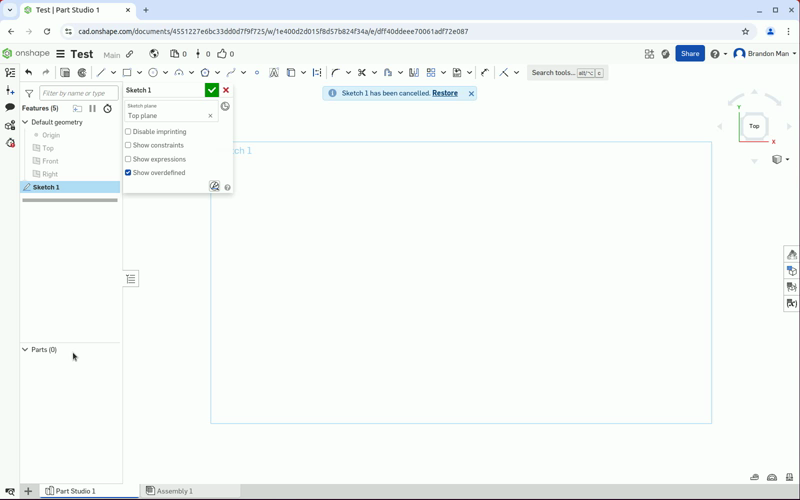
key(y)
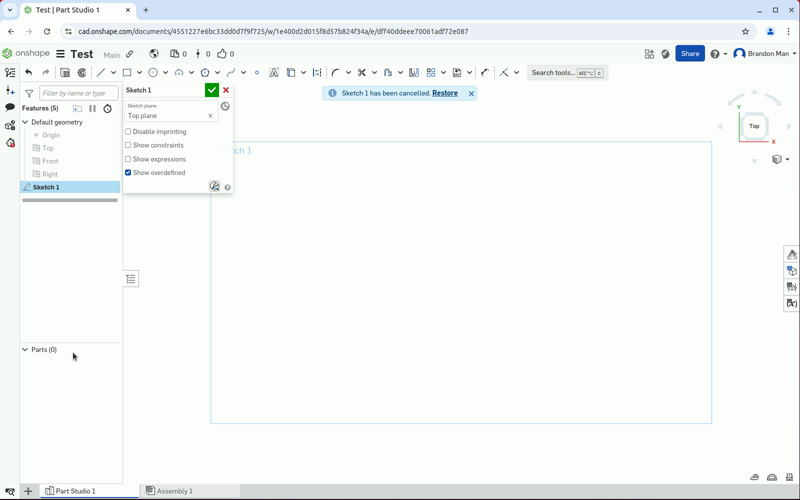
key(c)
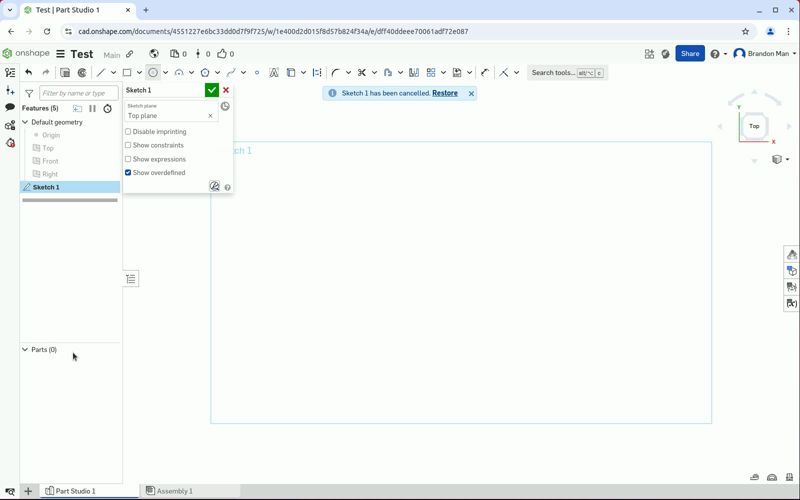
key_down(shift)
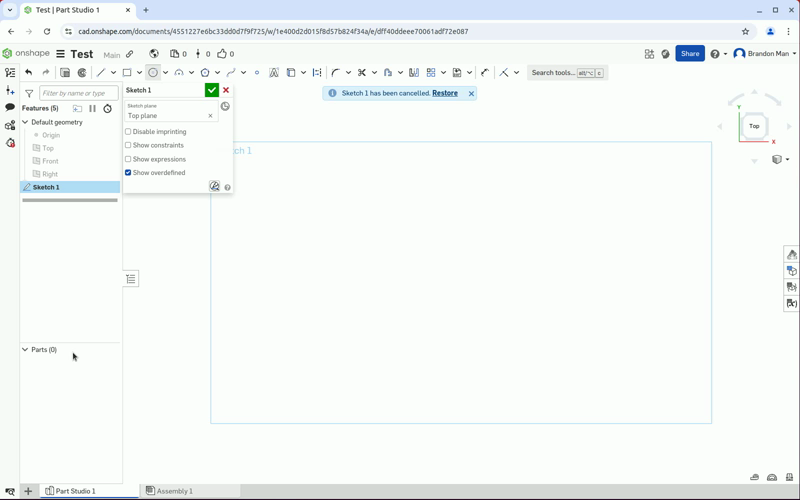
mouse_move(380, 282)
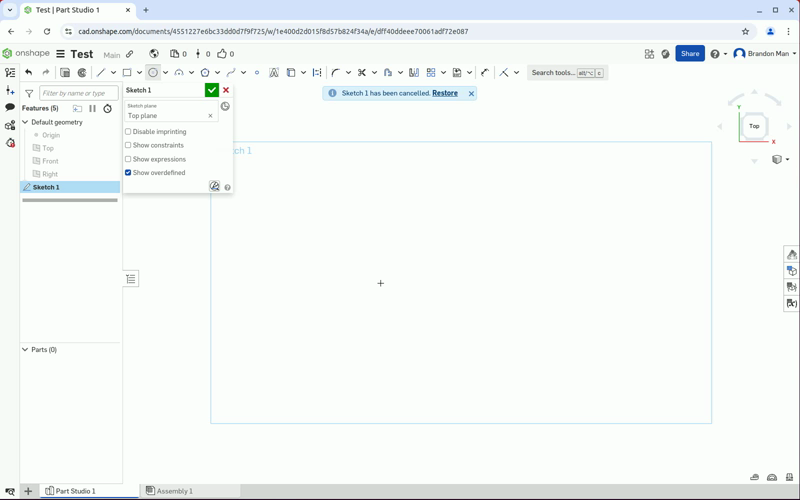
click(380, 282)
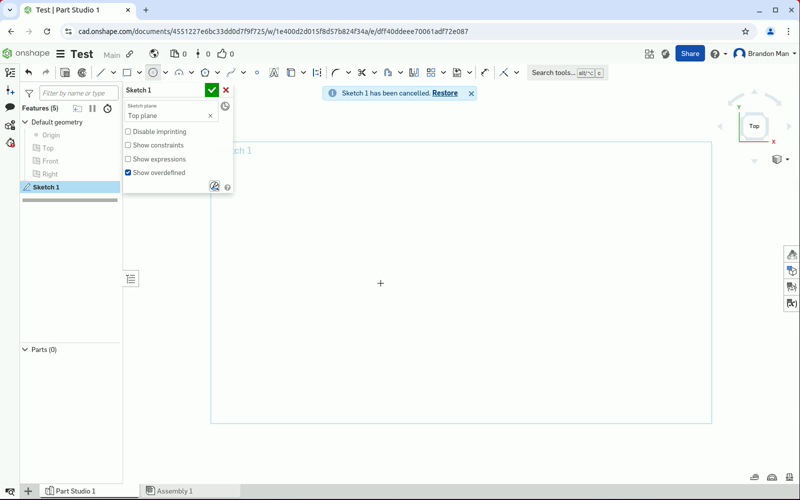
key_up(shift)
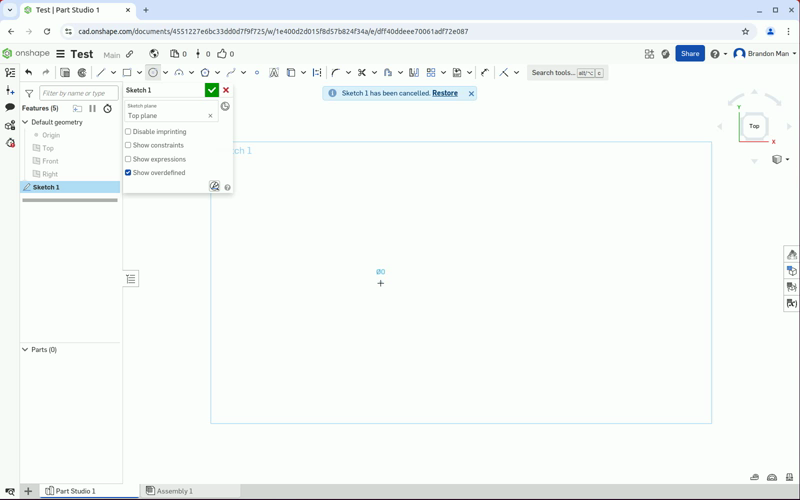
mouse_move(413, 282)
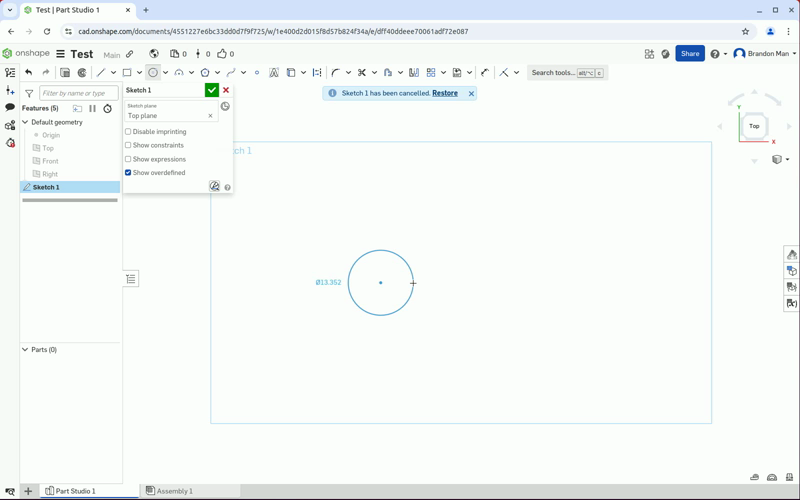
click(413, 282)
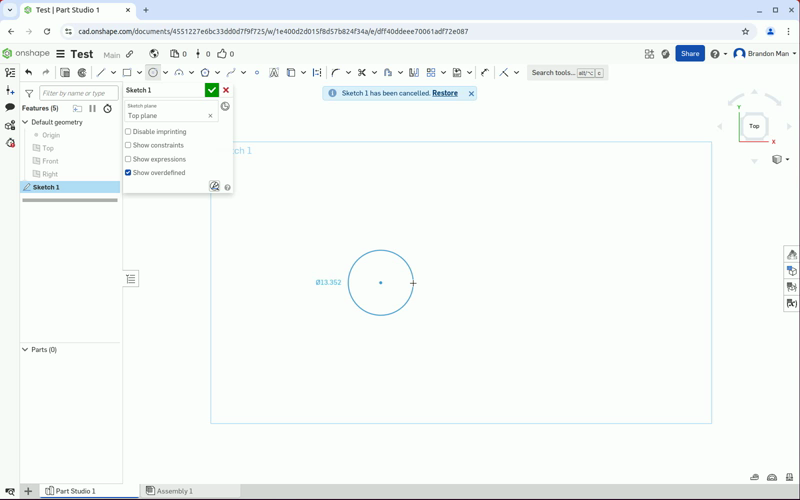
key(esc)
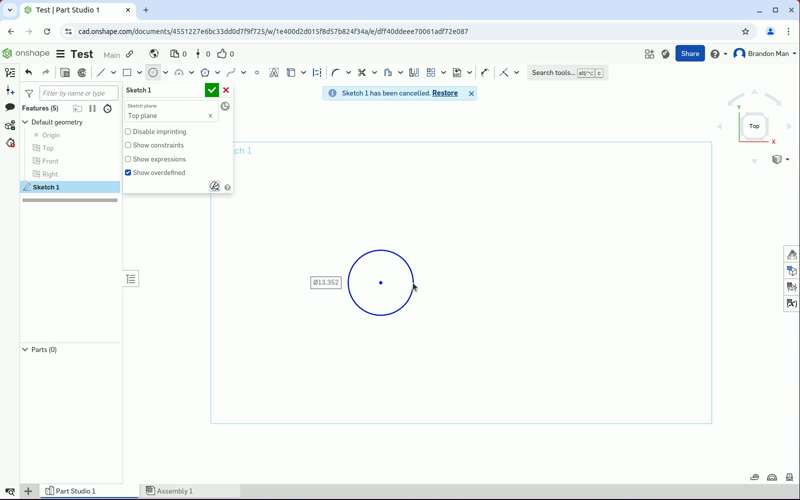
key(c)
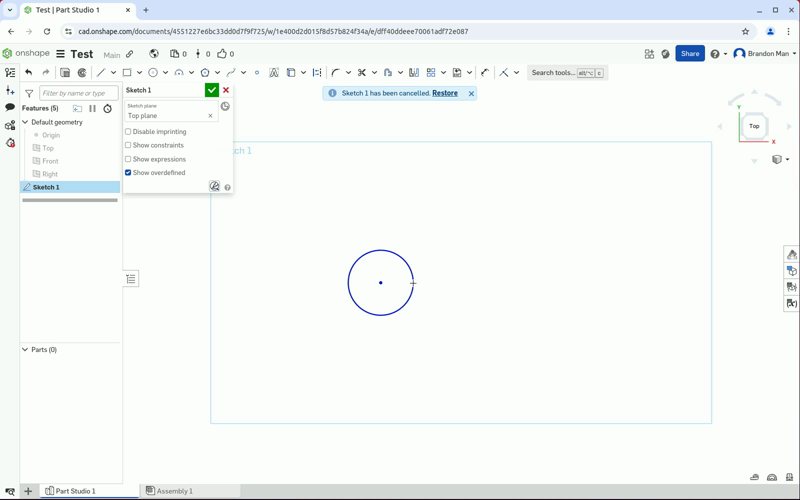
key_down(shift)
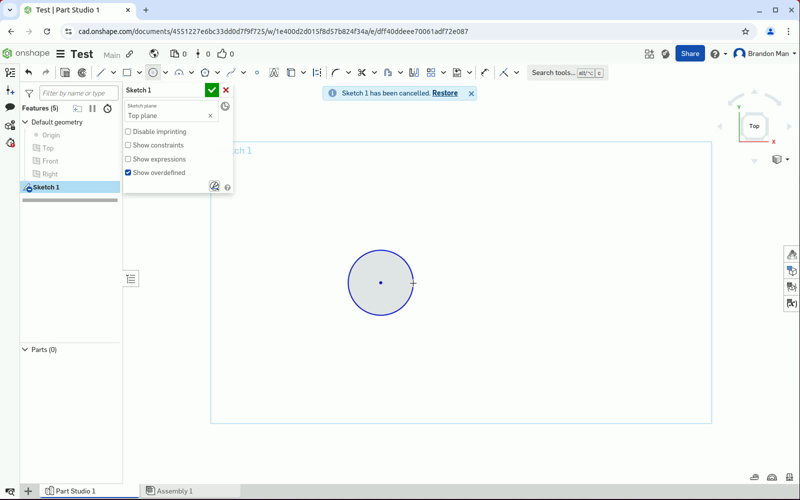
mouse_move(380, 282)
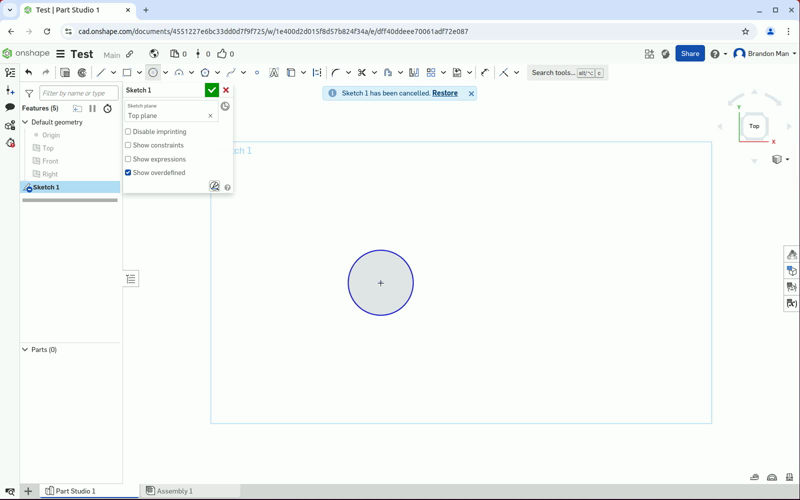
click(380, 282)
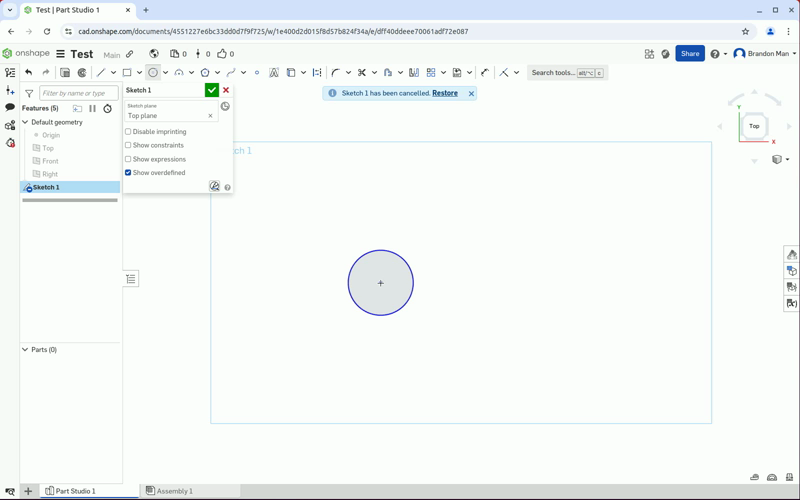
key_up(shift)
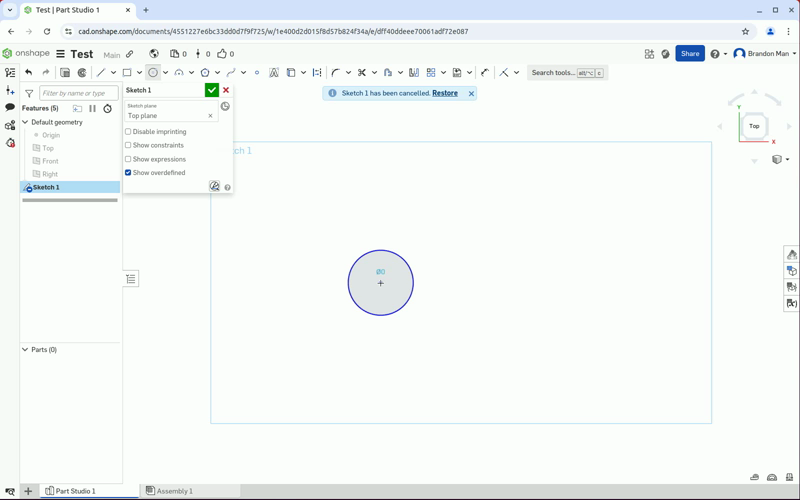
mouse_move(405, 282)
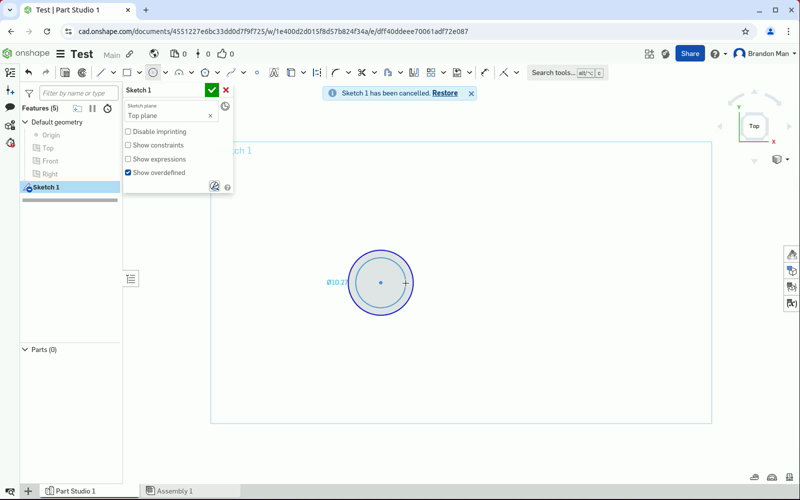
click(405, 282)
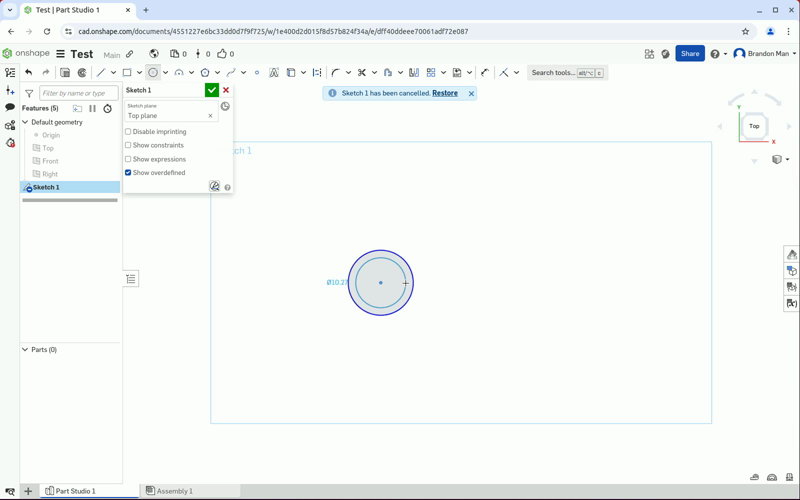
key(esc)
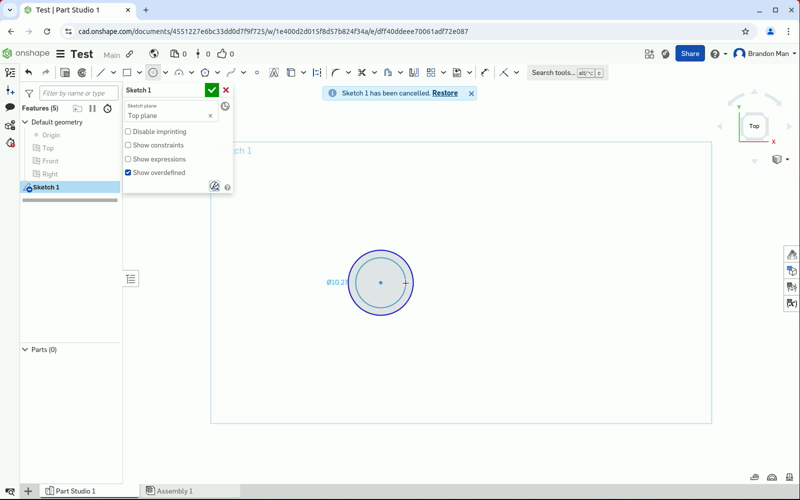
mouse_move(403, 297)
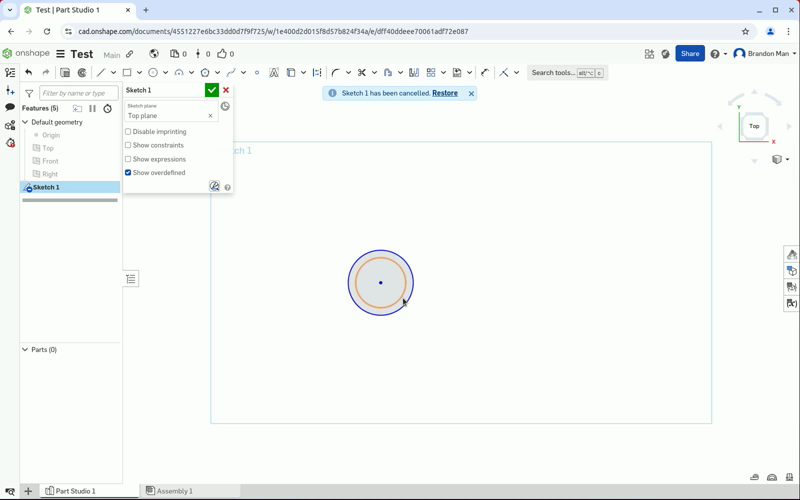
scroll(6)
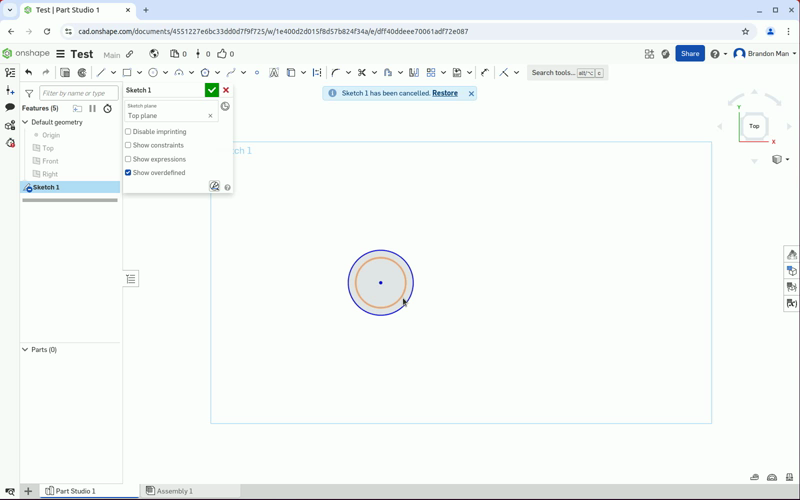
scroll(6)
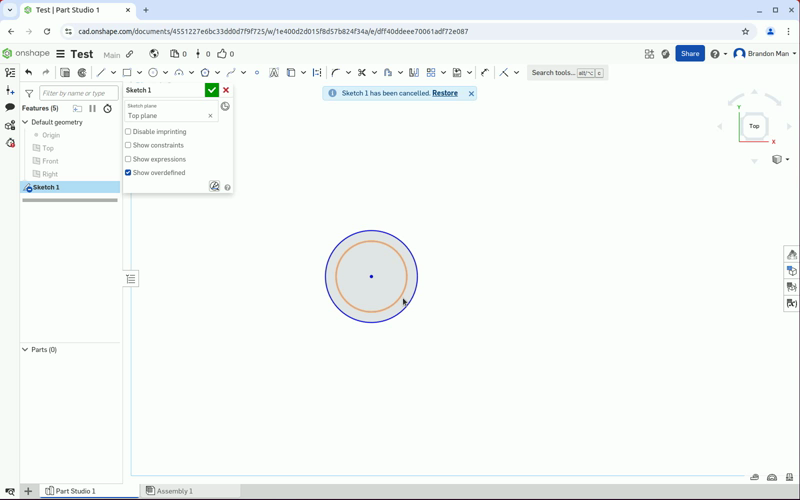
scroll(6)
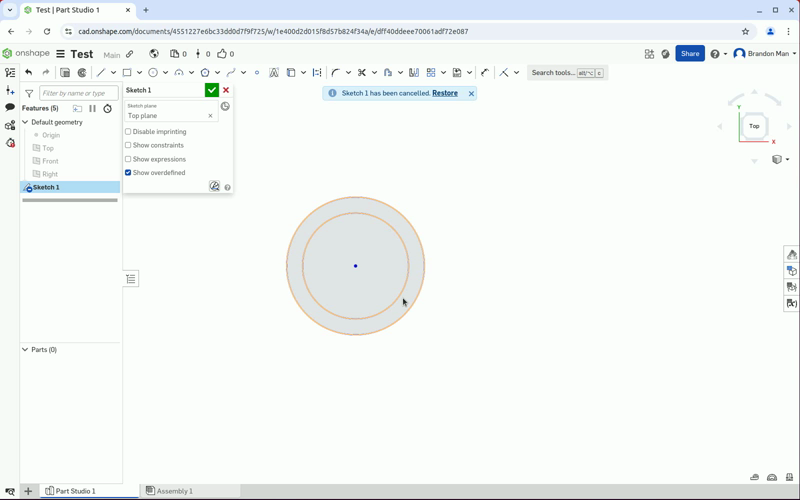
scroll(6)
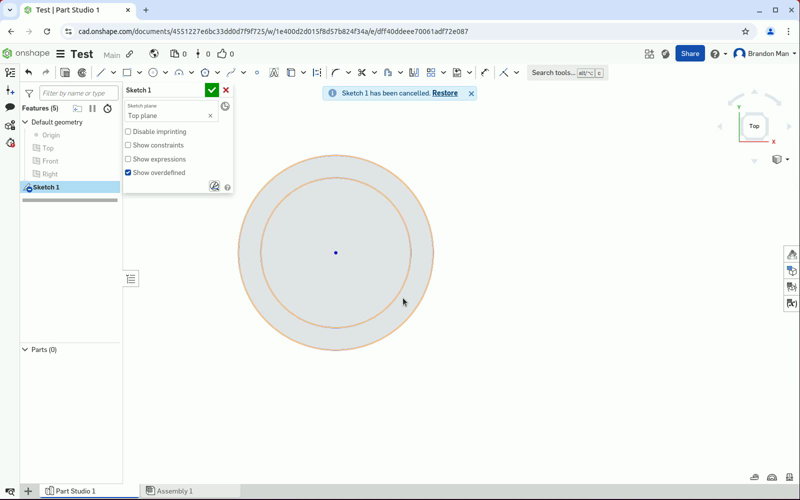
scroll(6)
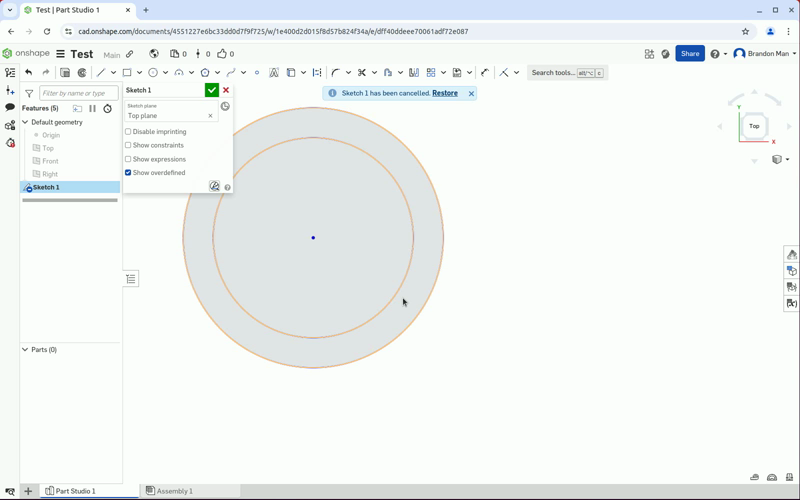
scroll(6)
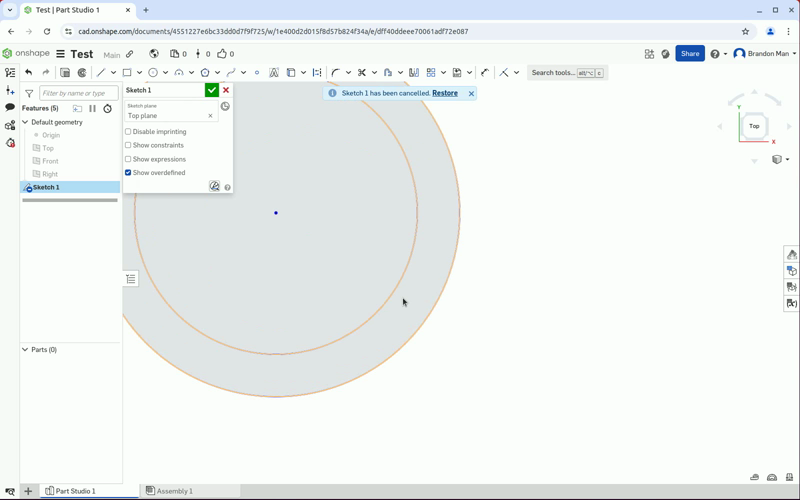
scroll(6)
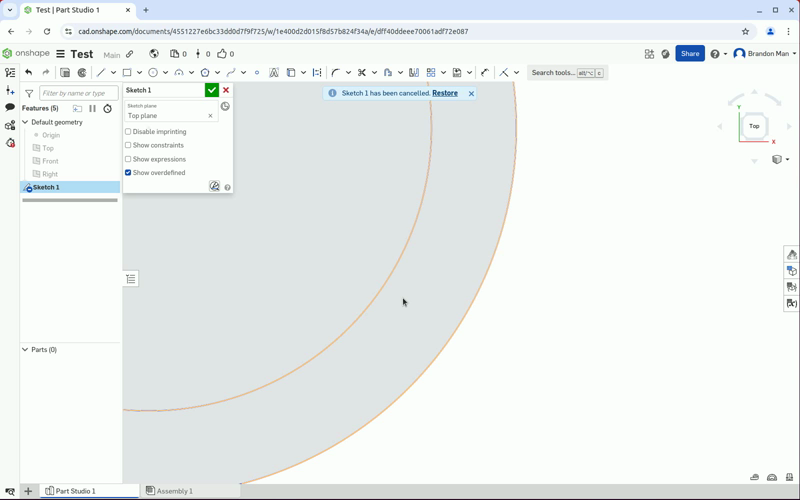
click(403, 297)
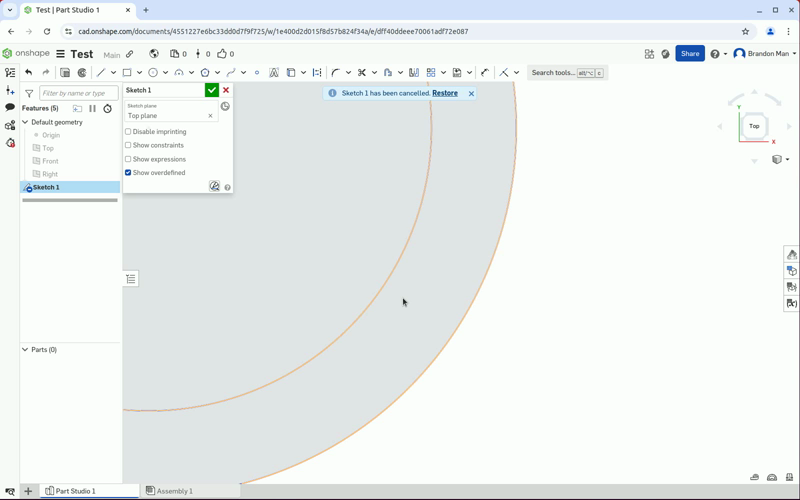
scroll(-6)
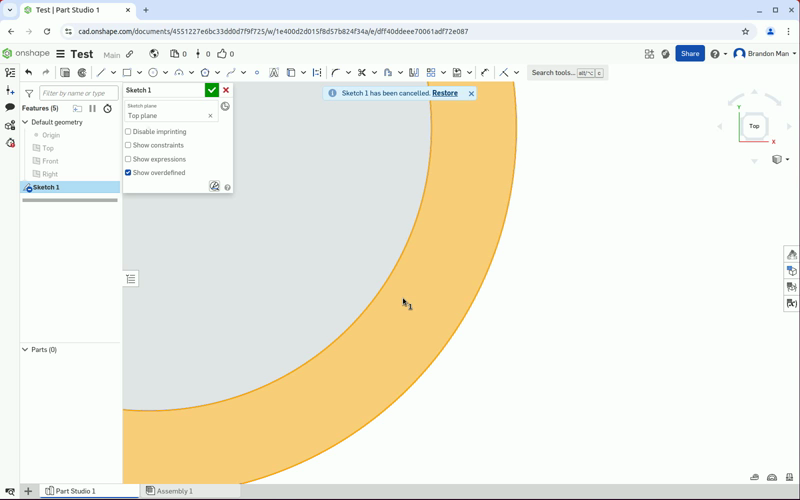
scroll(-6)
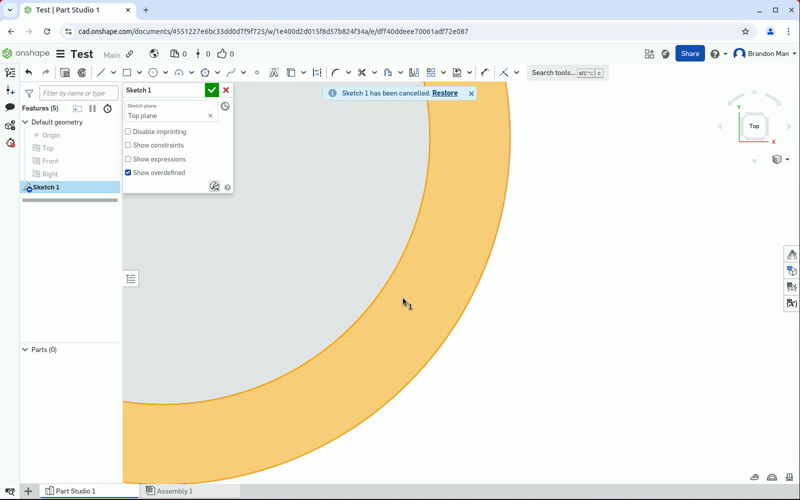
scroll(-6)
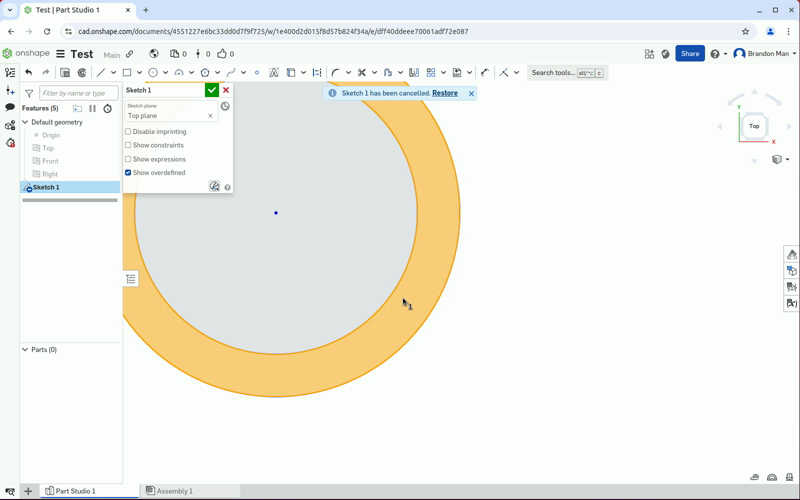
scroll(-6)
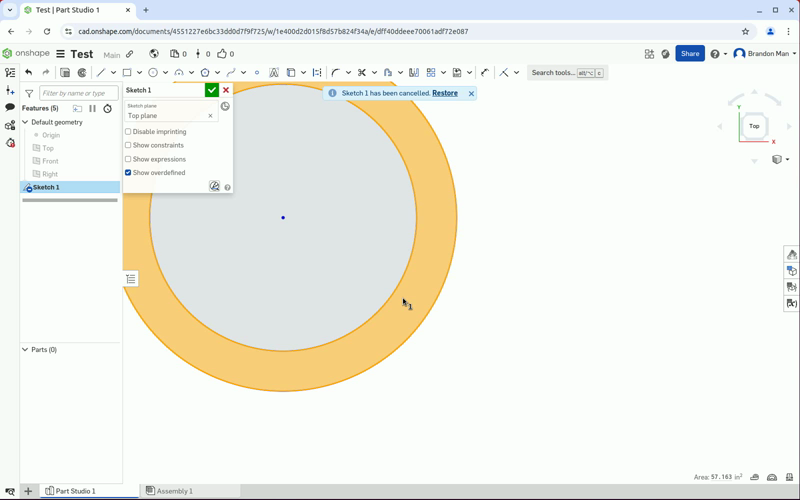
scroll(-6)
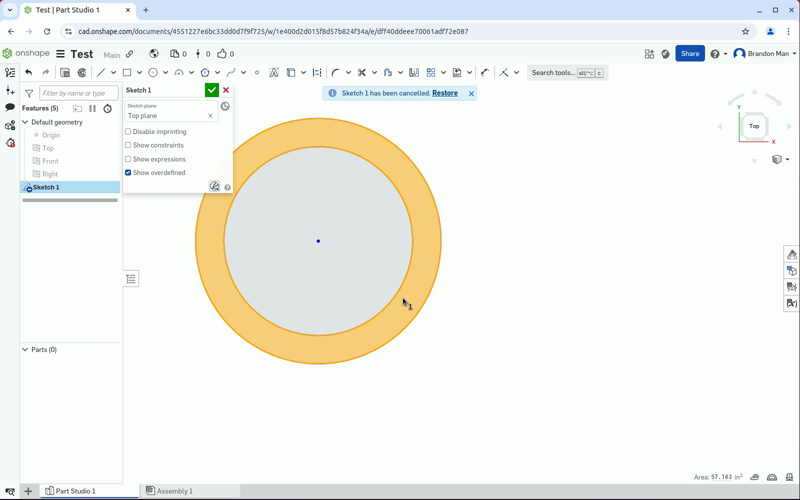
scroll(-6)
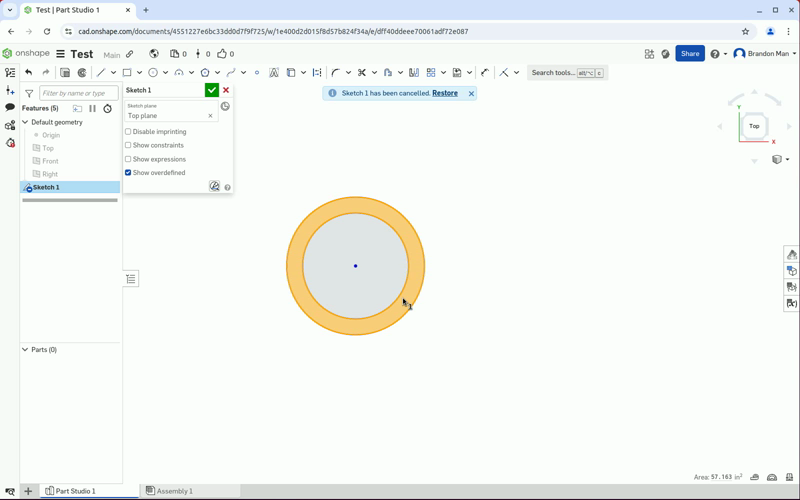
scroll(-6)
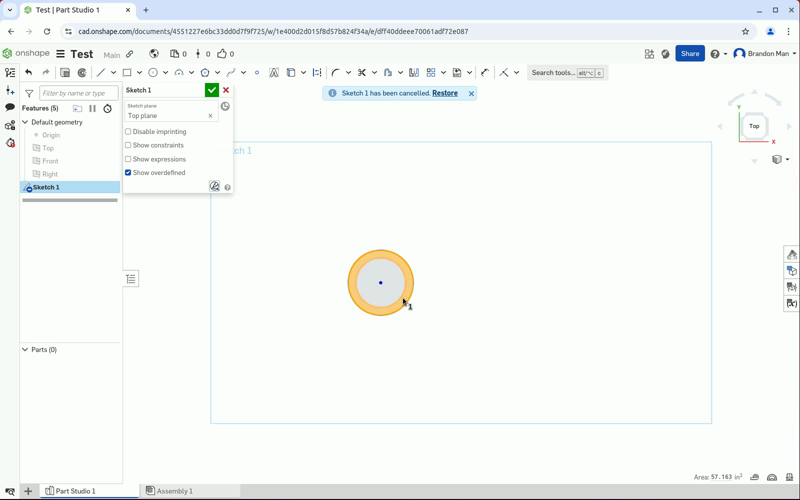
mouse_move(73, 352)
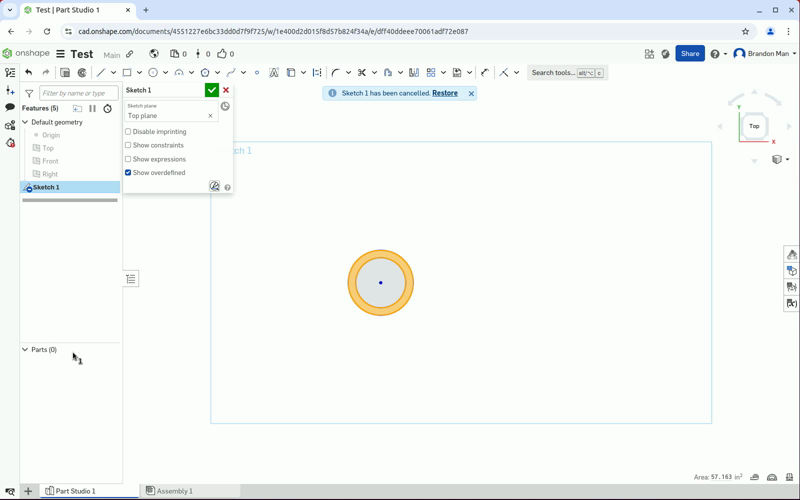
key(shift+y)
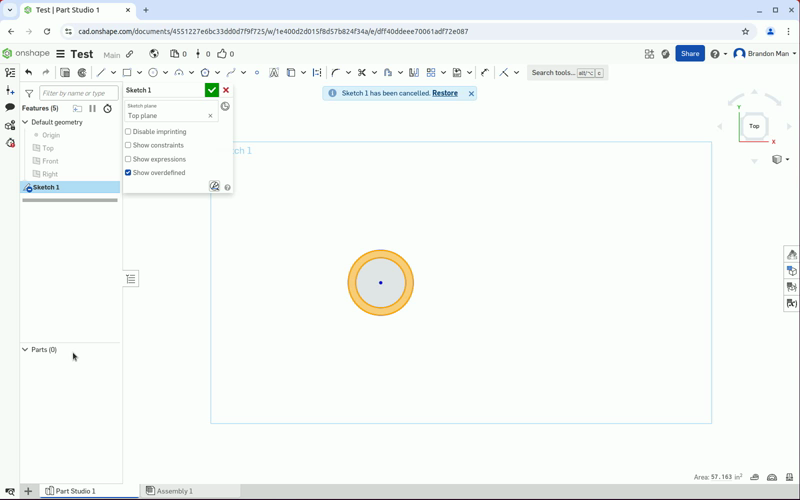
key(shift+e)
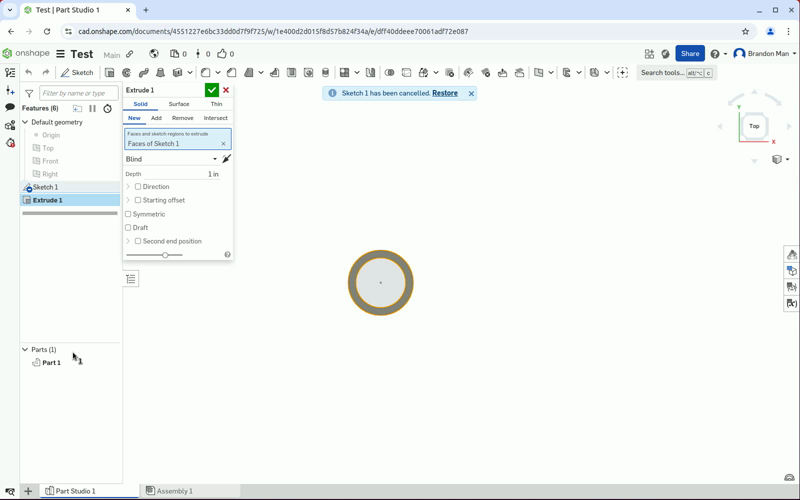
mouse_move(143, 106)
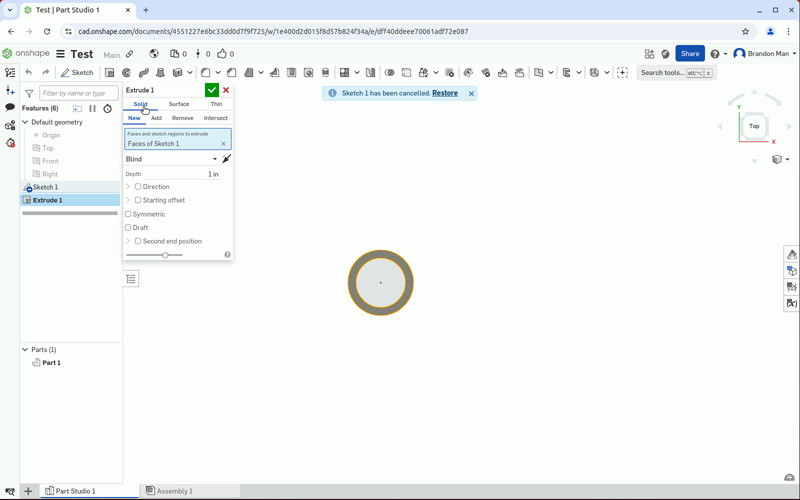
click(143, 106)
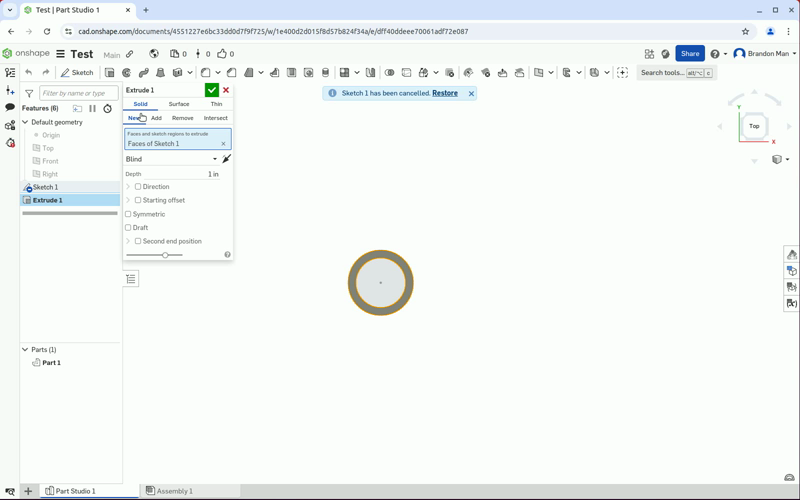
mouse_move(137, 120)
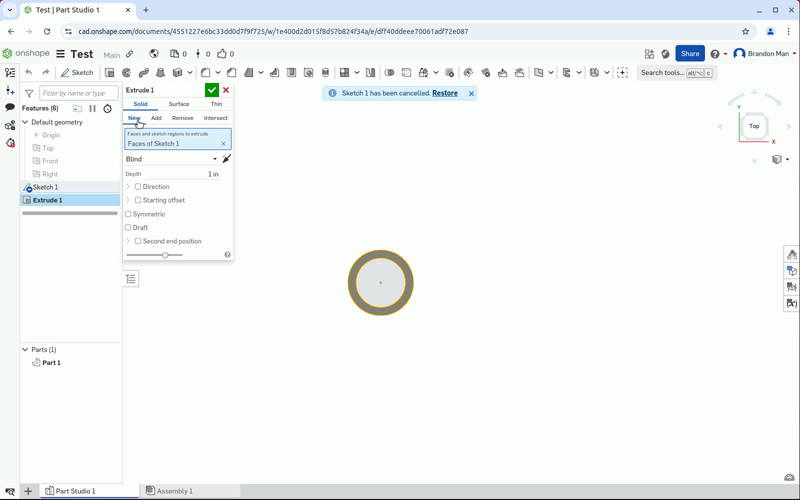
click(137, 120)
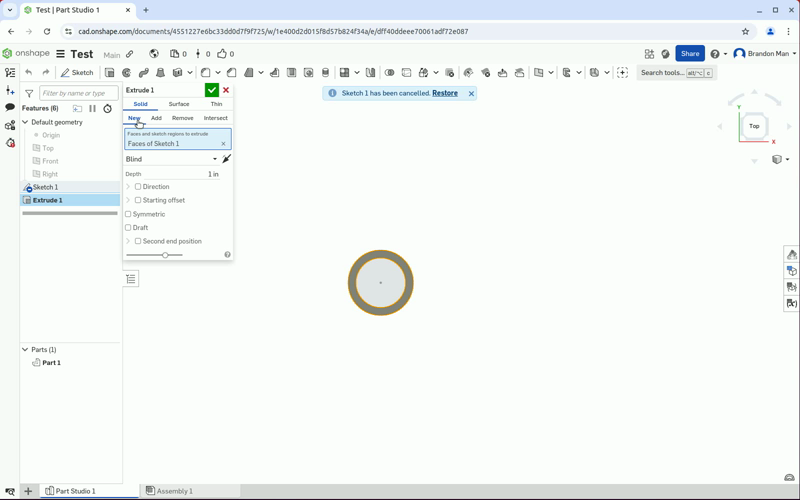
key(tab, 4)
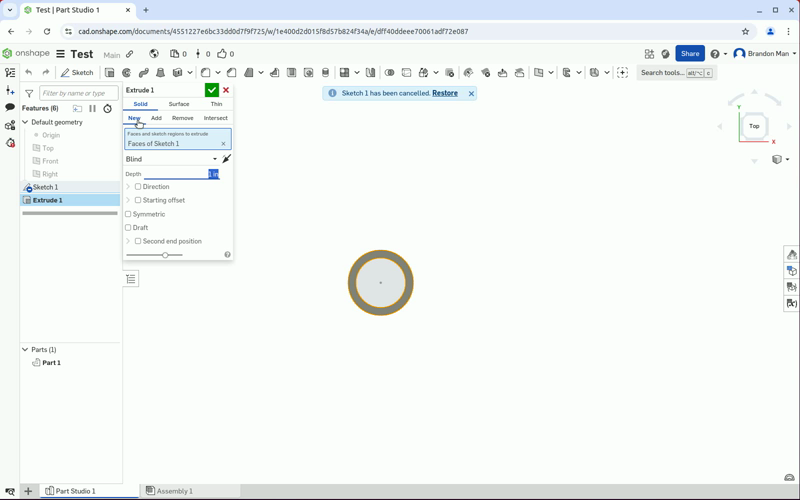
text(9.869)
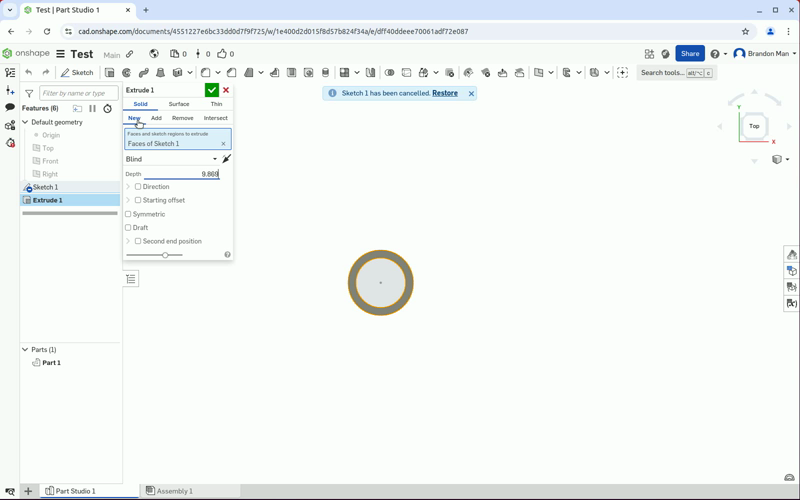
key(enter)
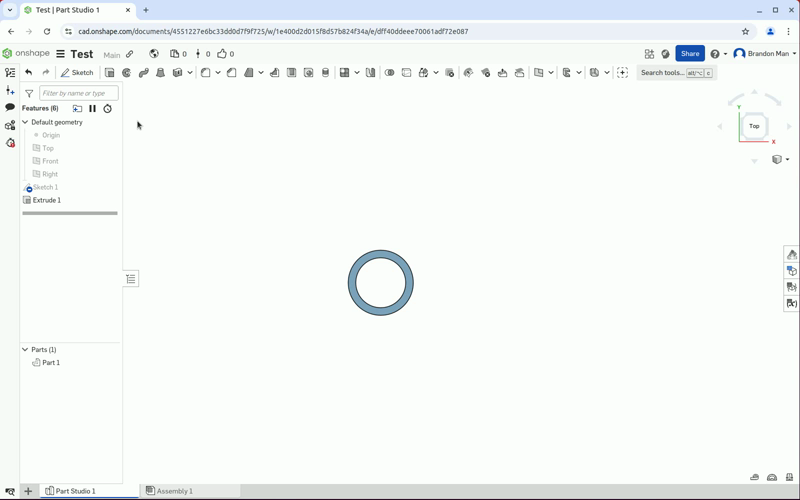
key(shift+h)
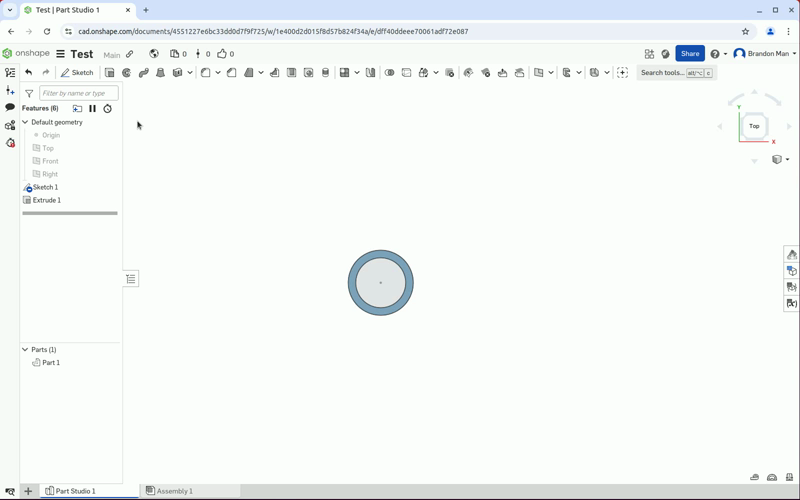
key(shift+h)
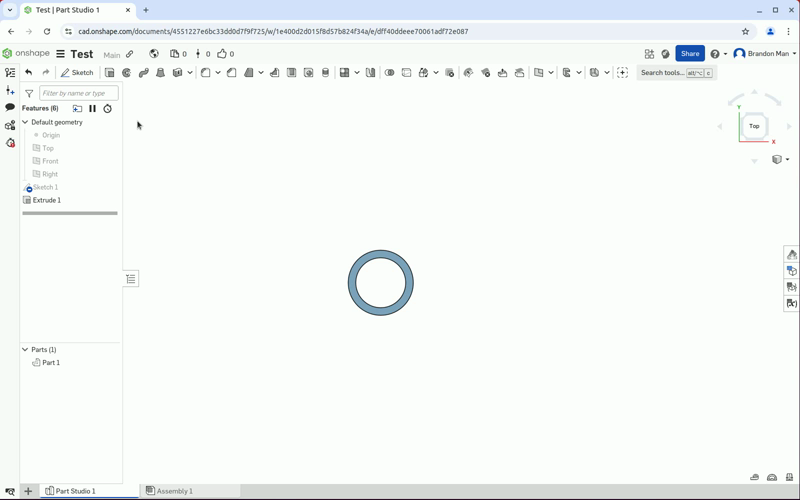
mouse_move(73, 189)
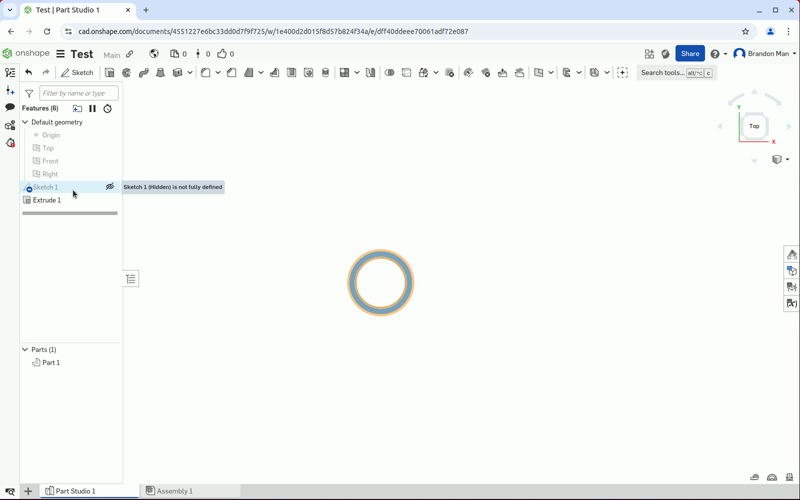
click(73, 189)
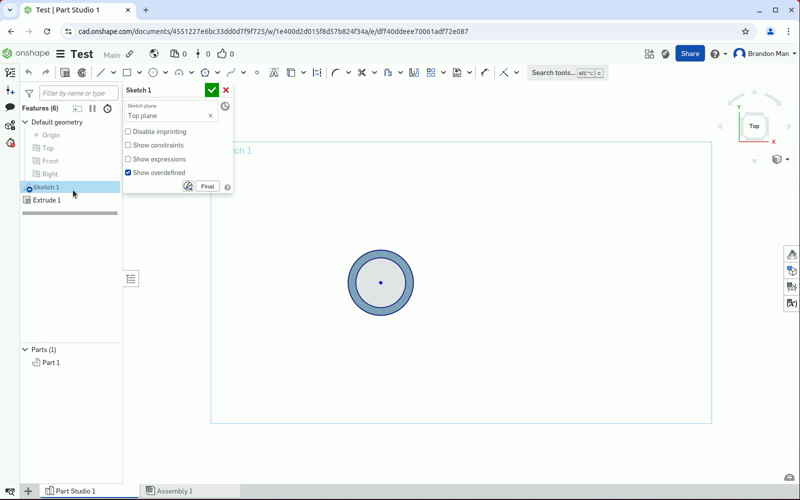
mouse_move(229, 92)
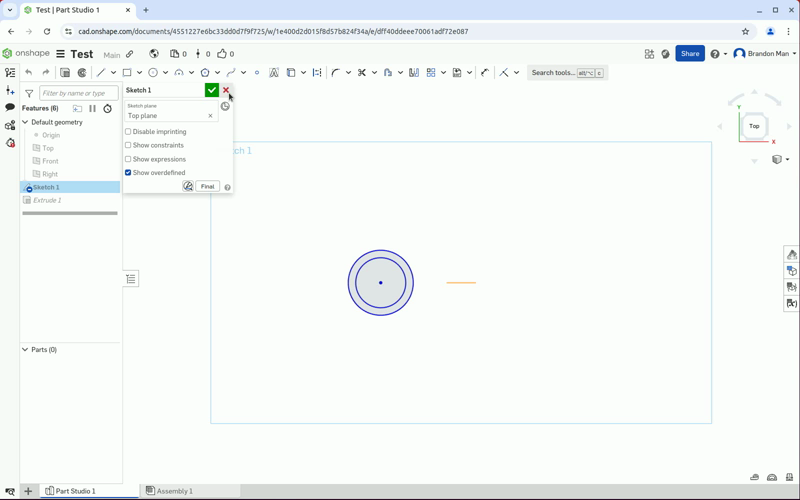
click(229, 92)
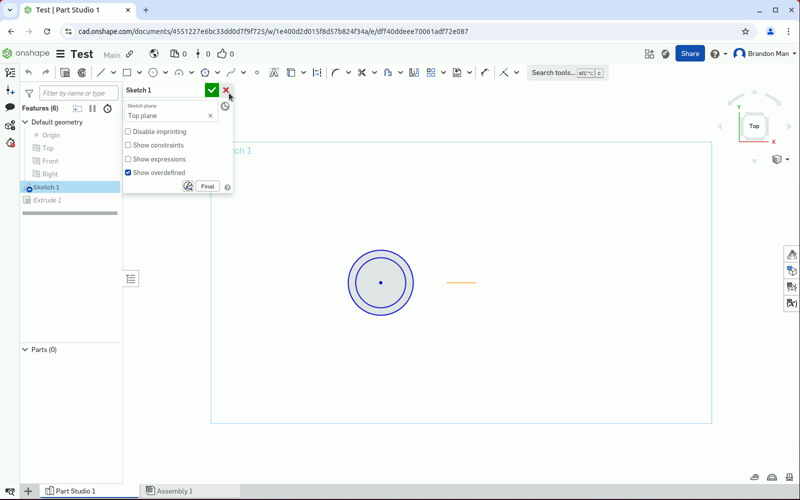
key(shift+s)
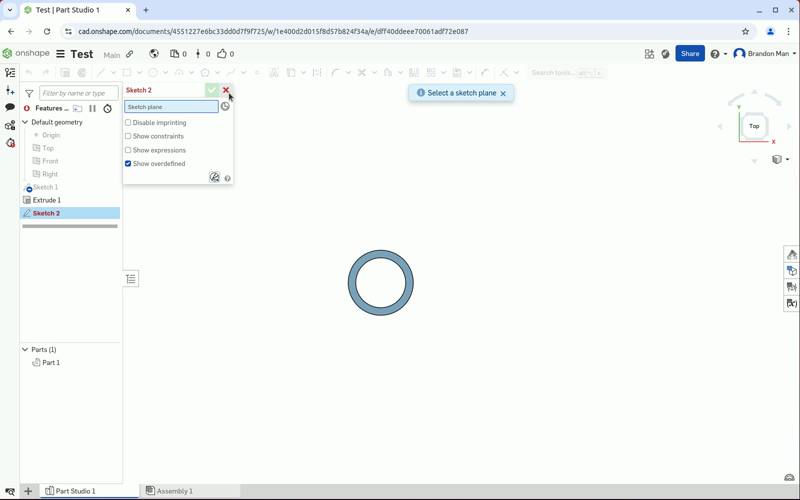
mouse_move(73, 150)
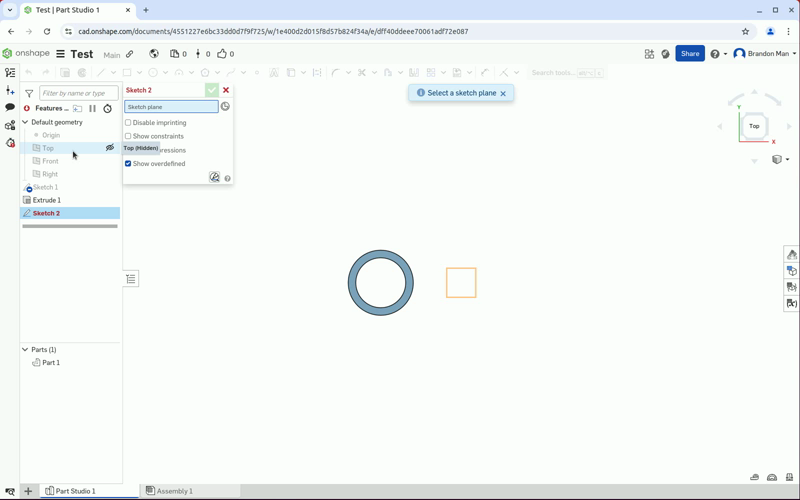
click(73, 150)
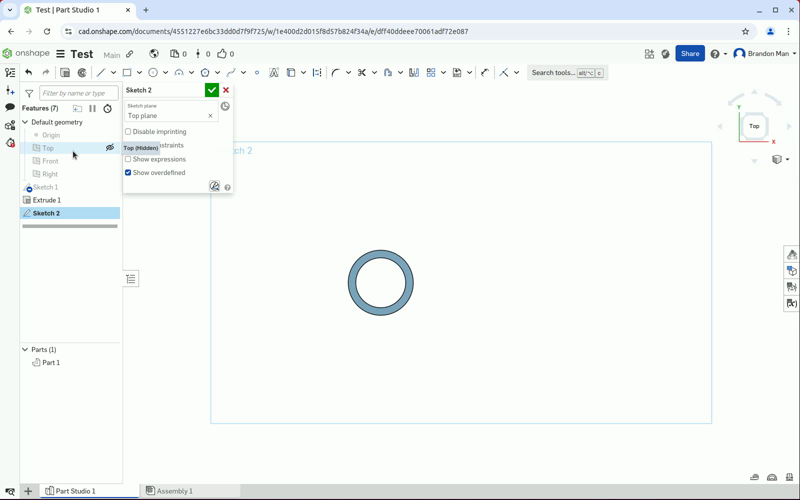
mouse_move(73, 352)
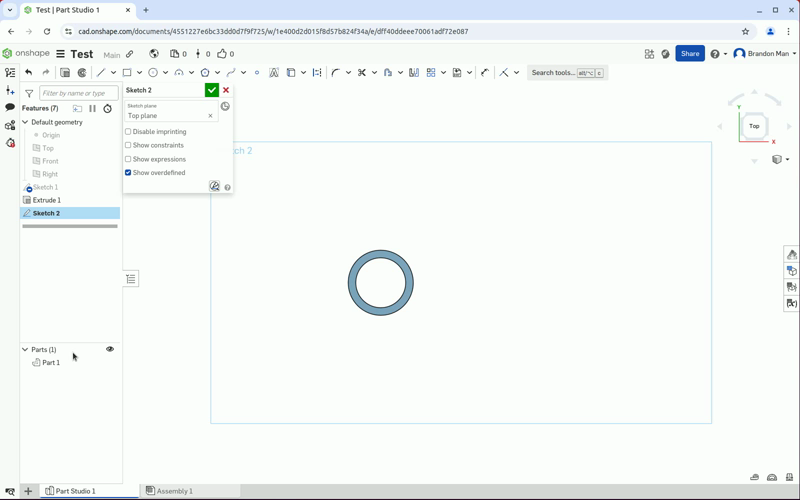
key(y)
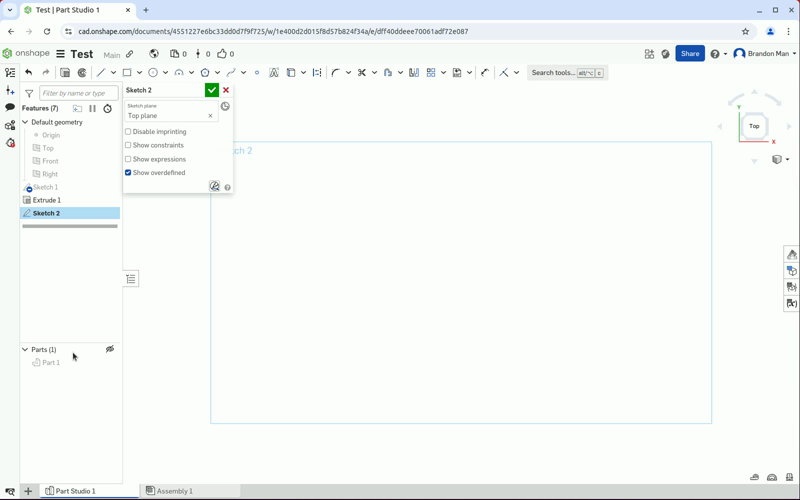
key(l)
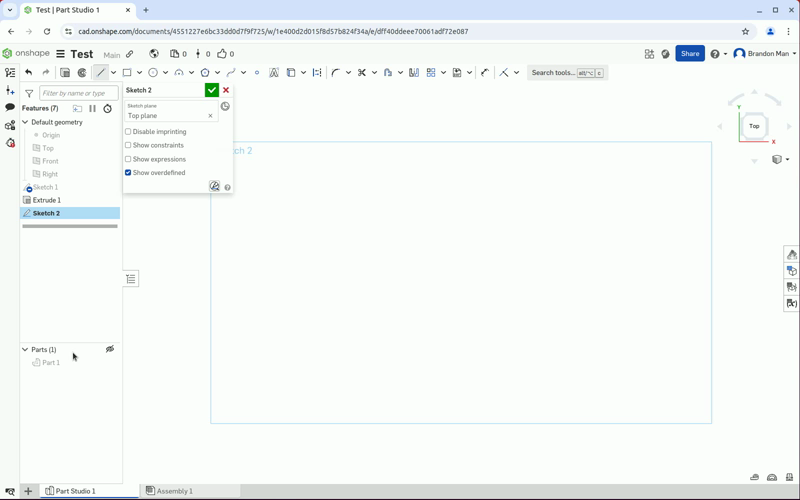
key_down(shift)
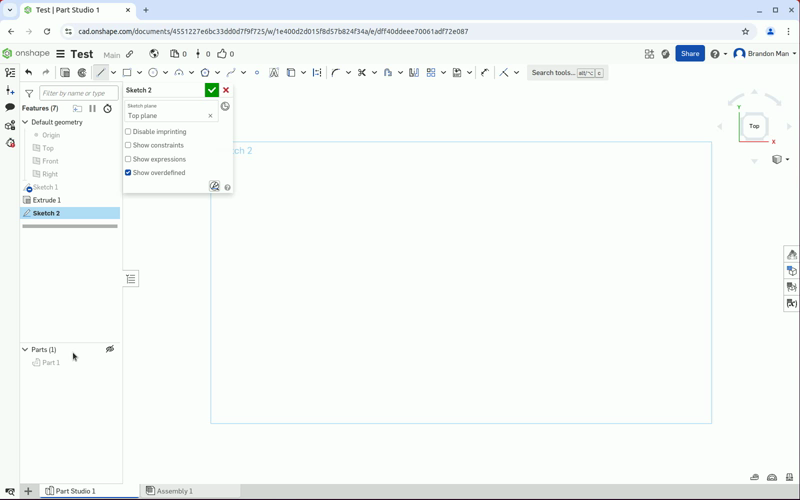
mouse_move(383, 314)
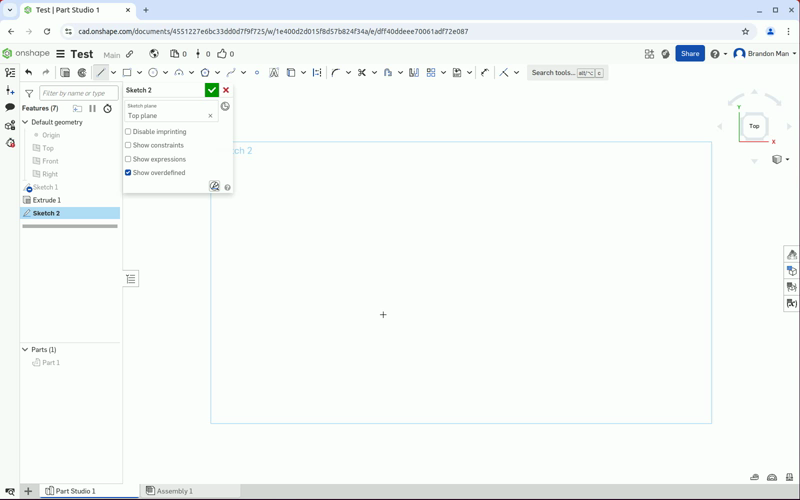
click(383, 314)
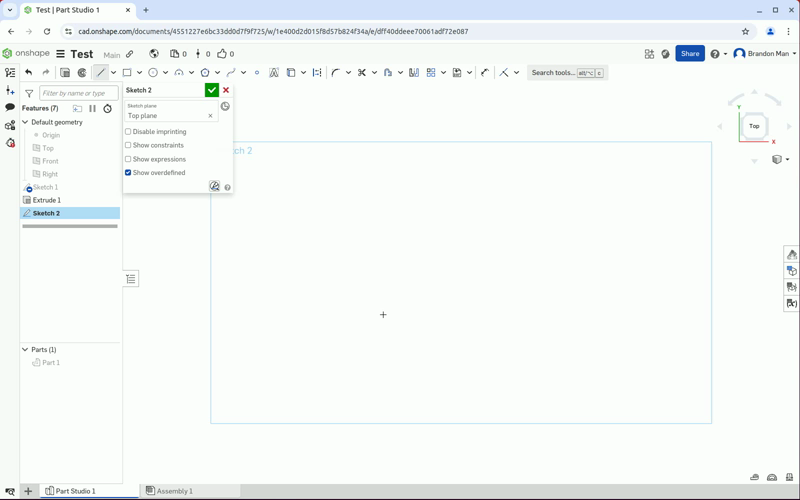
key_up(shift)
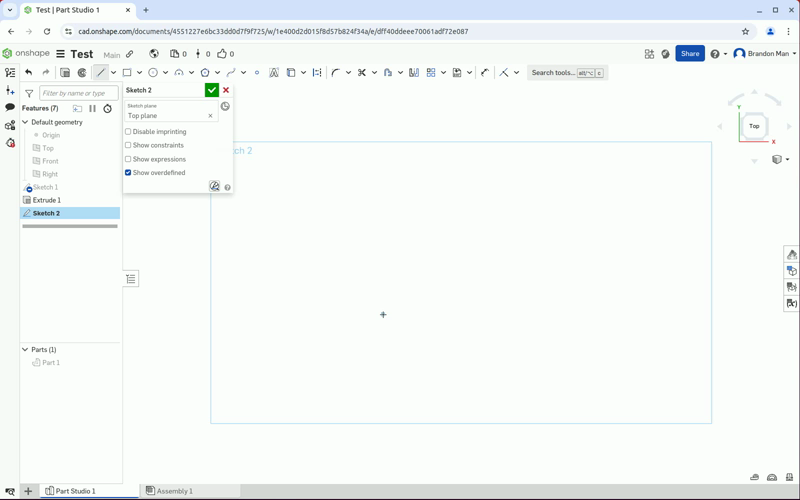
key_down(shift)
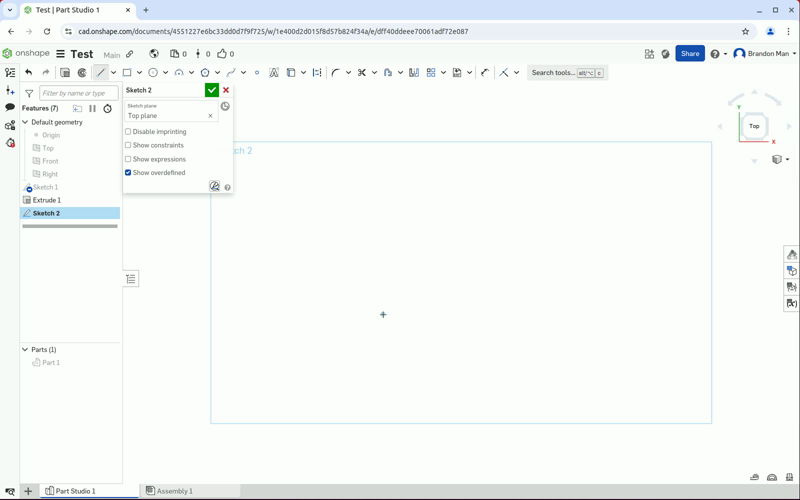
mouse_move(542, 297)
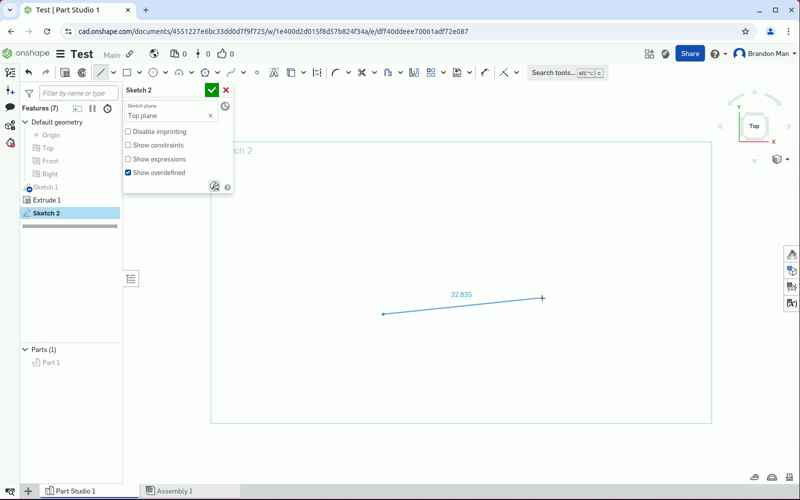
click(542, 297)
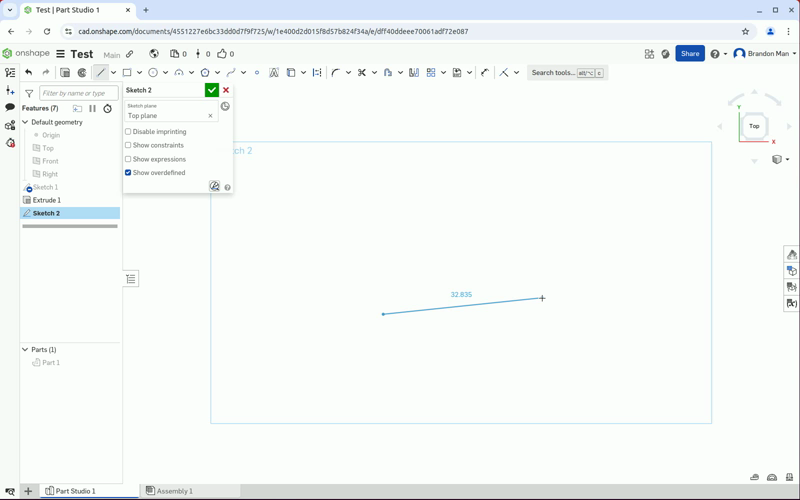
key_up(shift)
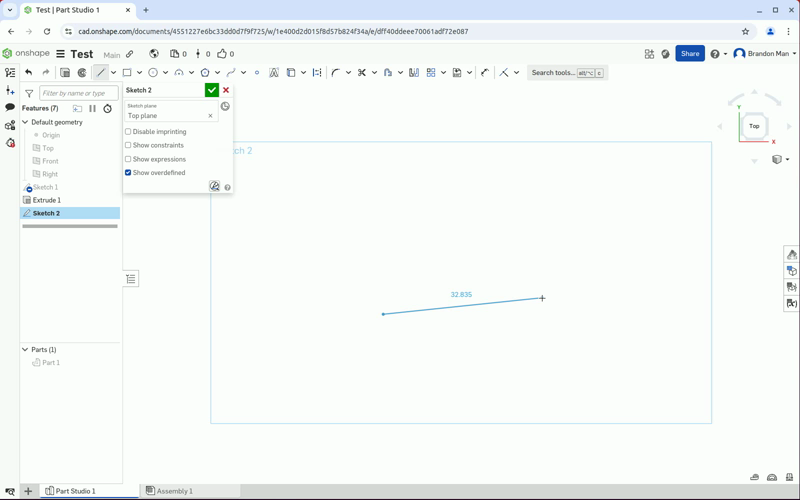
key(esc)
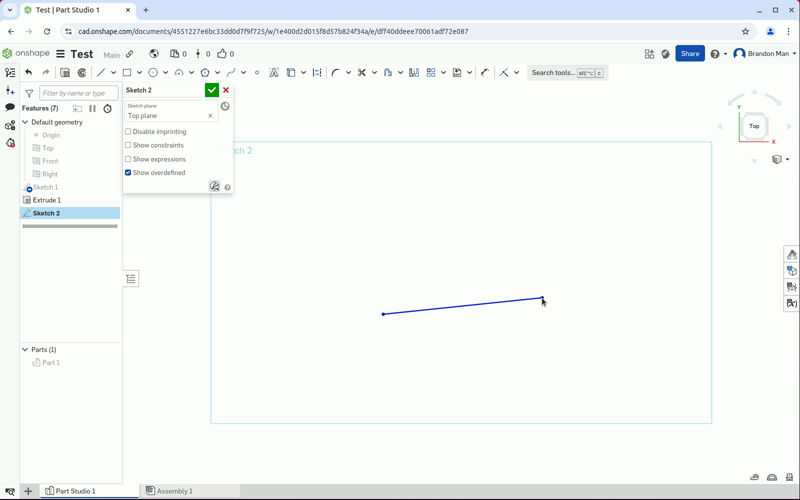
key(a)
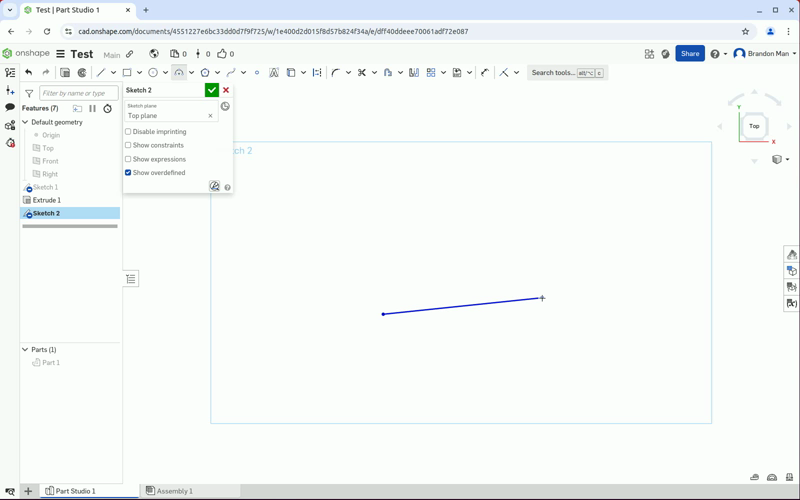
mouse_move(542, 297)
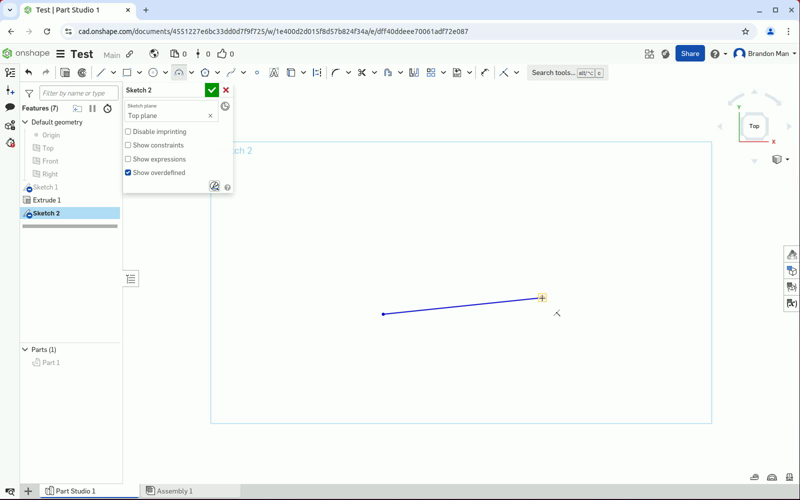
click(542, 297)
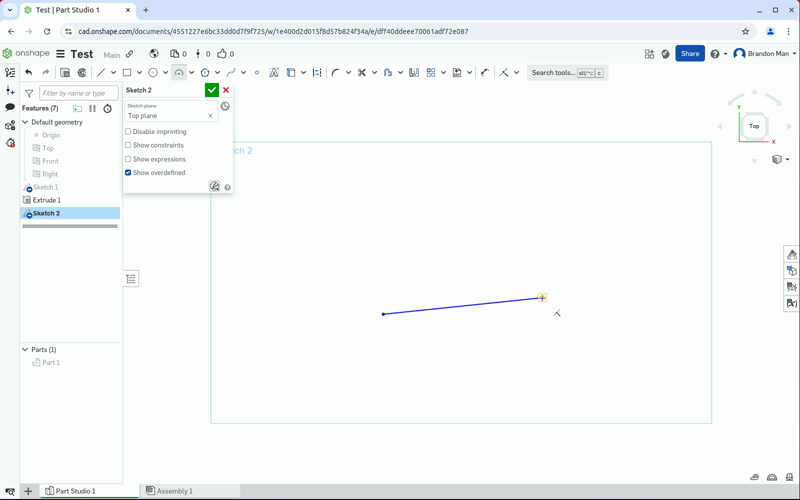
key_down(shift)
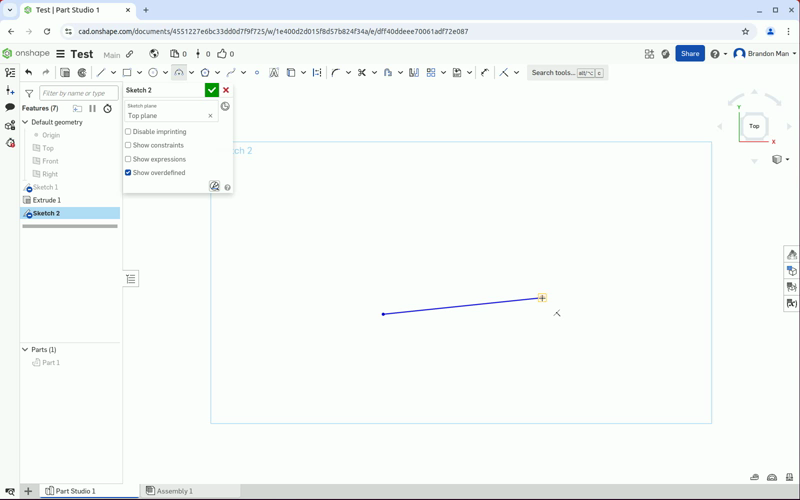
mouse_move(542, 266)
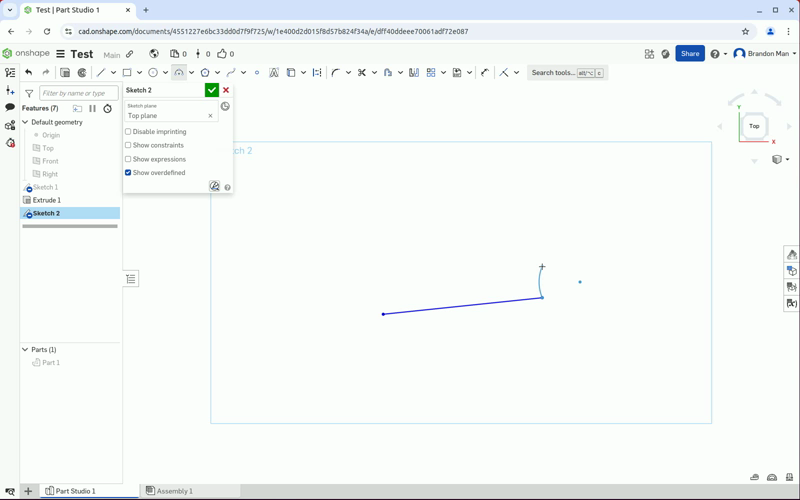
click(542, 266)
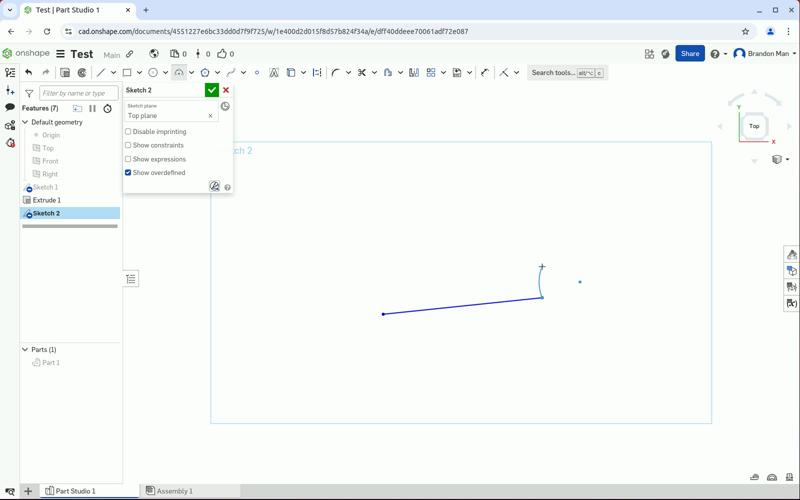
mouse_move(524, 282)
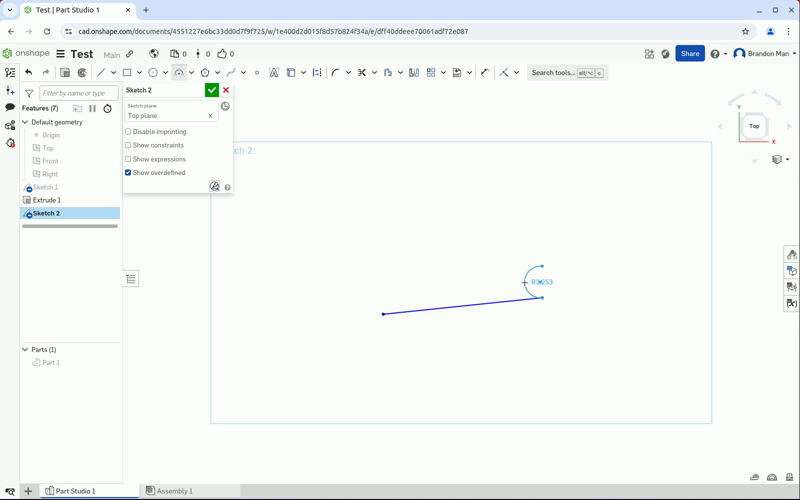
click(524, 282)
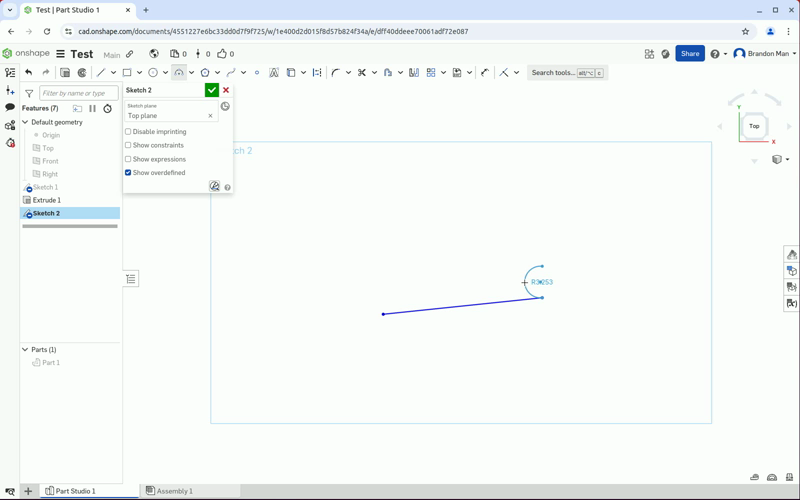
key_up(shift)
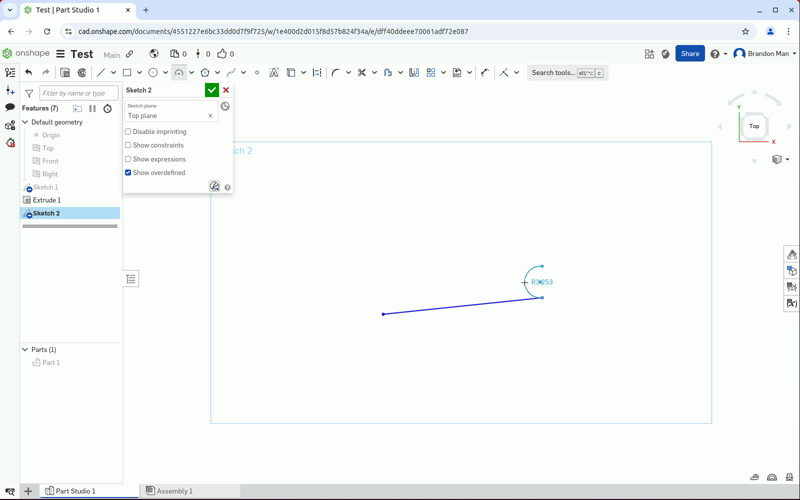
key(esc)
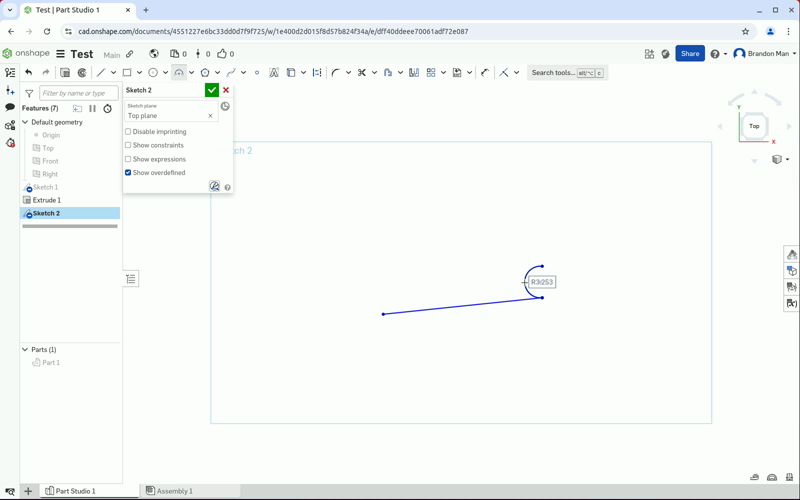
key(l)
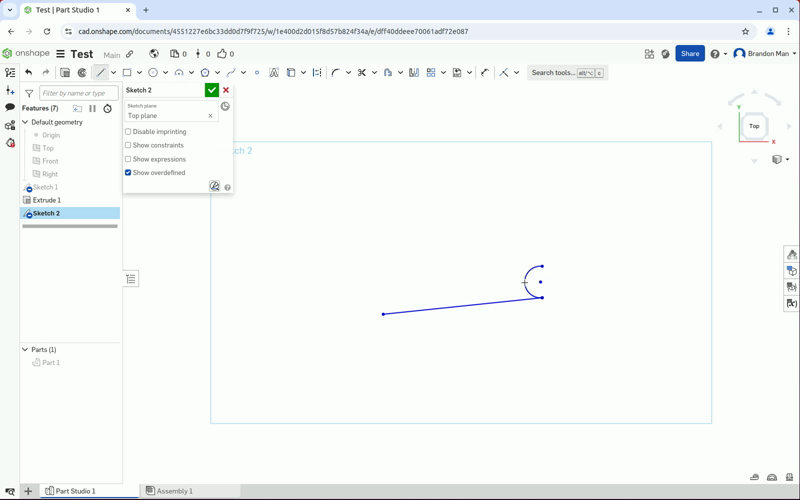
mouse_move(542, 266)
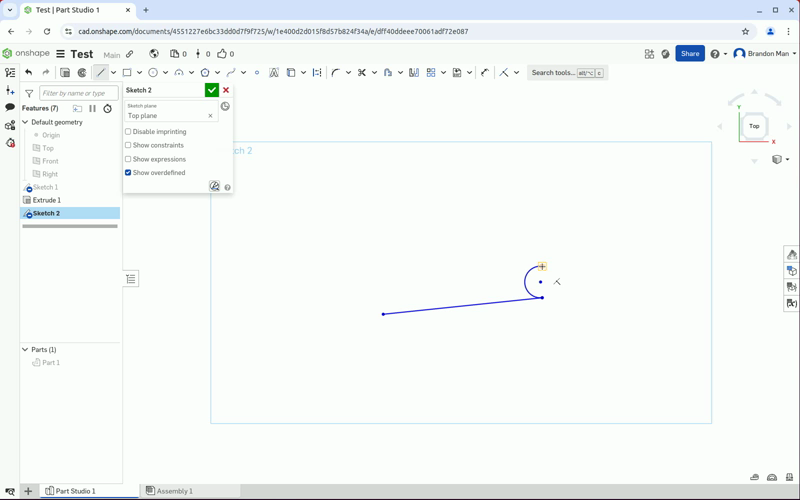
click(542, 266)
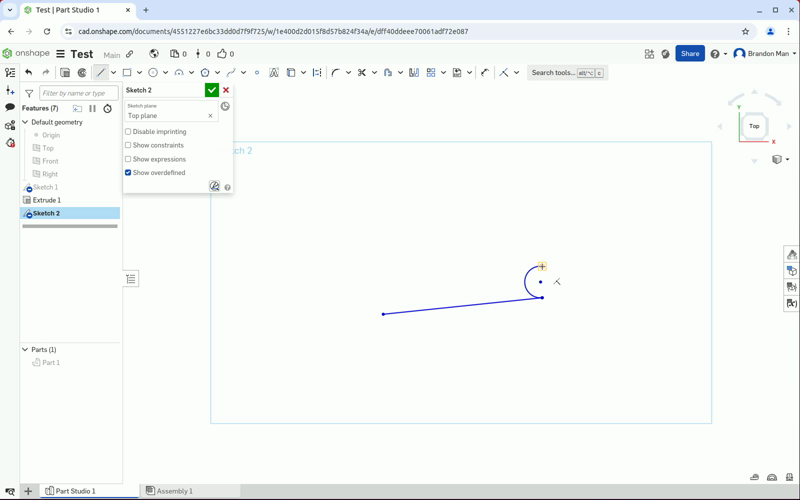
key_down(shift)
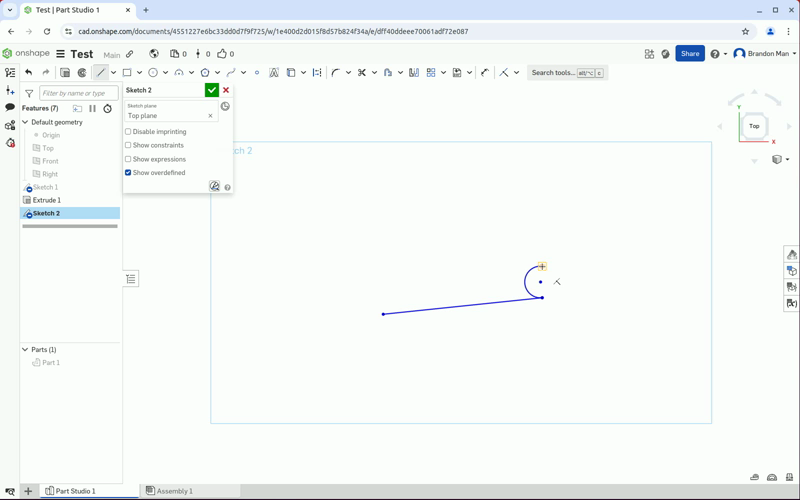
mouse_move(383, 251)
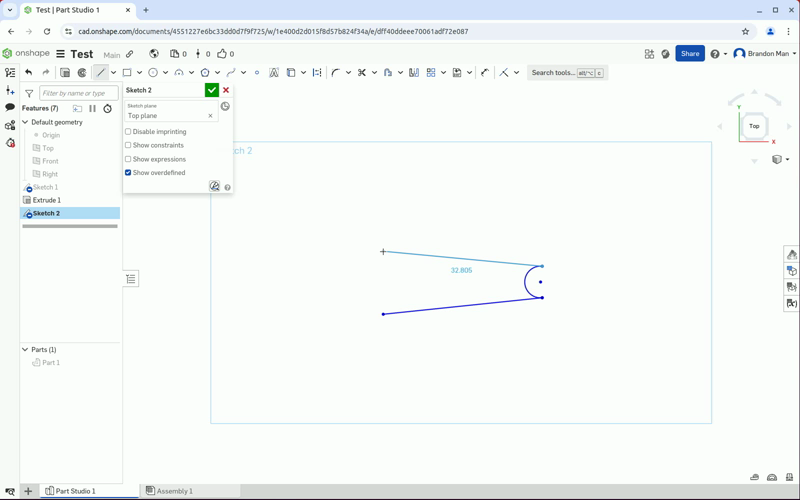
click(383, 251)
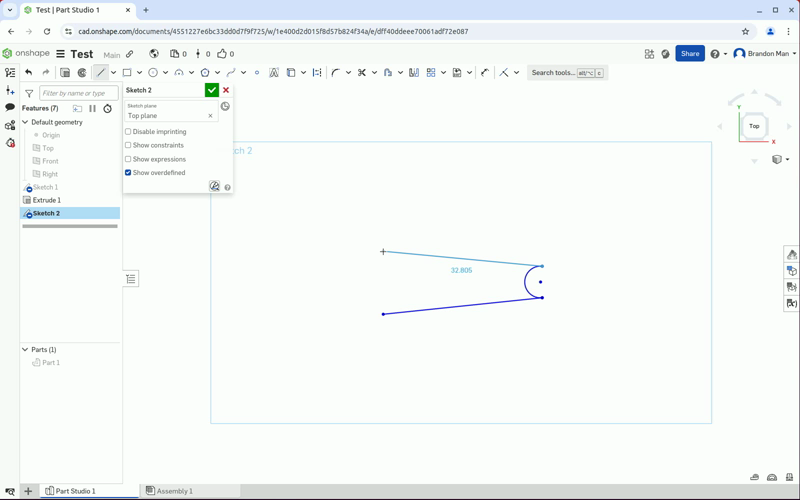
key_up(shift)
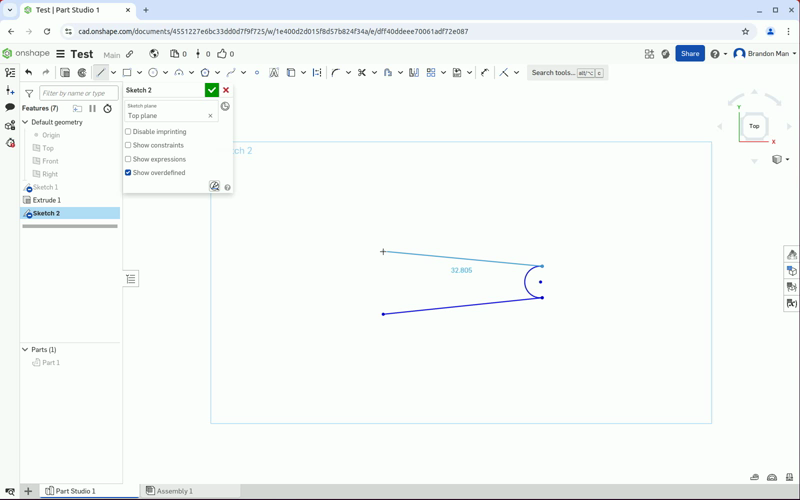
key(esc)
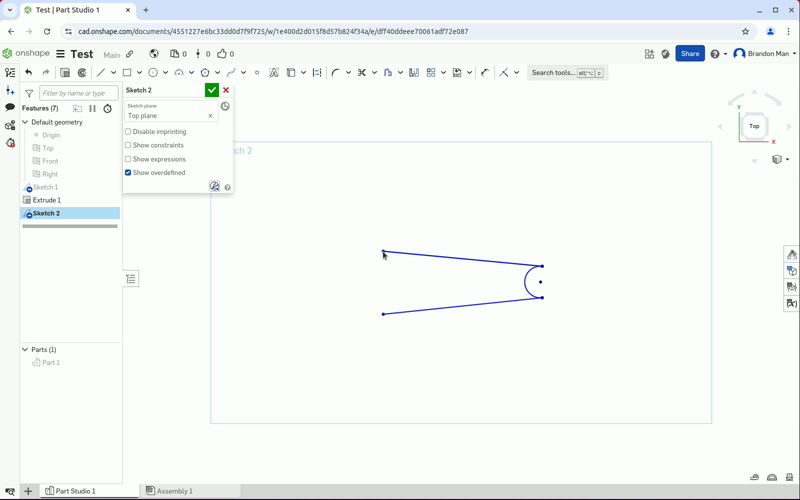
key(a)
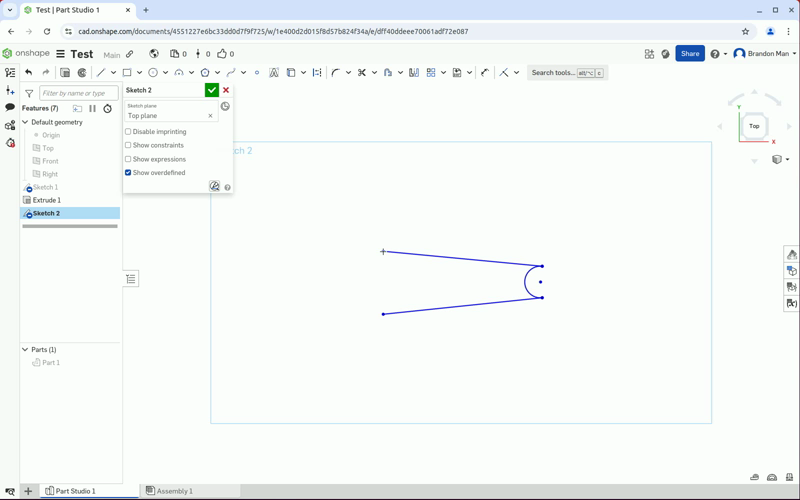
mouse_move(383, 251)
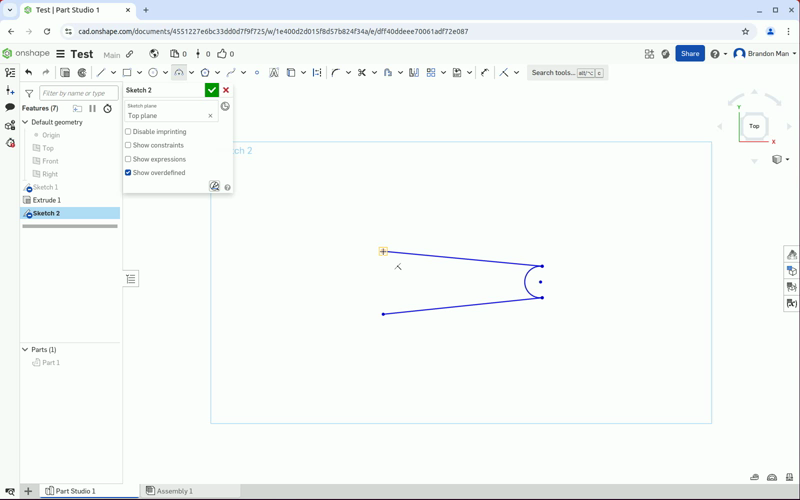
click(383, 251)
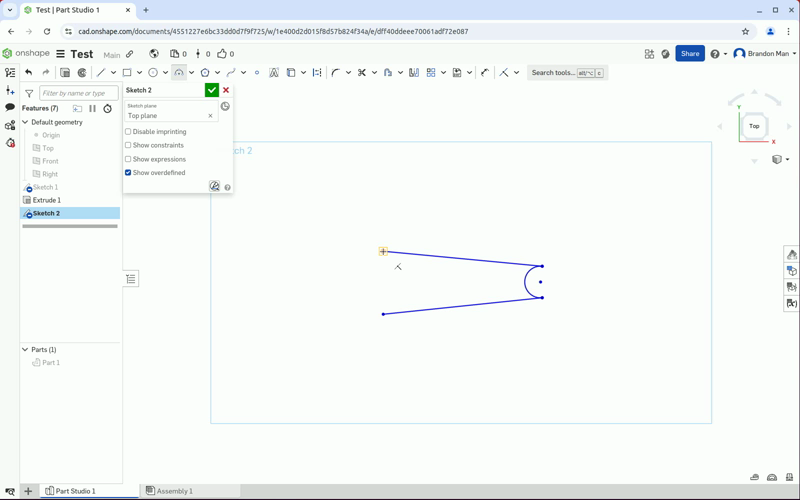
mouse_move(383, 314)
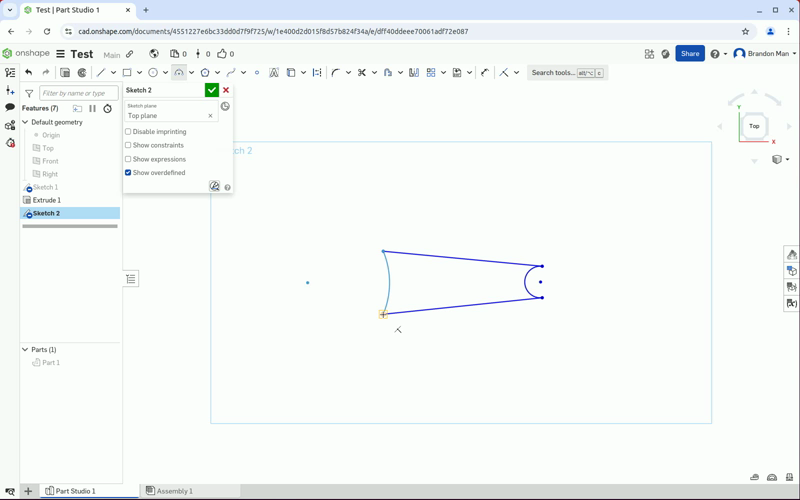
click(383, 314)
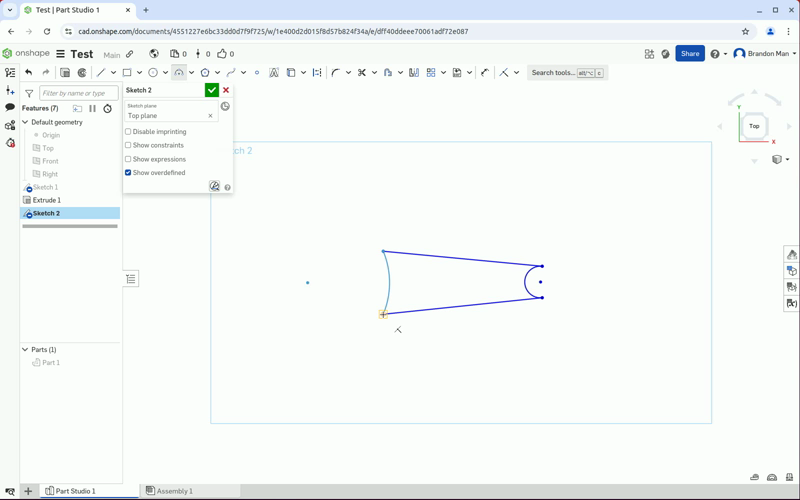
key_down(shift)
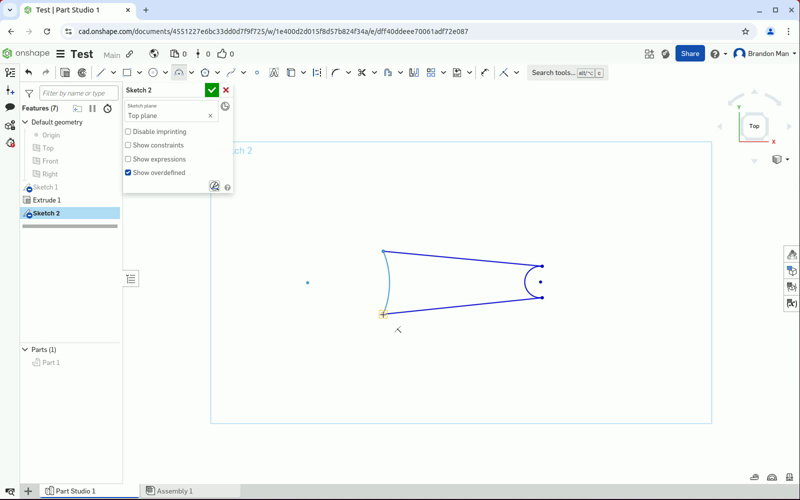
mouse_move(412, 282)
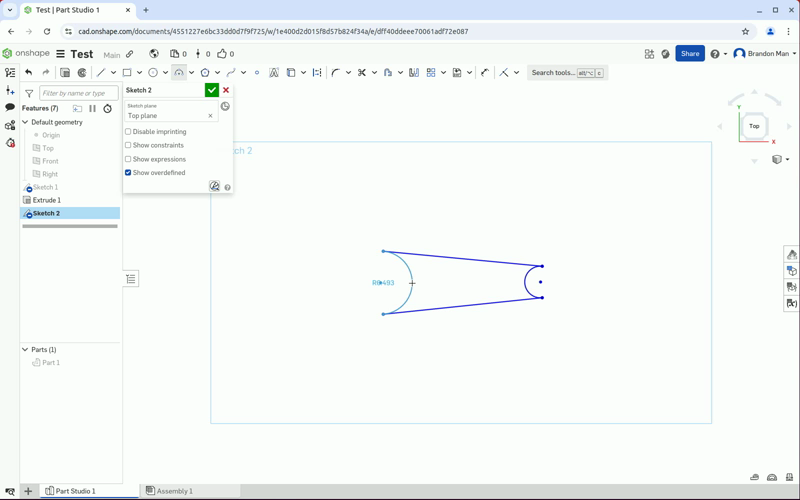
click(412, 282)
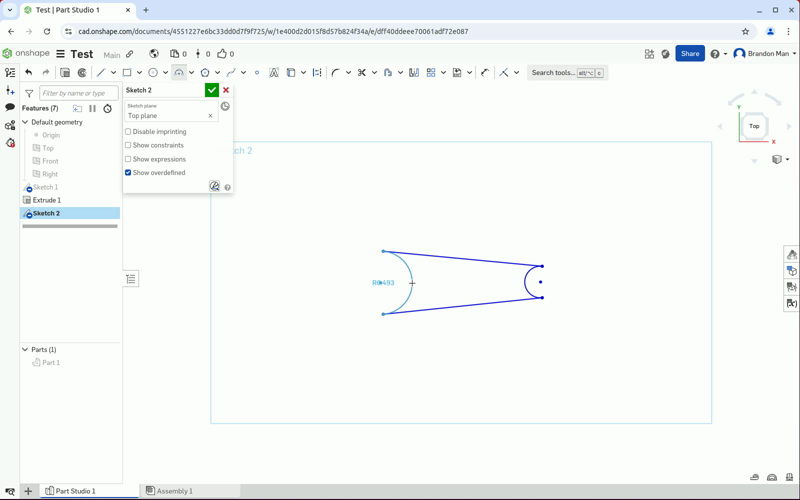
key_up(shift)
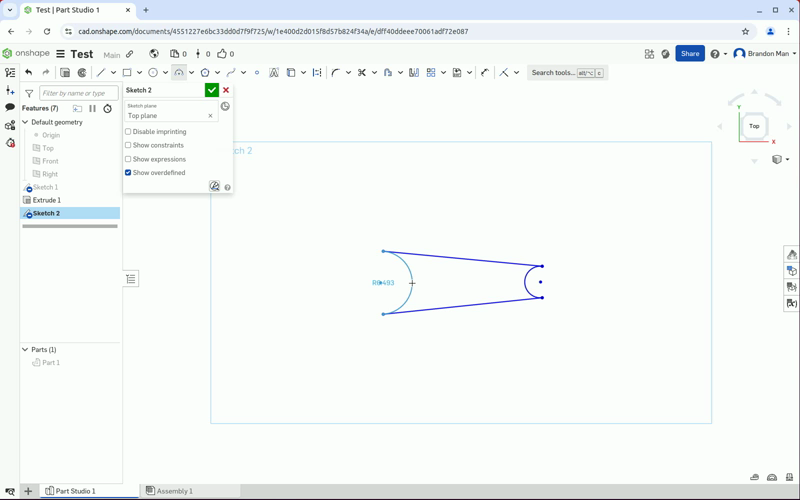
key(esc)
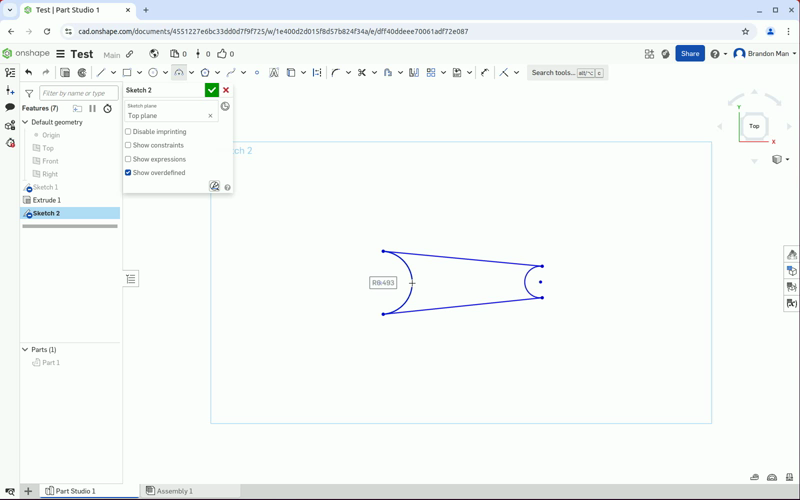
key(l)
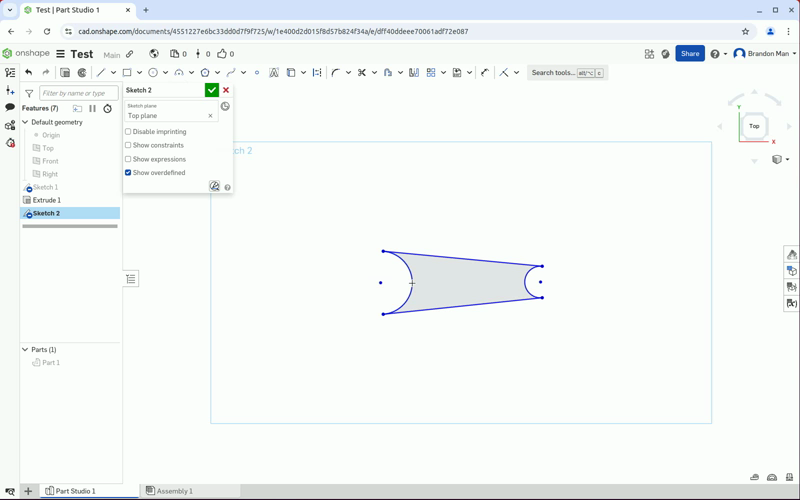
key_down(shift)
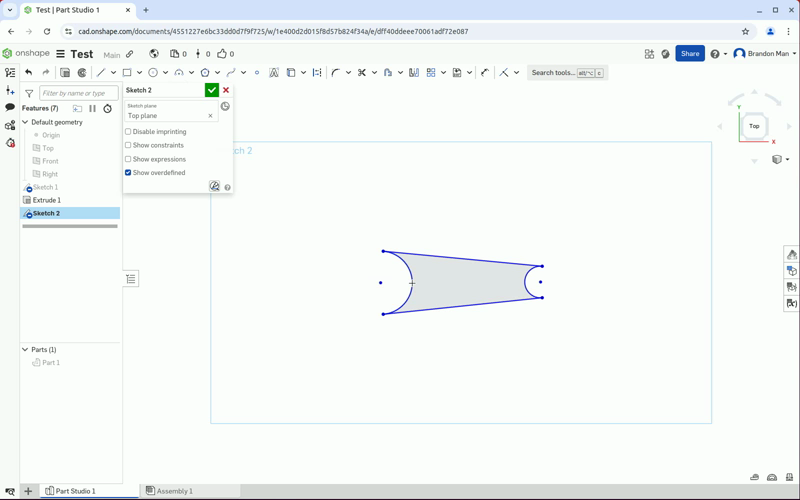
mouse_move(428, 291)
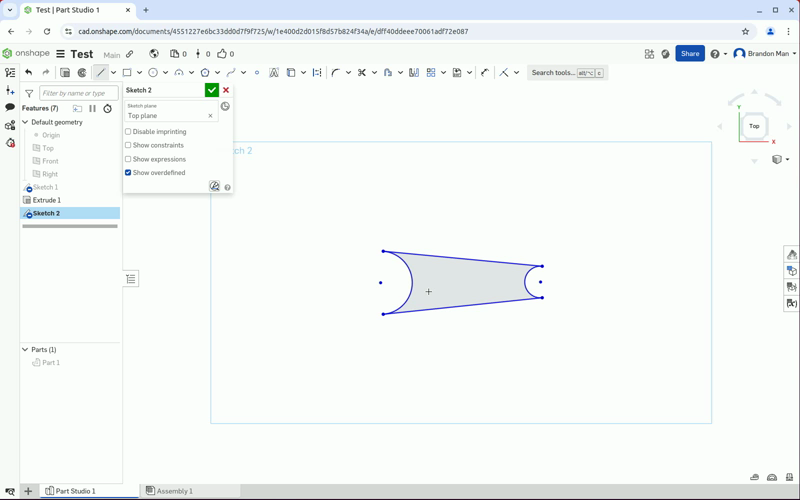
click(428, 291)
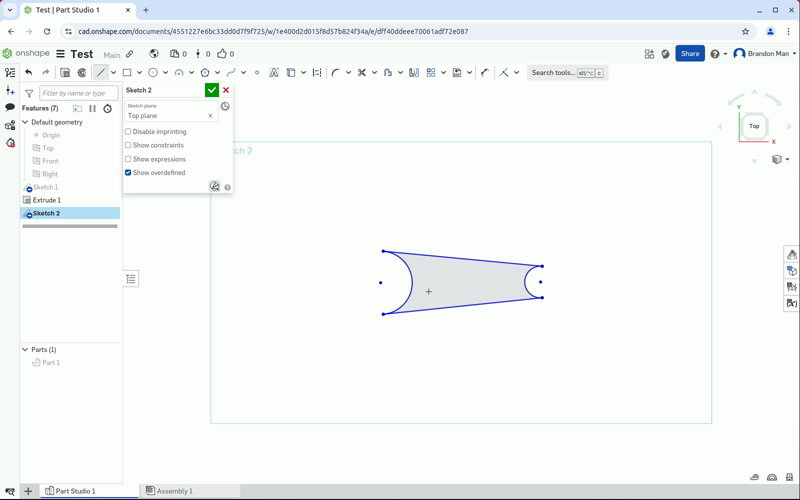
key_up(shift)
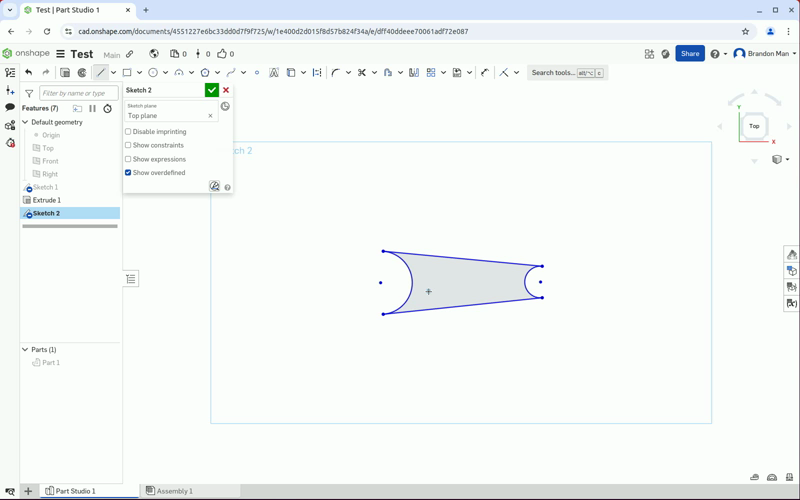
key_down(shift)
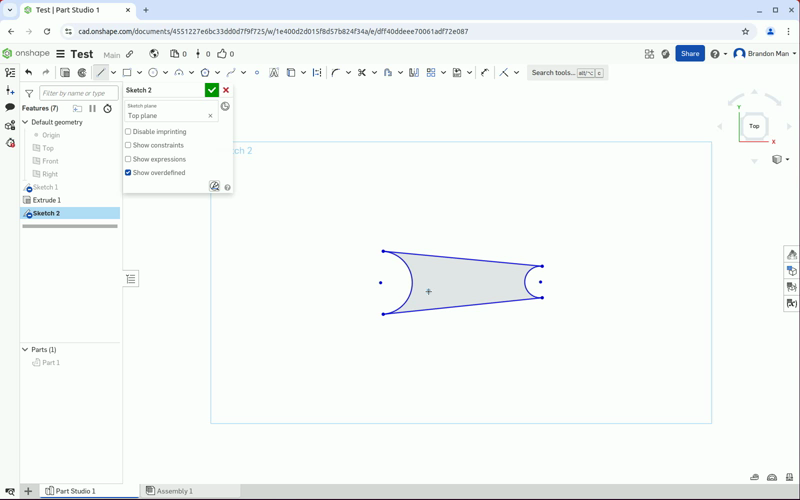
mouse_move(492, 291)
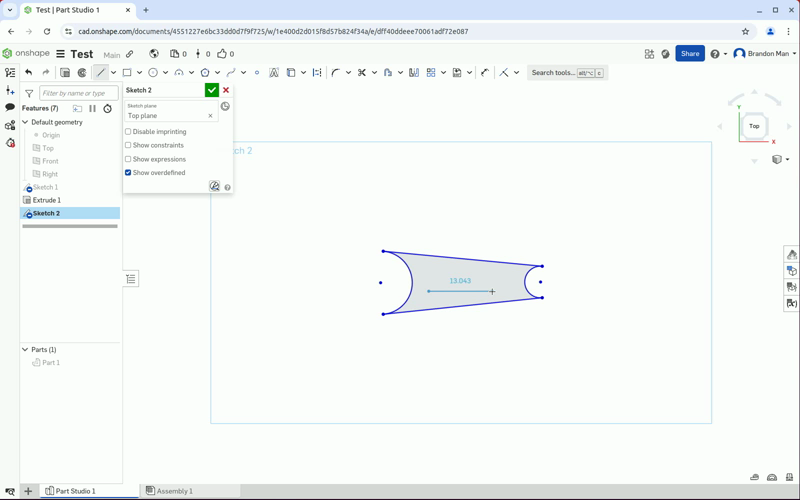
click(492, 291)
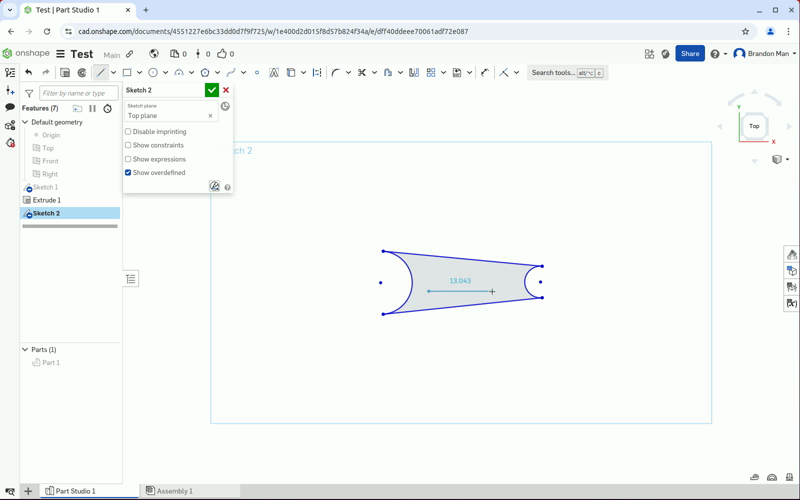
key_up(shift)
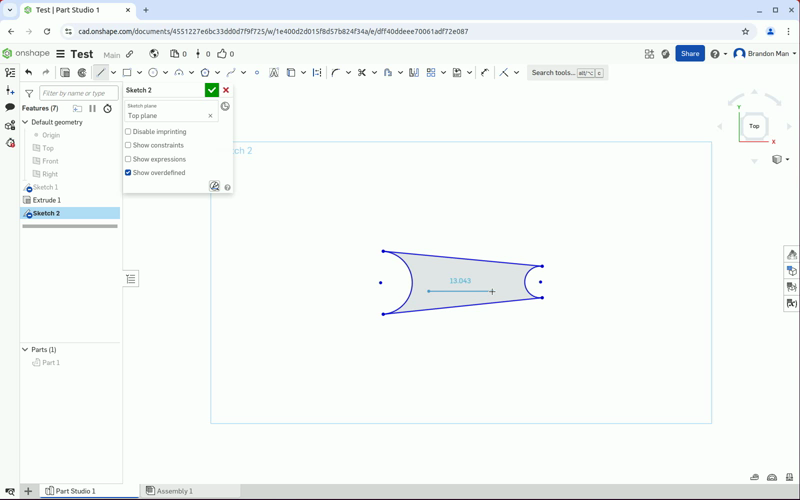
key(esc)
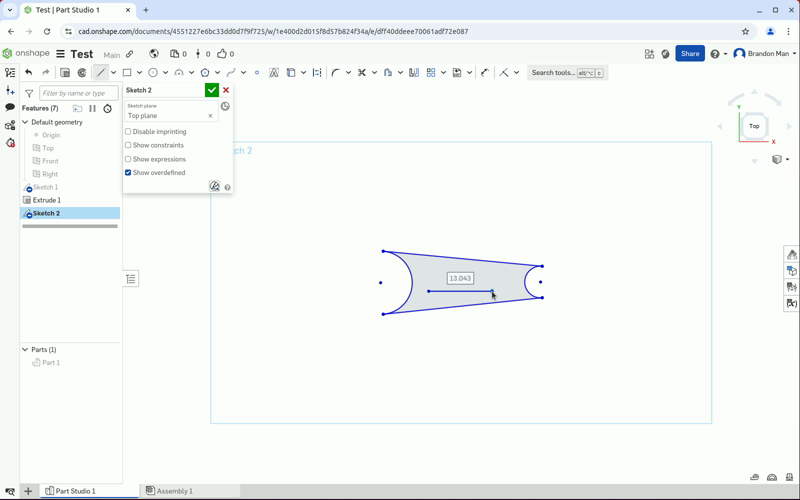
key(a)
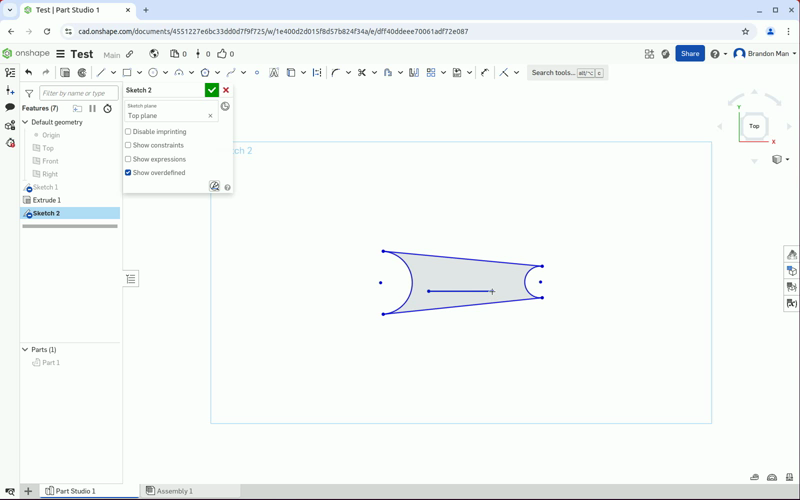
mouse_move(492, 291)
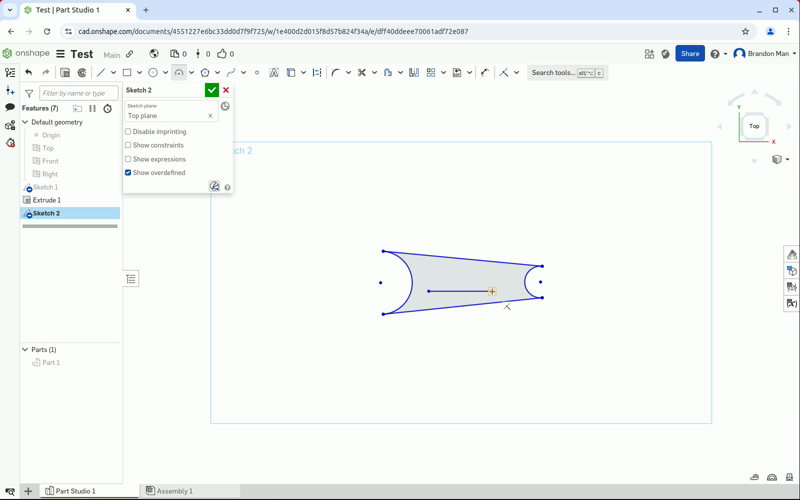
click(492, 291)
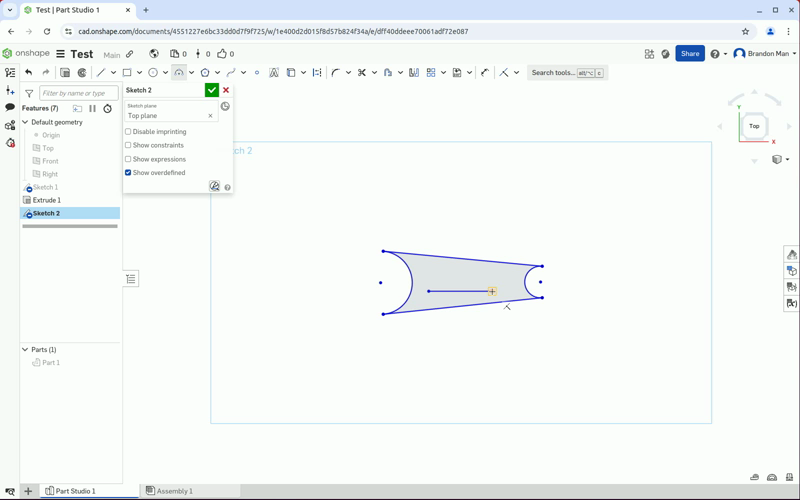
key_down(shift)
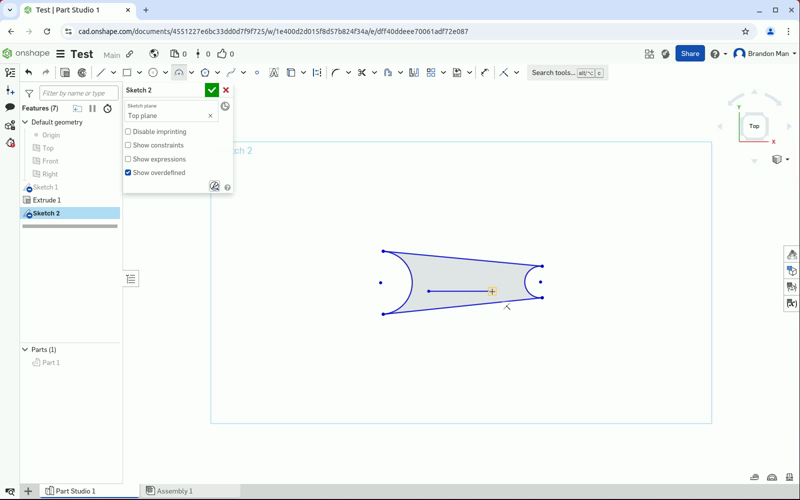
mouse_move(492, 274)
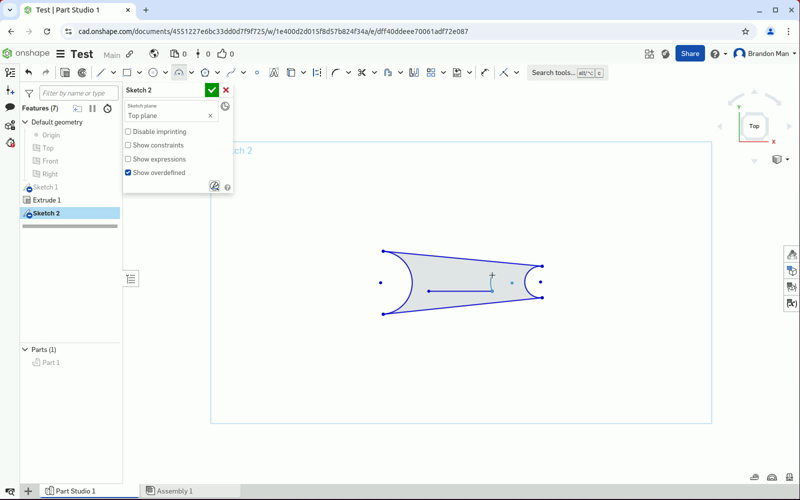
click(492, 274)
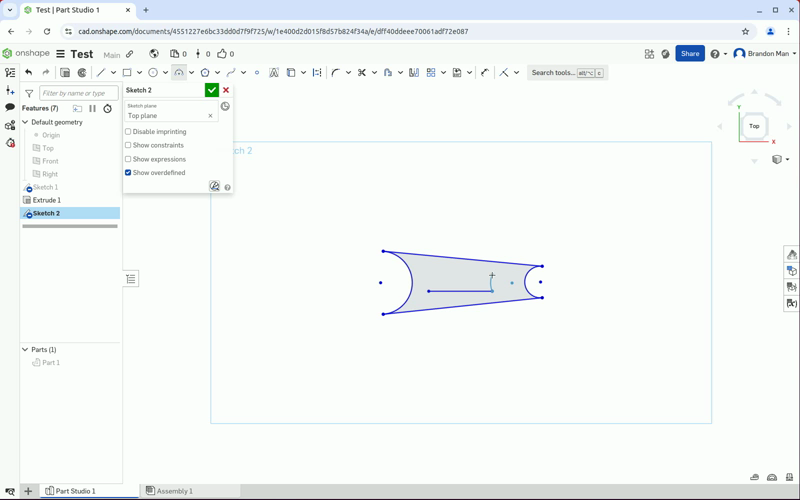
mouse_move(500, 282)
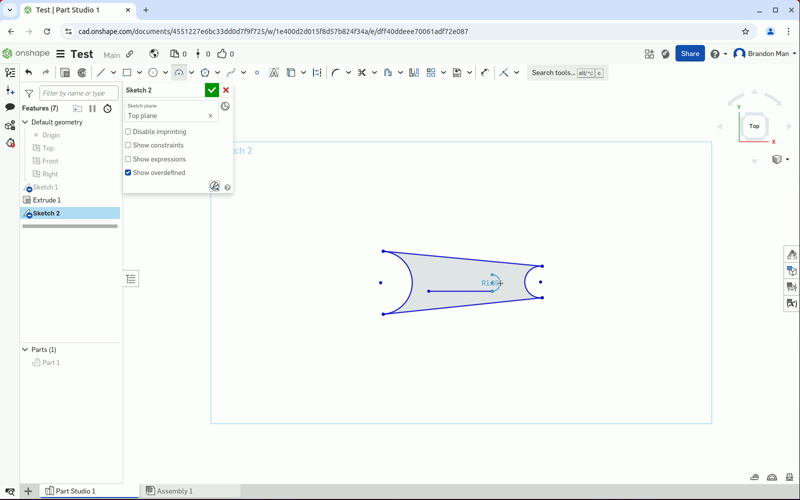
click(500, 282)
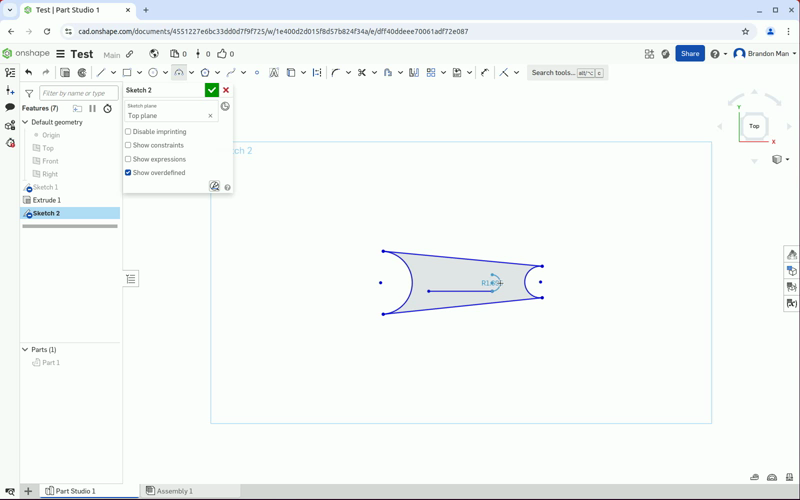
key_up(shift)
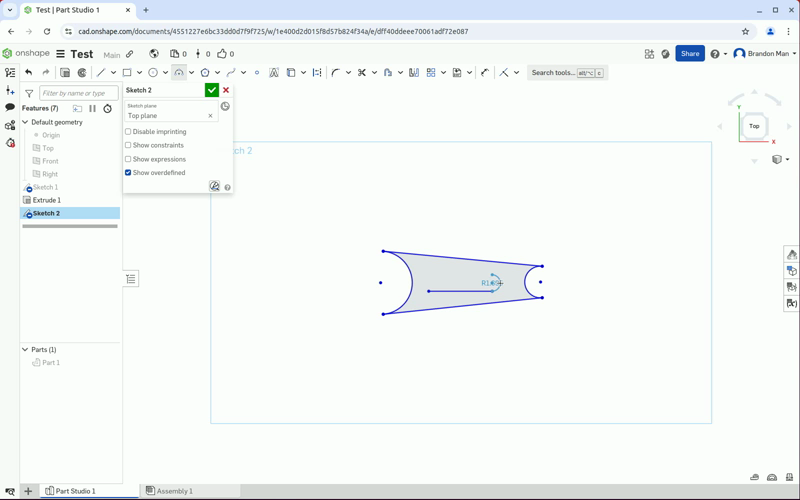
key(esc)
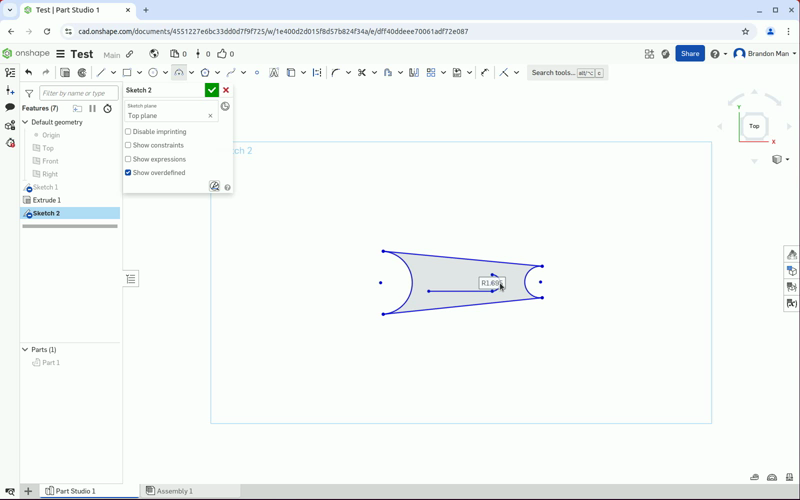
key(l)
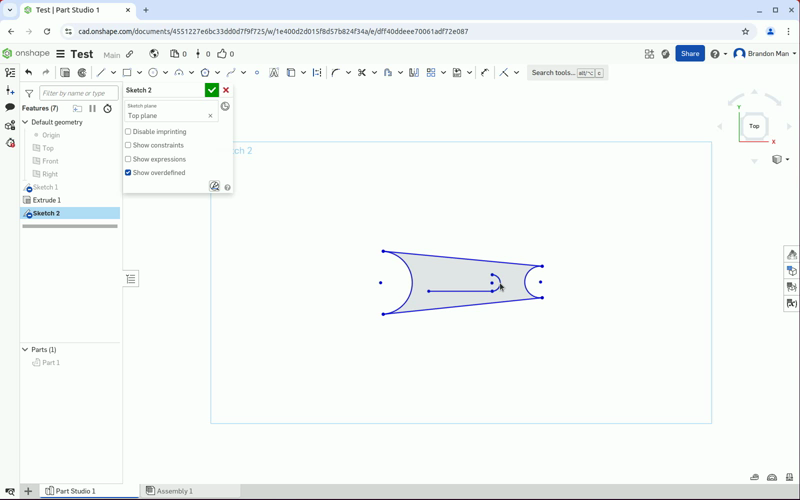
mouse_move(492, 274)
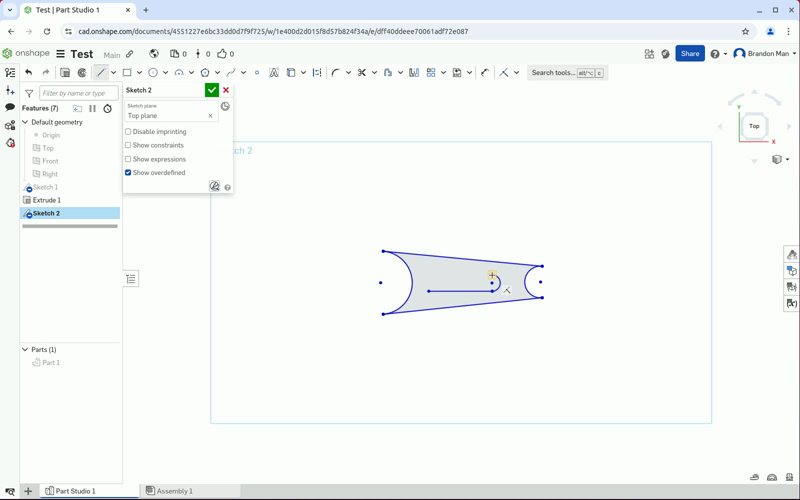
click(492, 274)
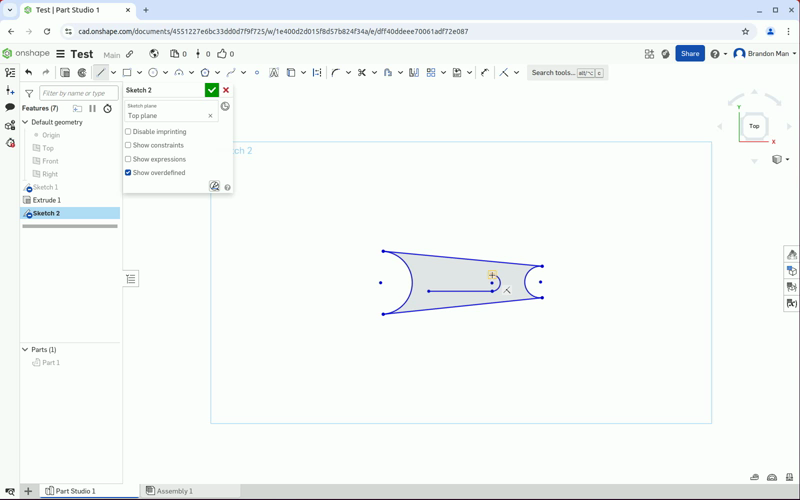
key_down(shift)
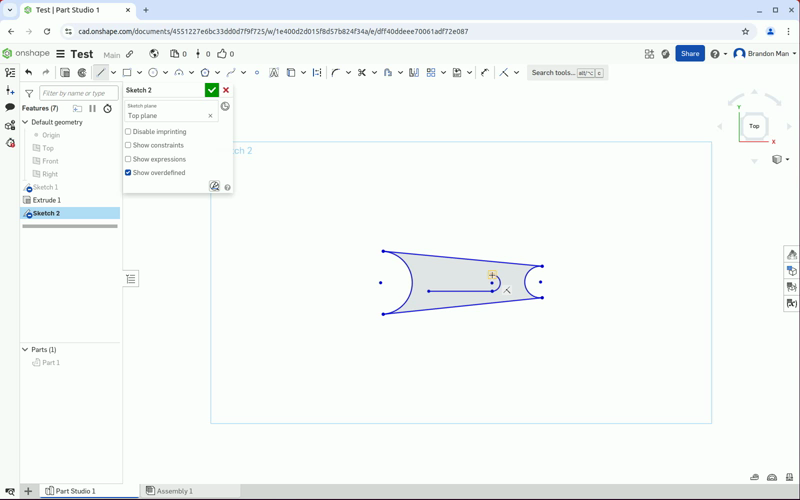
mouse_move(428, 274)
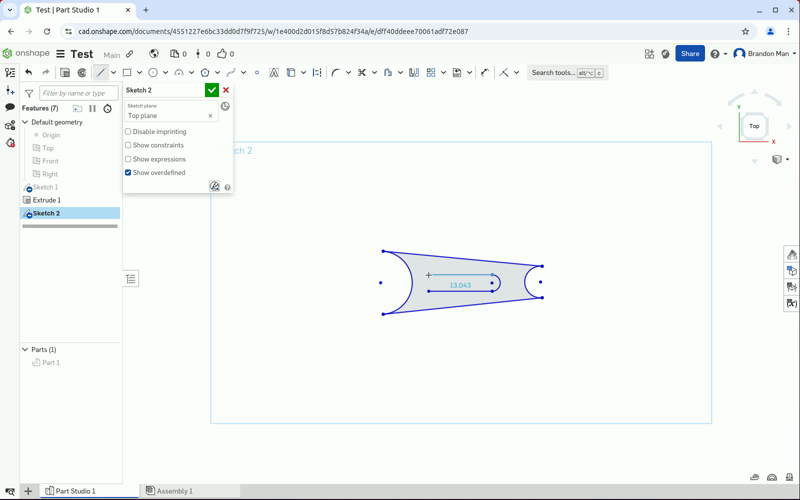
click(428, 274)
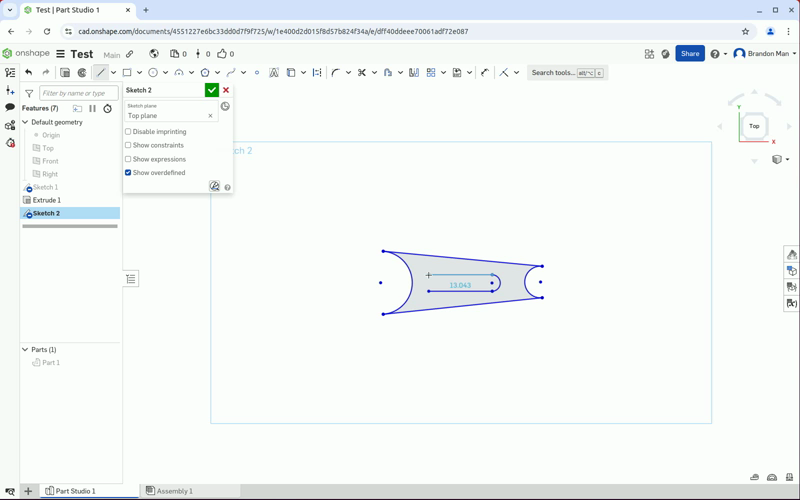
key_up(shift)
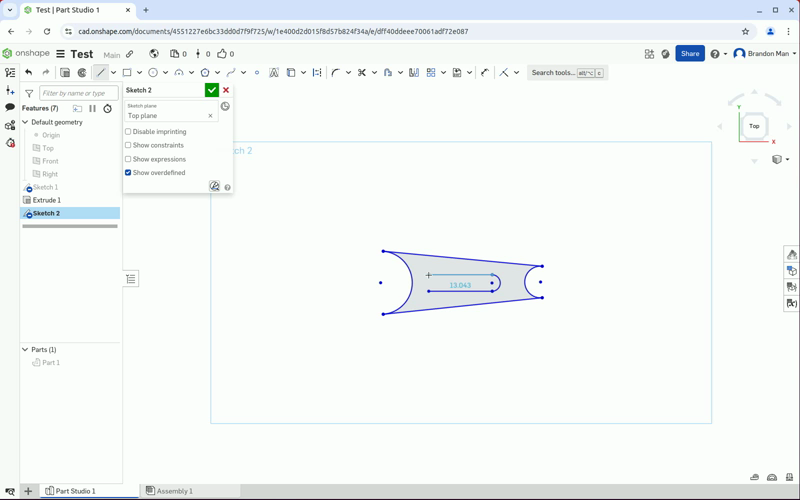
key(esc)
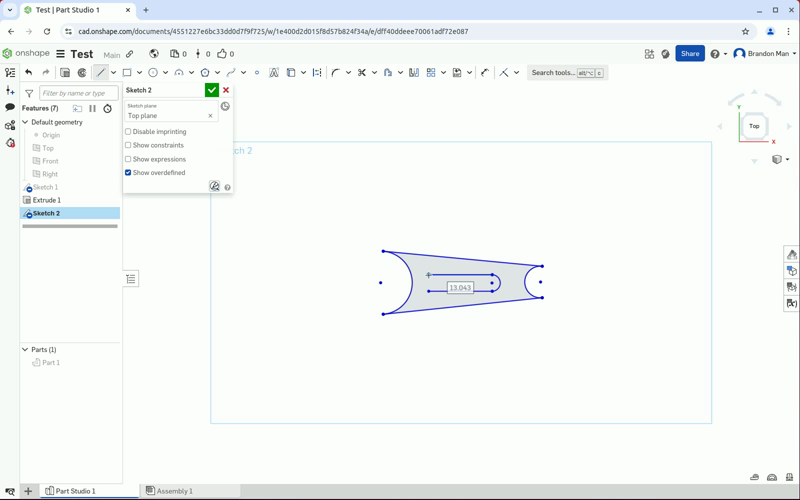
key(a)
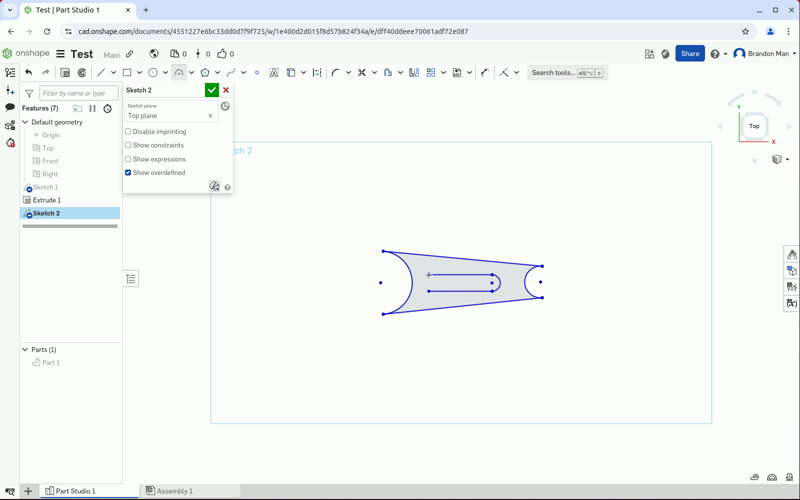
mouse_move(428, 274)
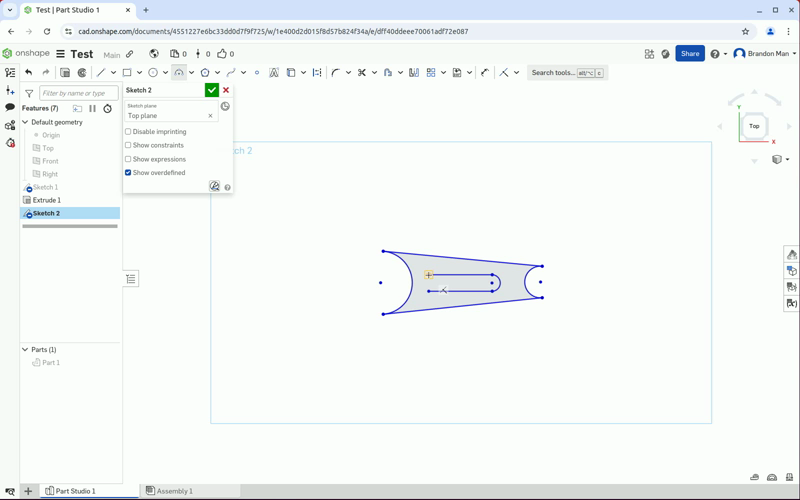
click(428, 274)
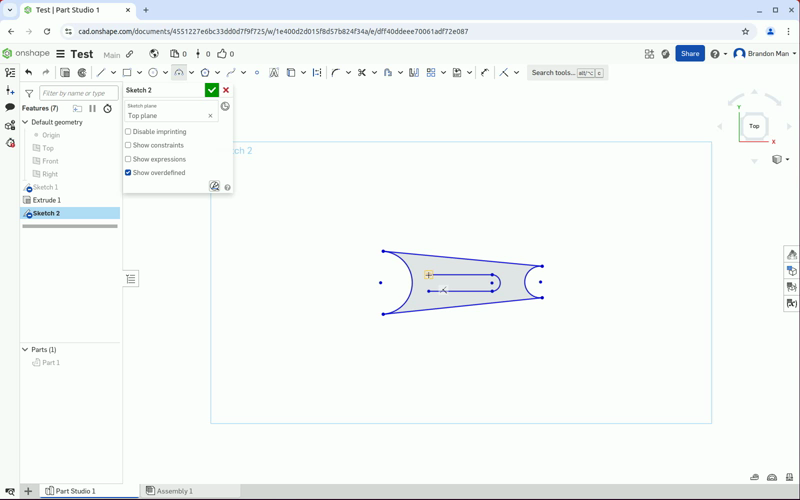
mouse_move(428, 291)
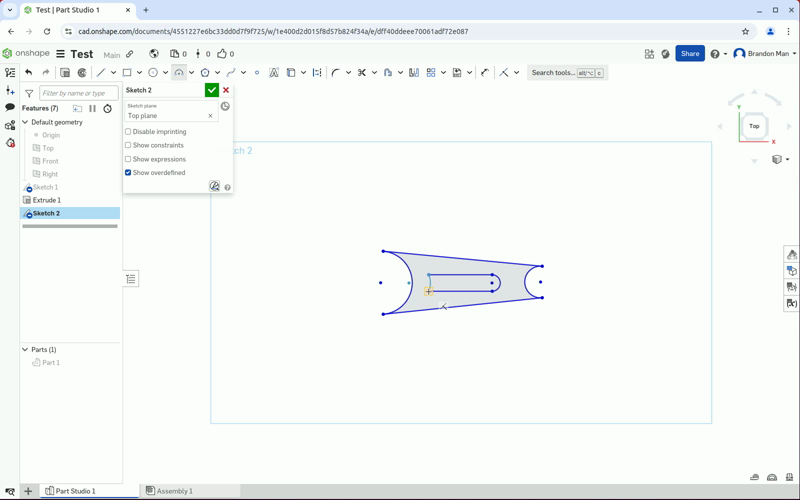
click(428, 291)
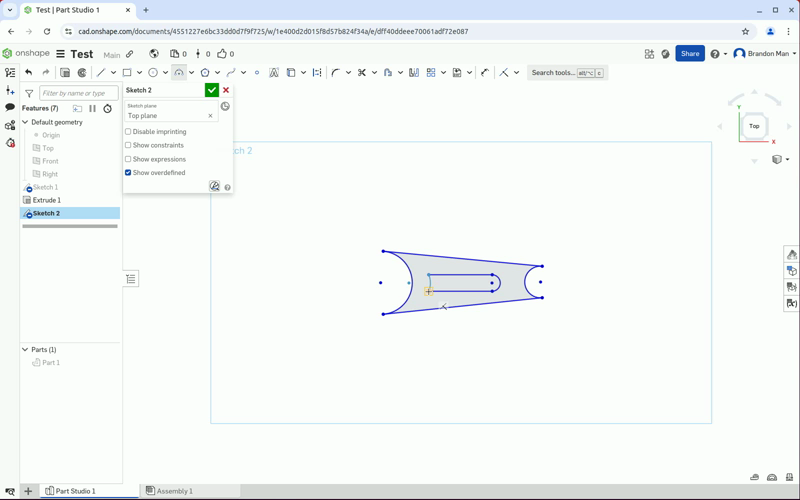
key_down(shift)
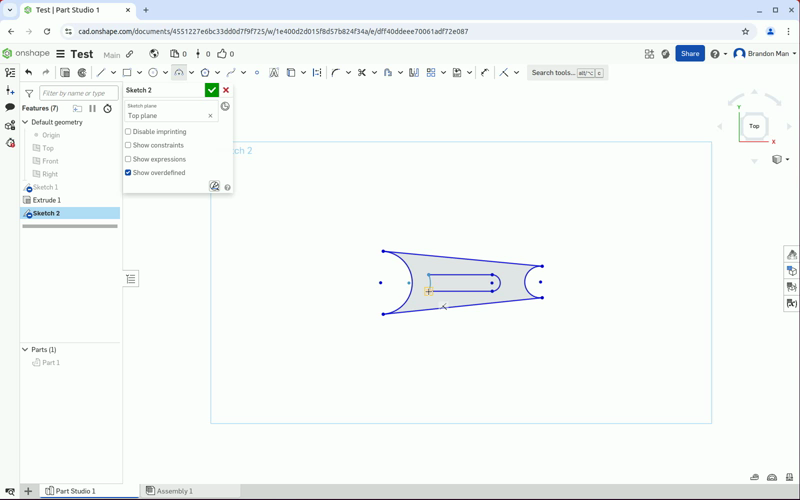
mouse_move(420, 282)
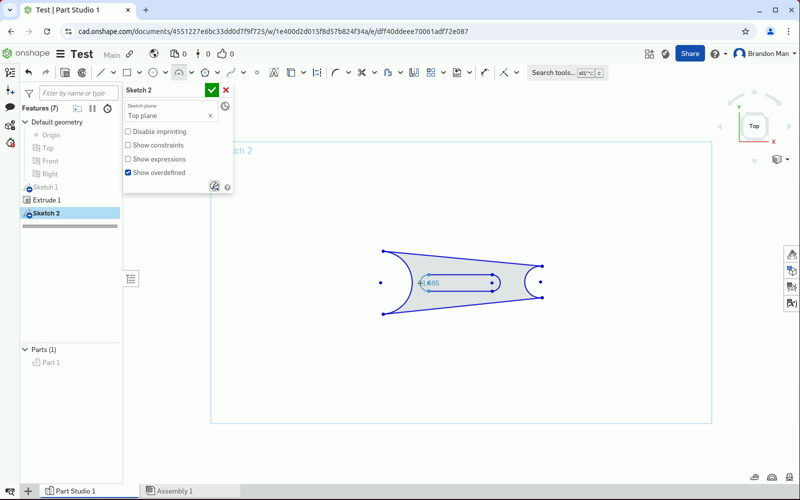
click(420, 282)
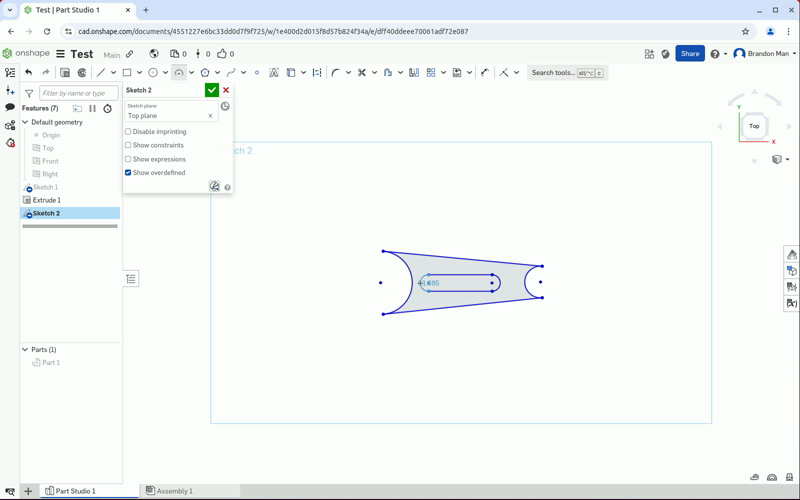
key_up(shift)
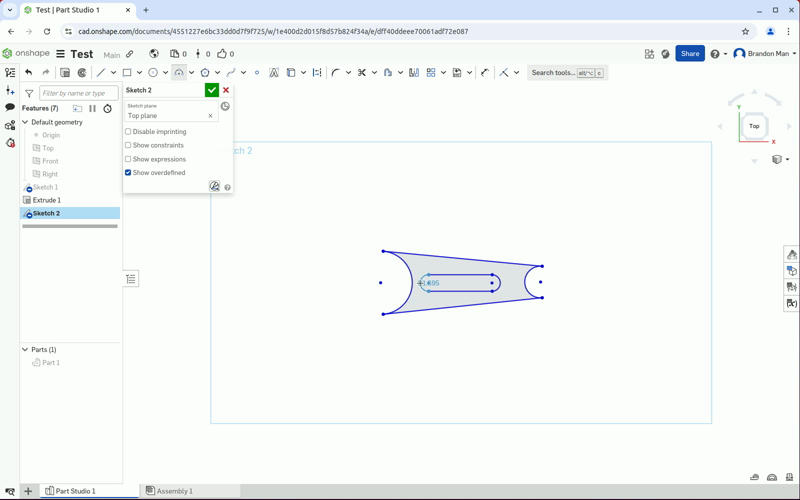
key(esc)
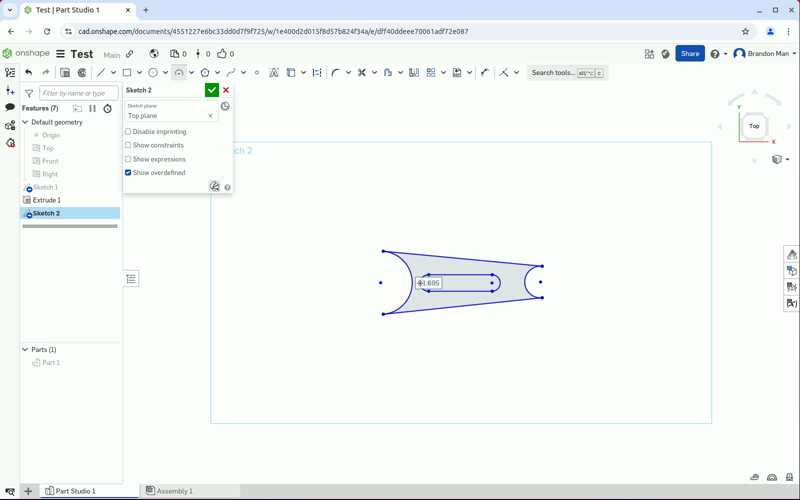
mouse_move(487, 270)
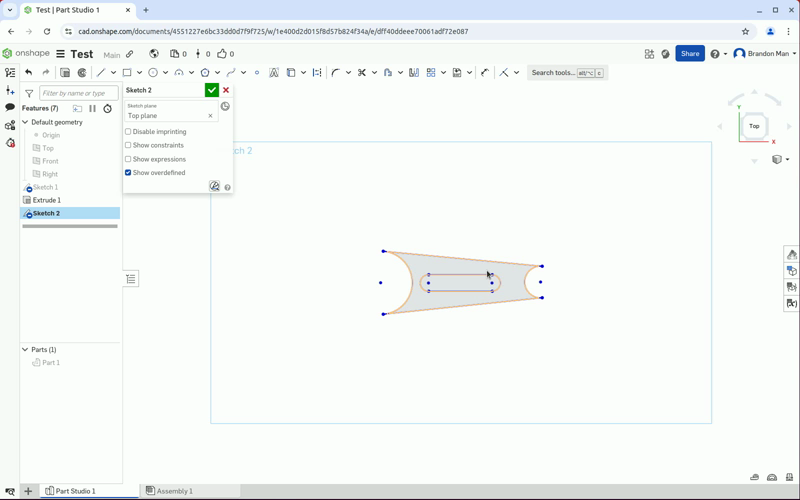
click(487, 270)
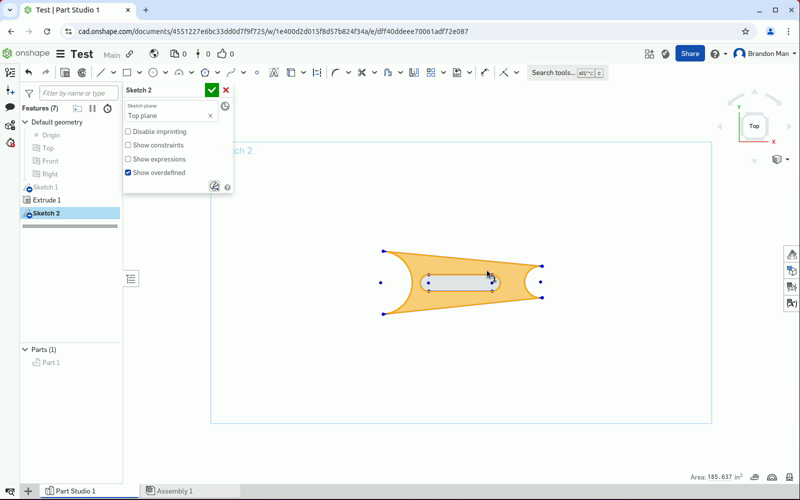
mouse_move(73, 352)
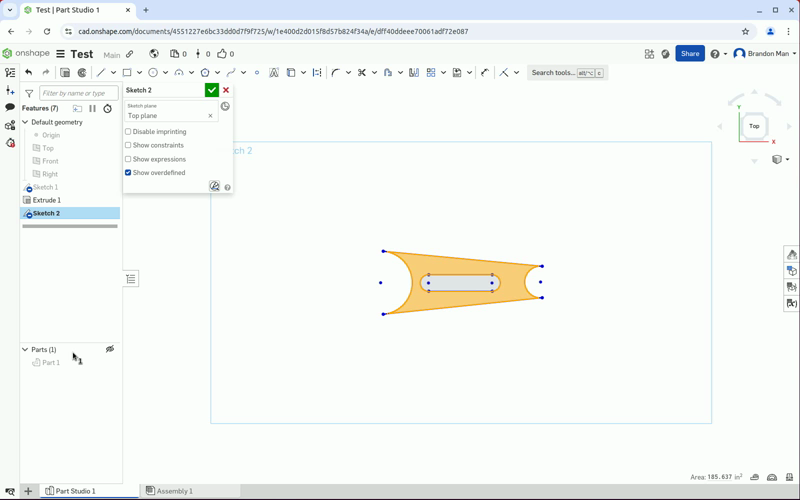
key(shift+y)
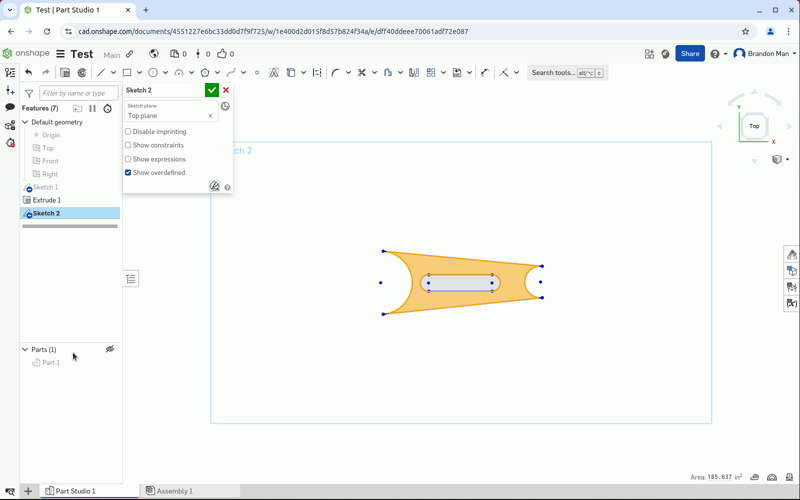
key(shift+e)
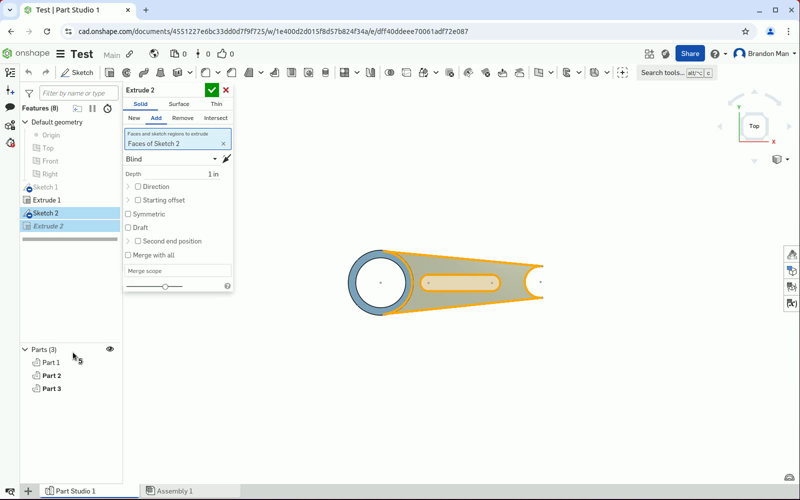
mouse_move(143, 106)
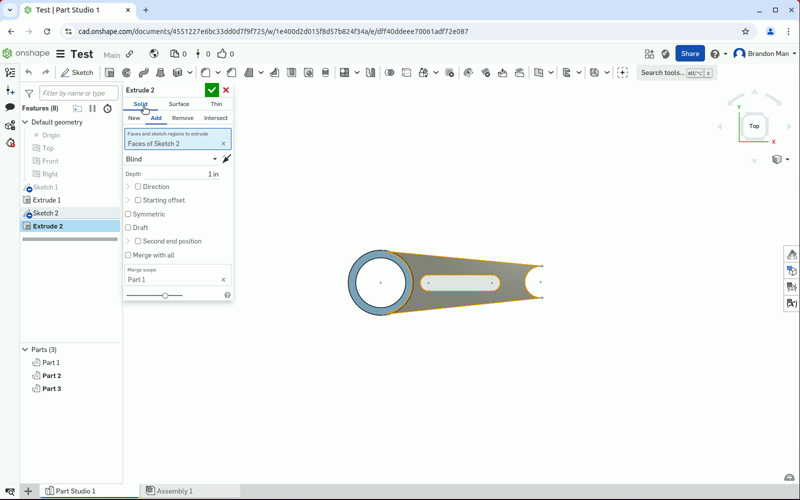
click(143, 106)
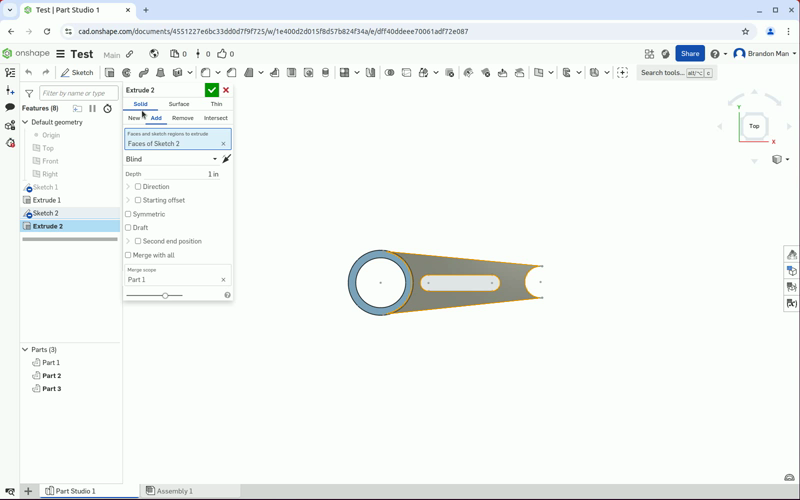
mouse_move(137, 120)
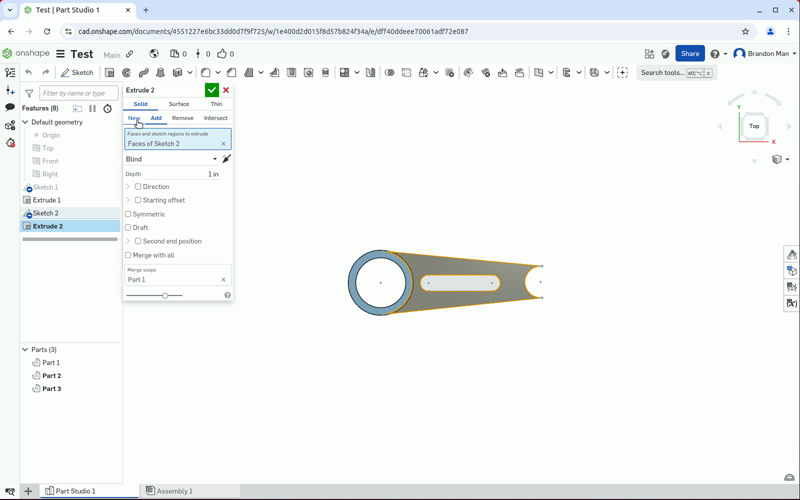
click(137, 120)
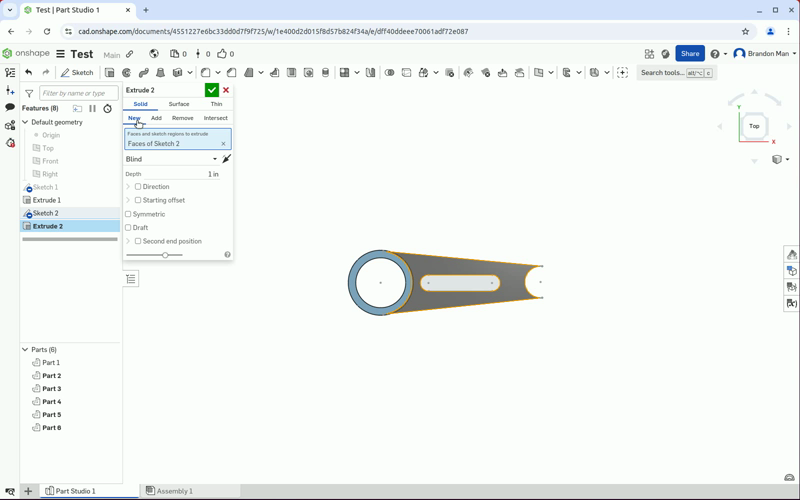
key(tab, 4)
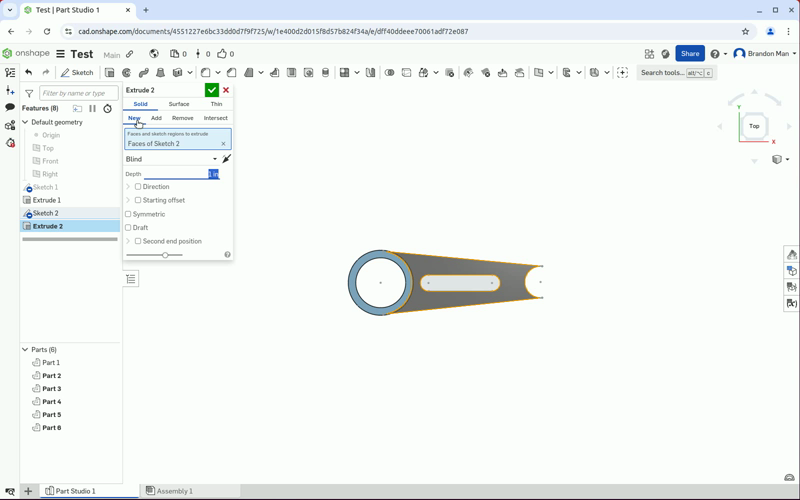
text(6.499)
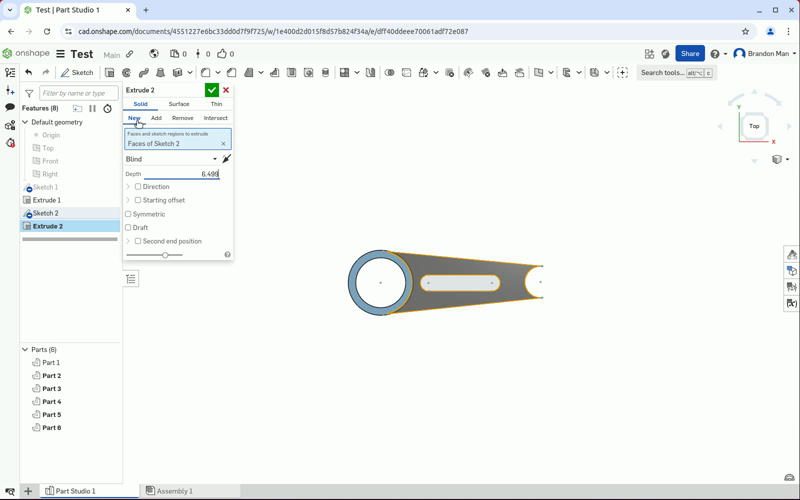
key(enter)
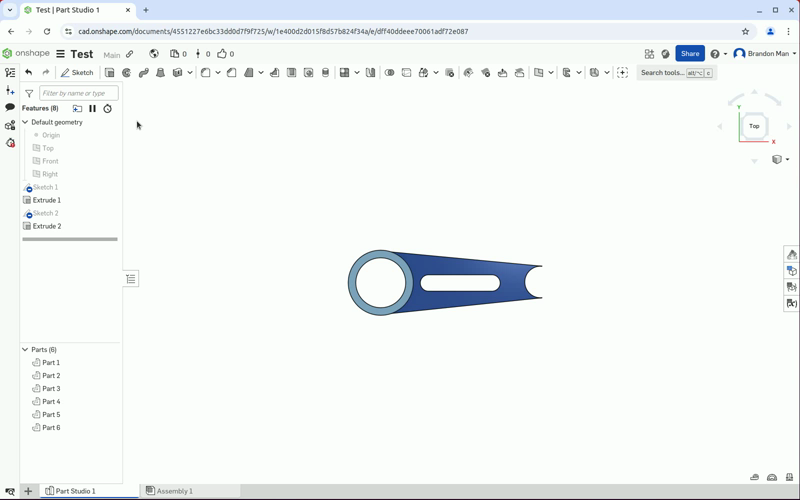
key(shift+h)
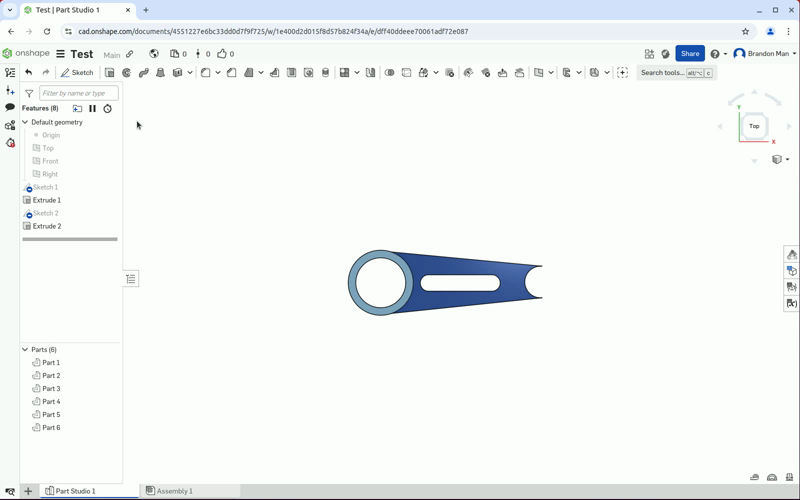
key(shift+h)
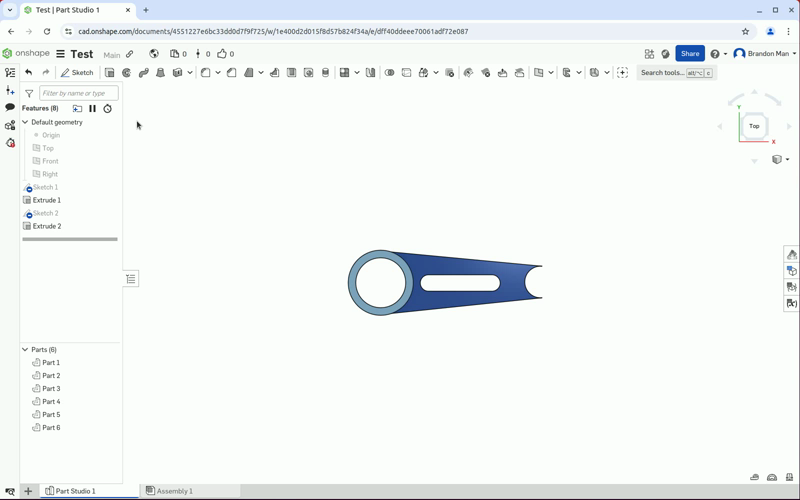
mouse_move(73, 189)
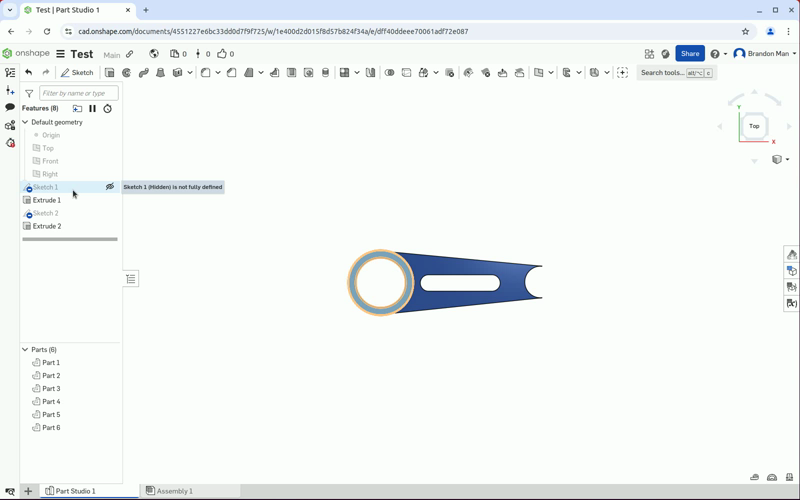
click(73, 189)
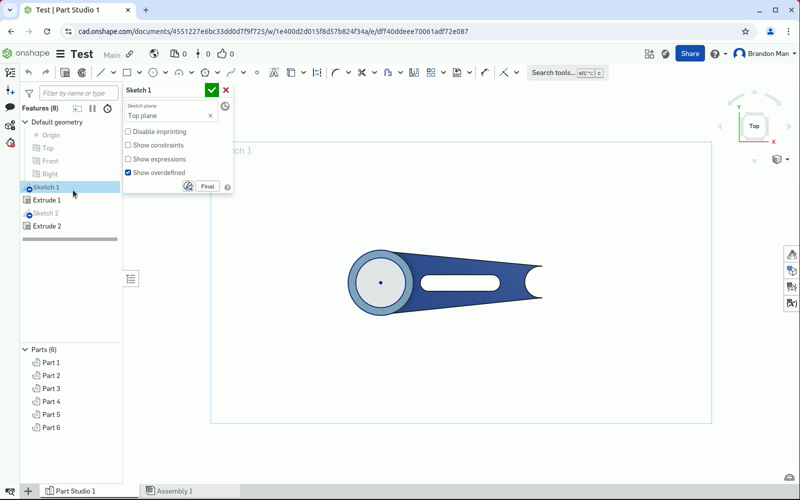
mouse_move(229, 92)
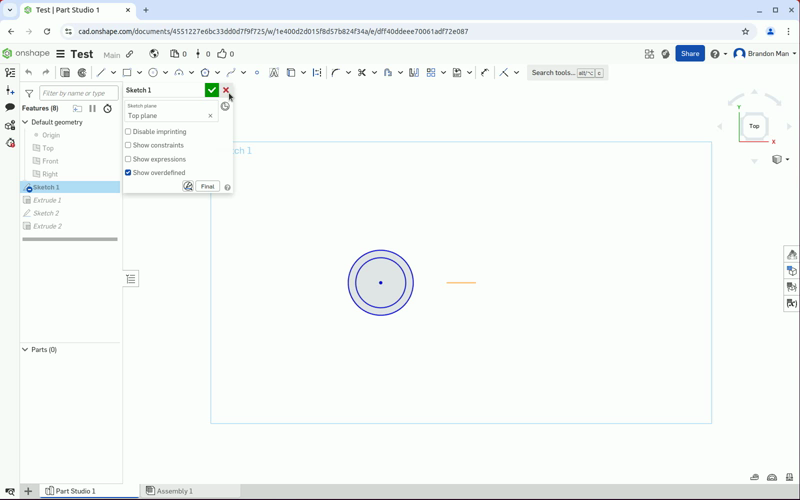
click(229, 92)
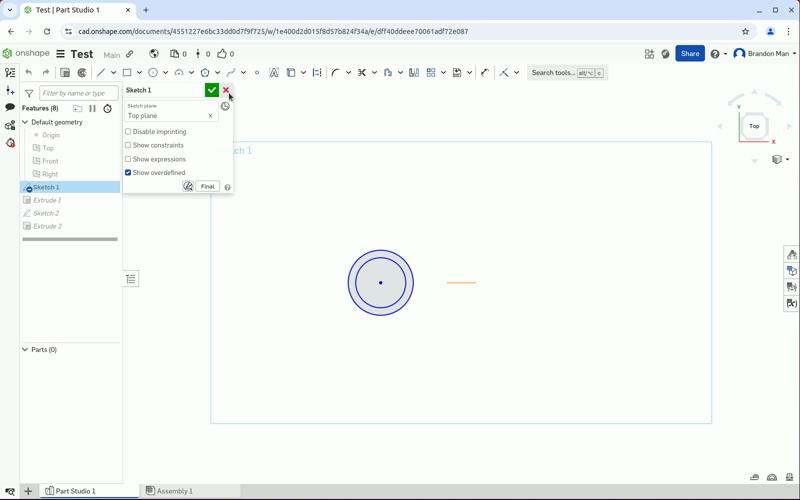
key(shift+s)
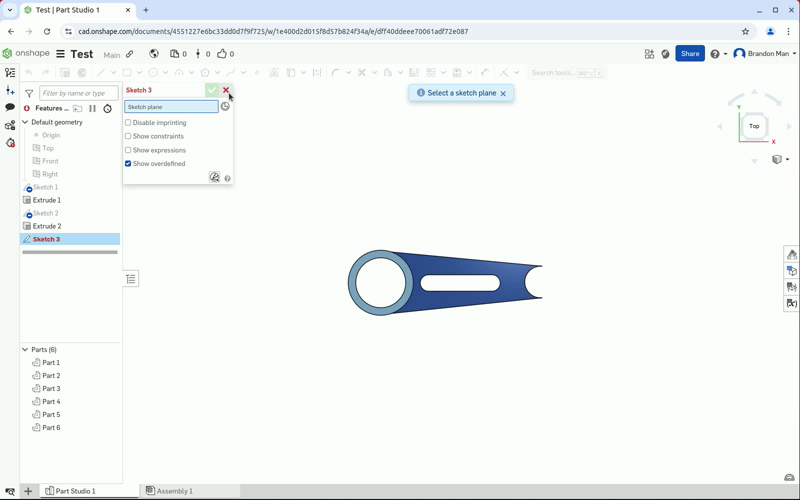
mouse_move(73, 150)
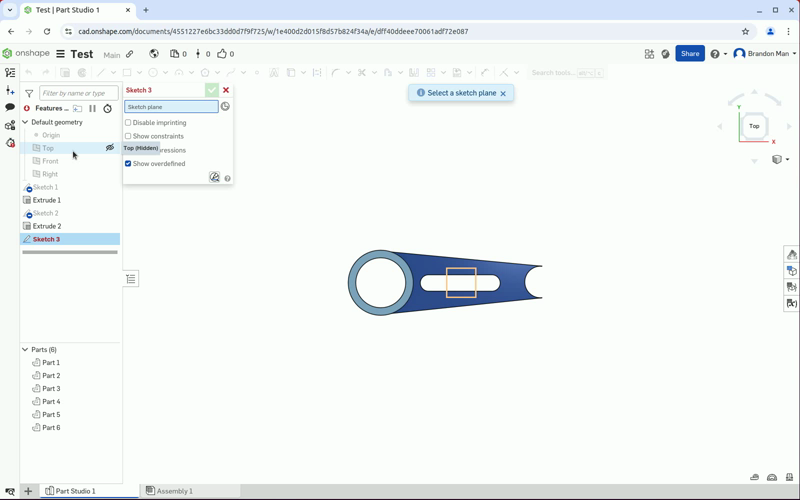
click(73, 150)
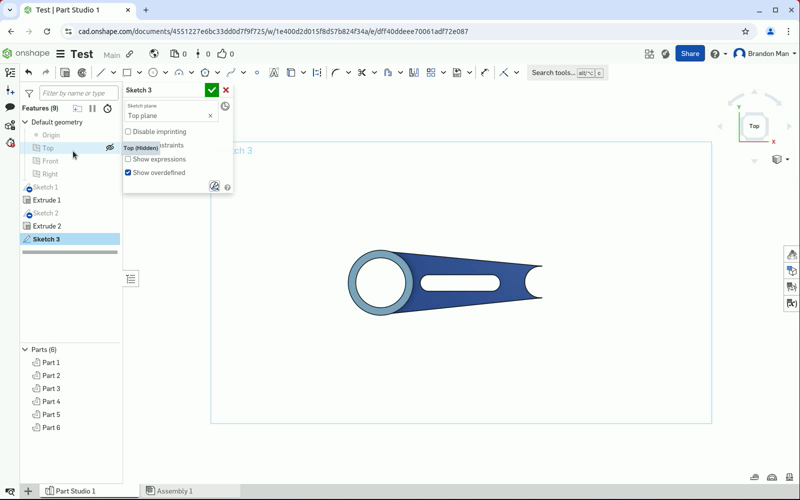
mouse_move(73, 352)
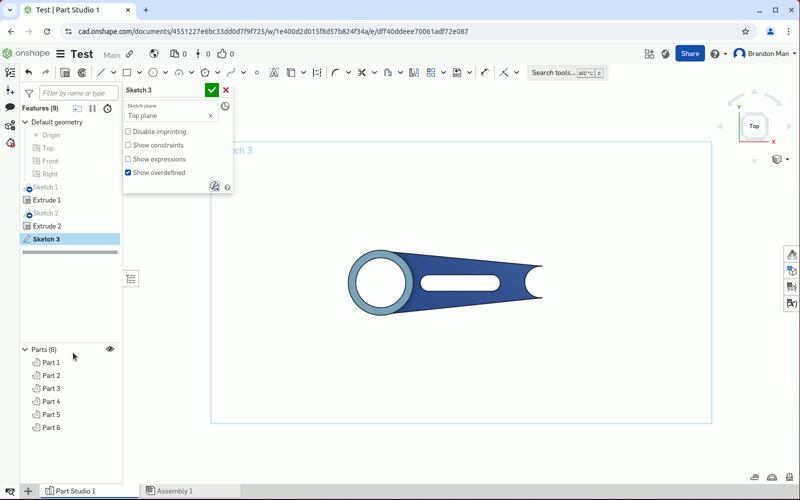
key(y)
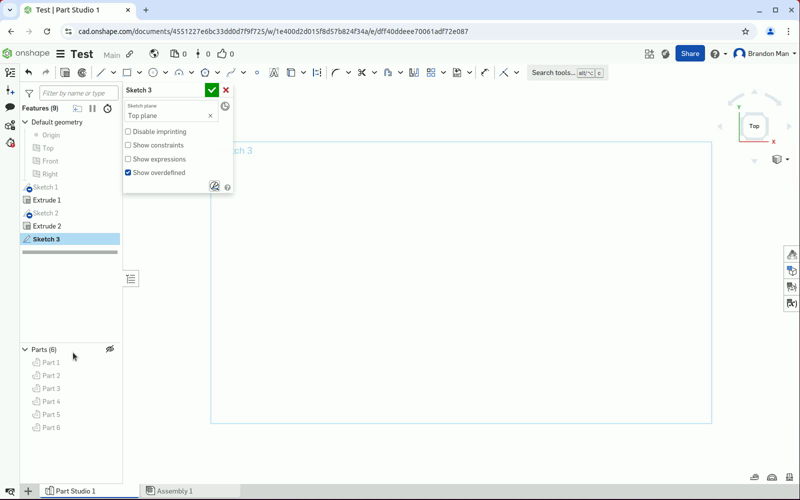
key(c)
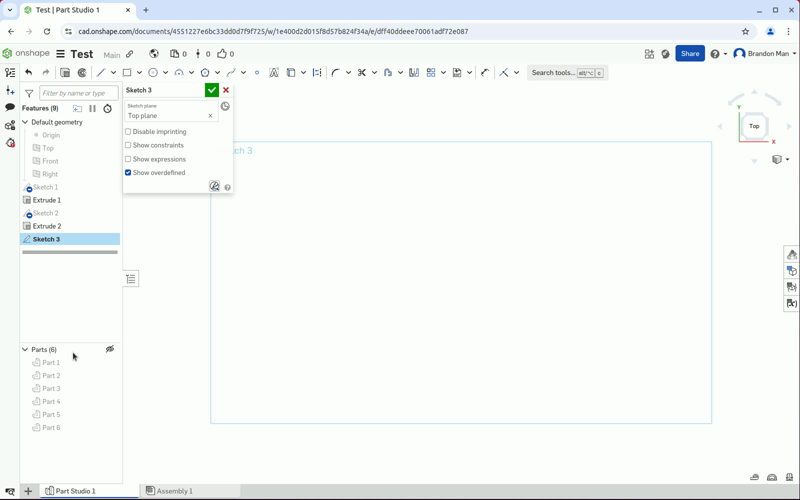
key_down(shift)
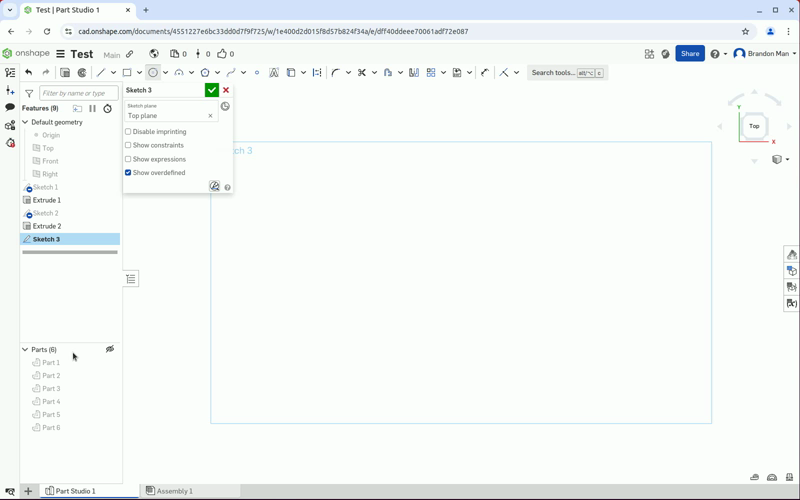
mouse_move(541, 282)
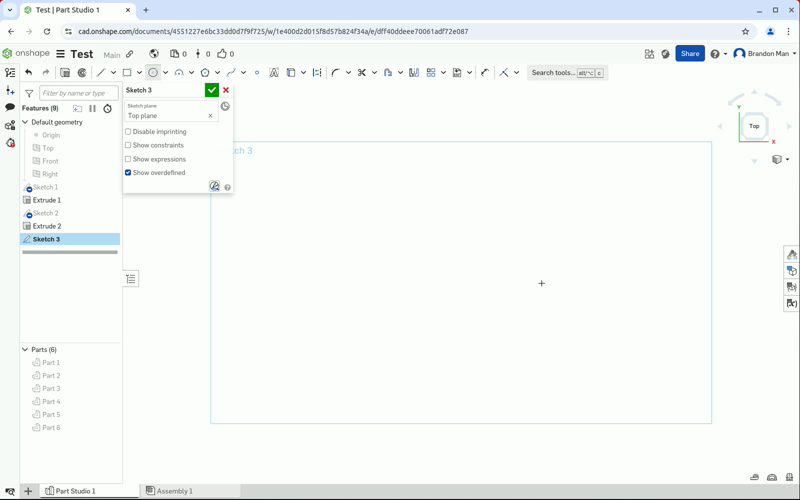
click(541, 282)
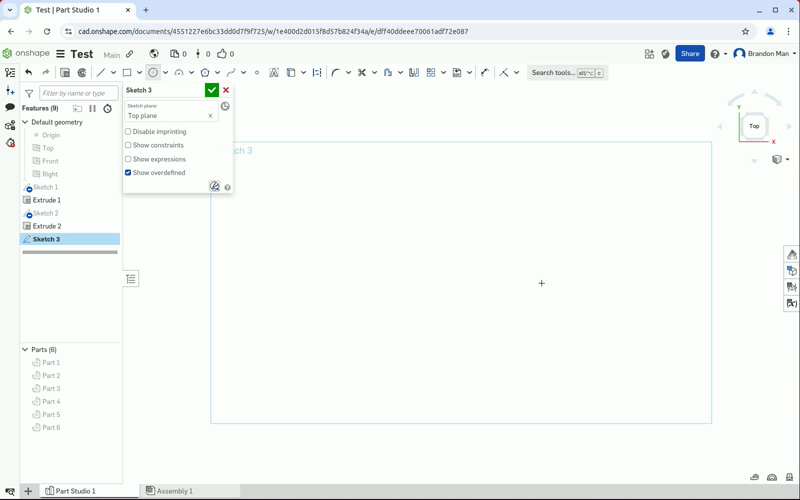
key_up(shift)
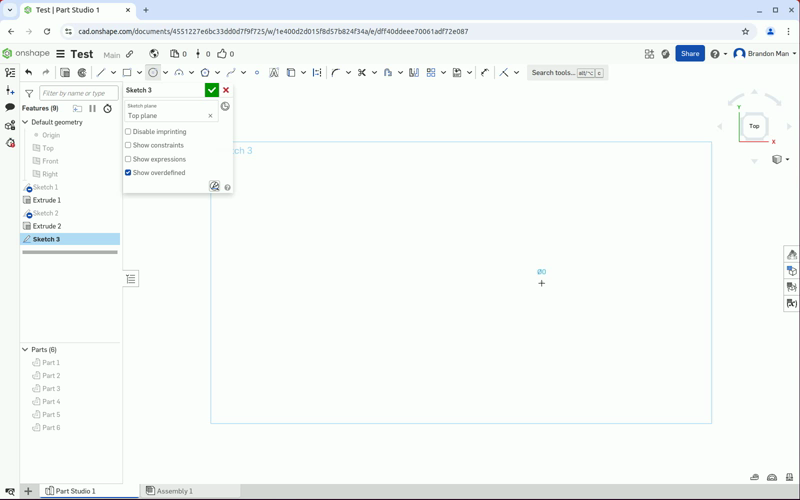
mouse_move(558, 282)
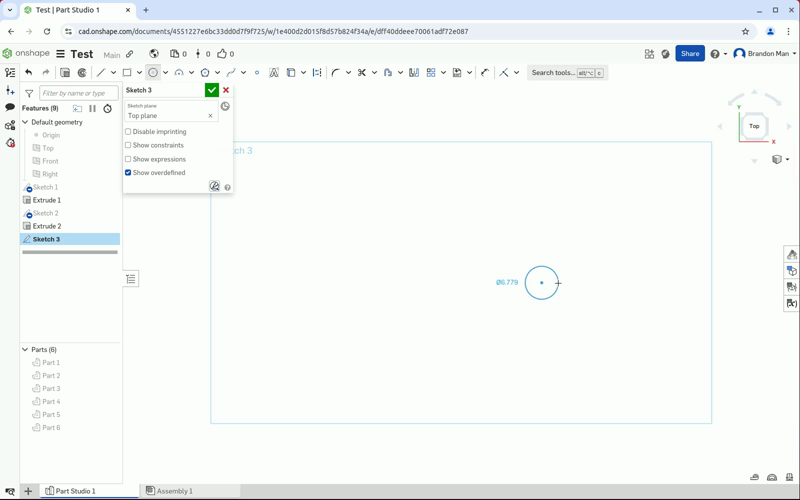
click(558, 282)
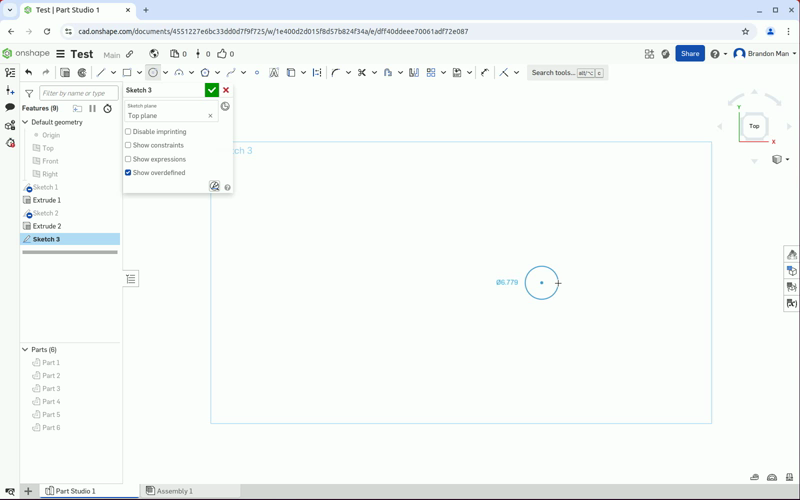
key(esc)
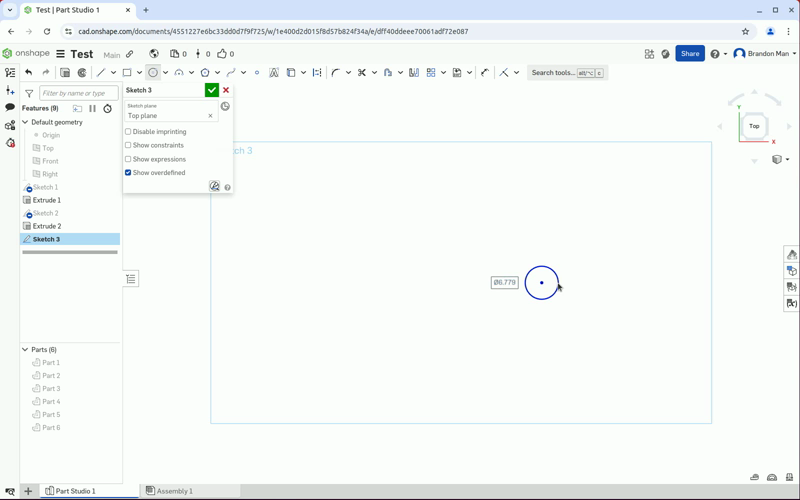
key(c)
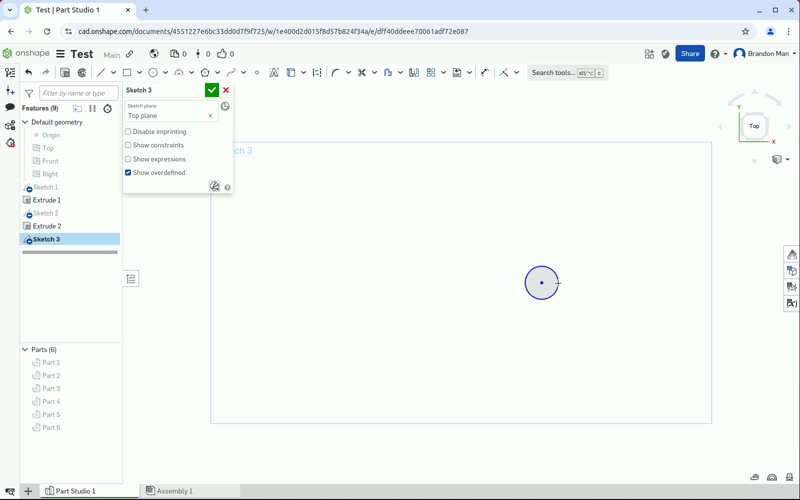
key_down(shift)
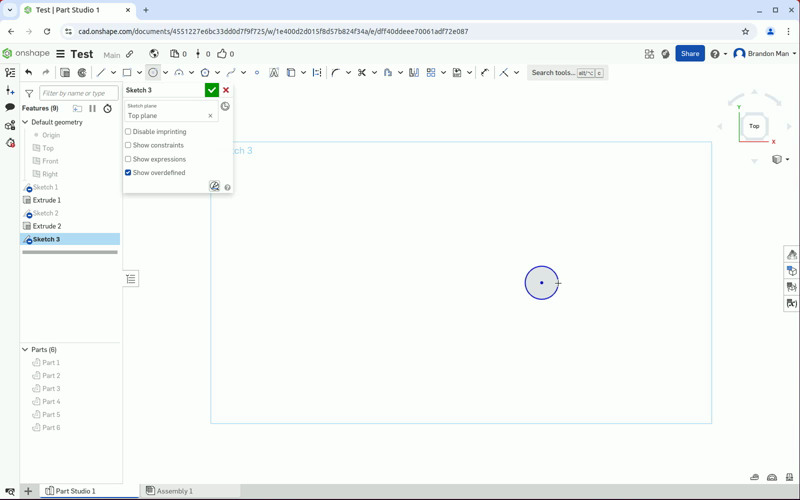
mouse_move(541, 282)
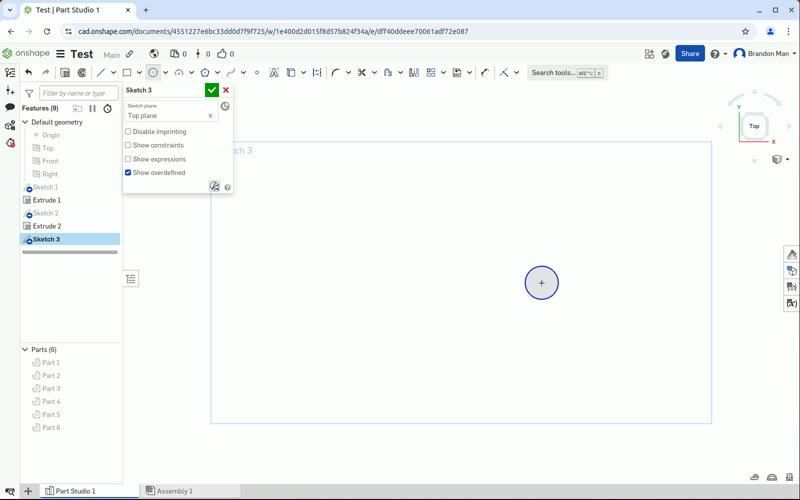
click(541, 282)
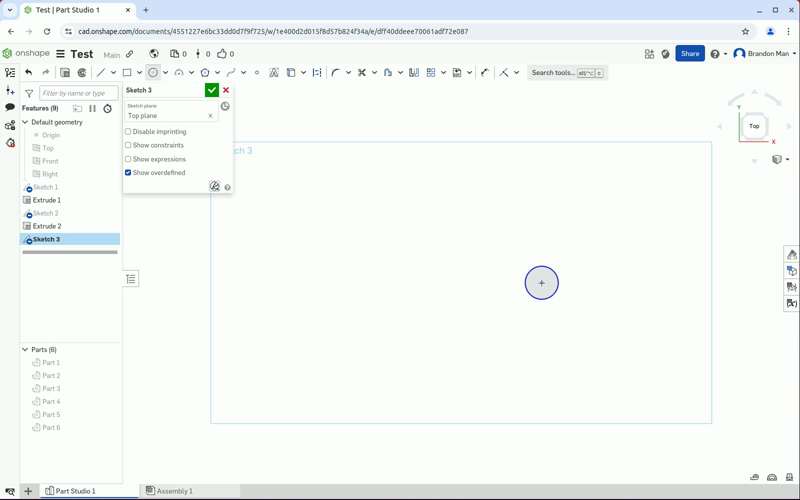
key_up(shift)
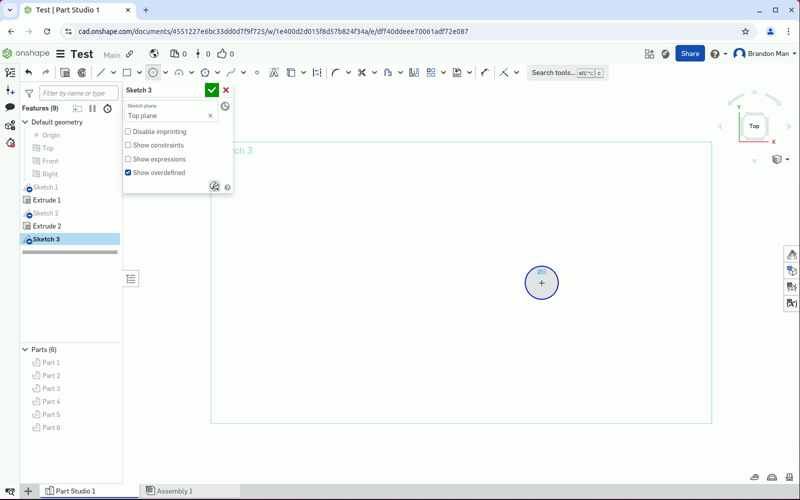
mouse_move(549, 282)
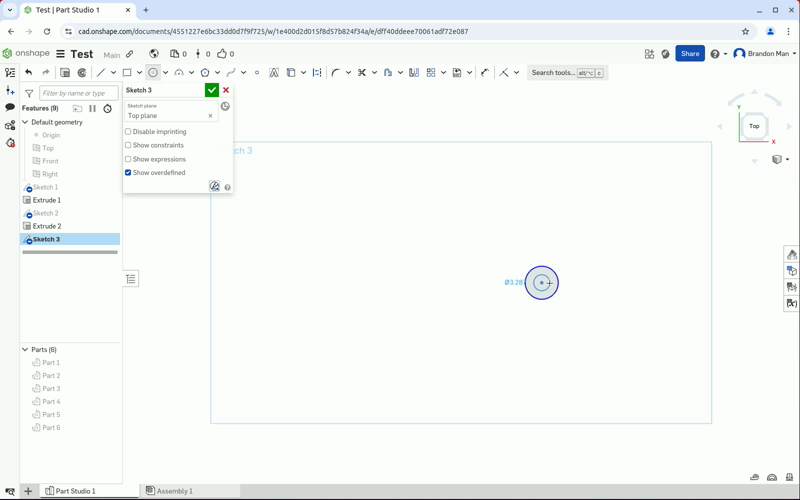
click(549, 282)
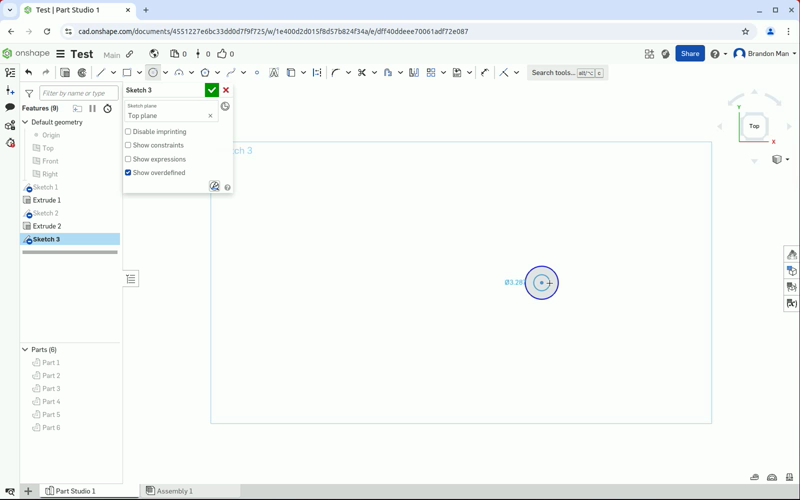
key(esc)
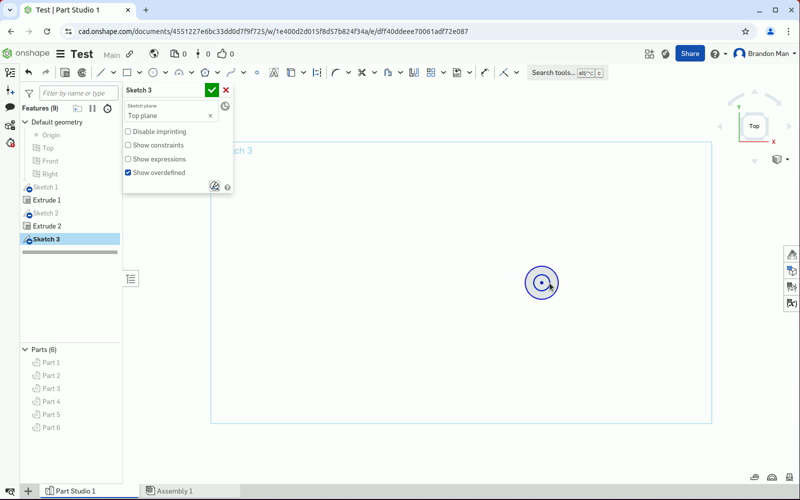
mouse_move(548, 294)
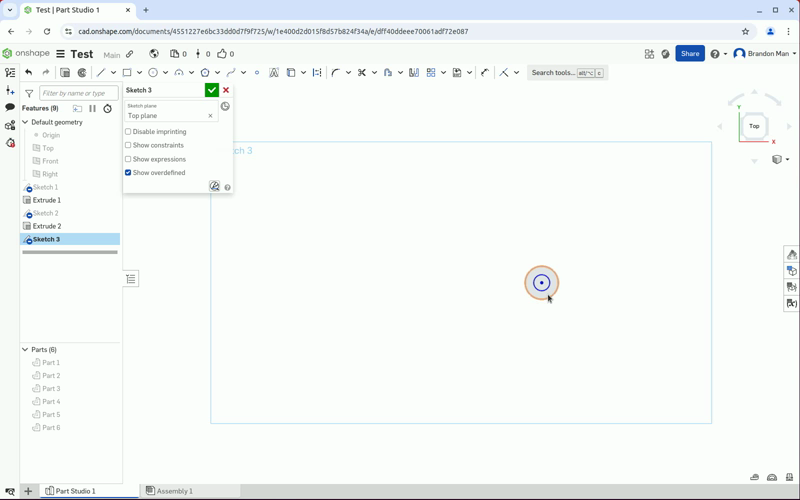
scroll(6)
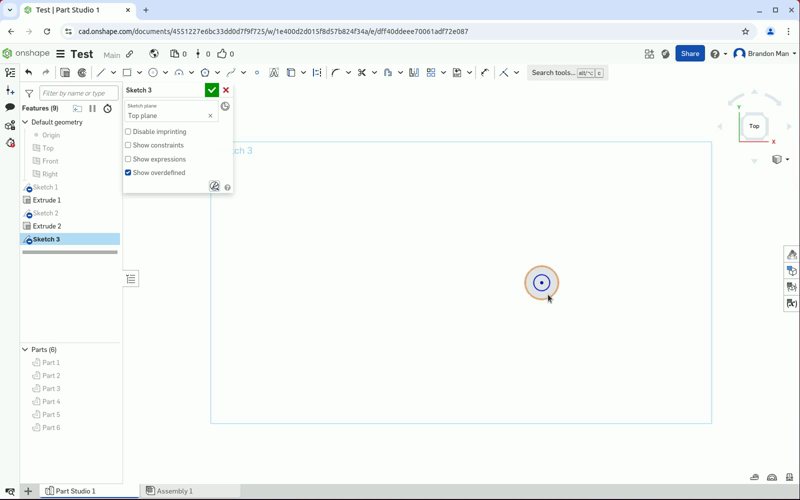
scroll(6)
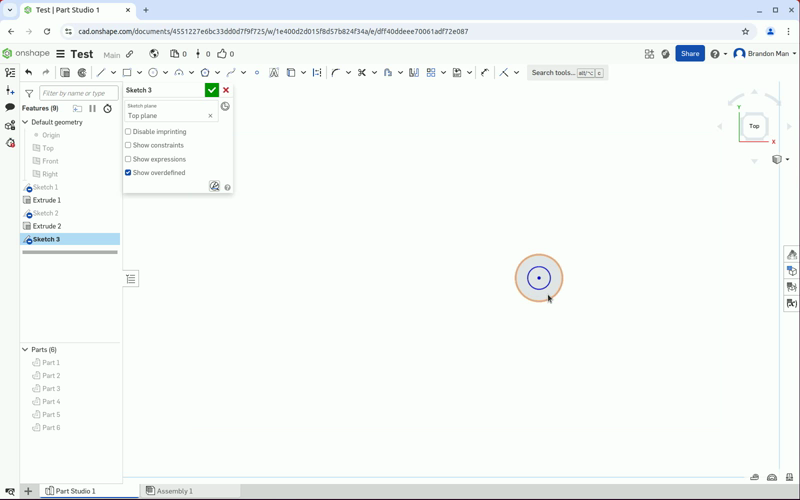
scroll(6)
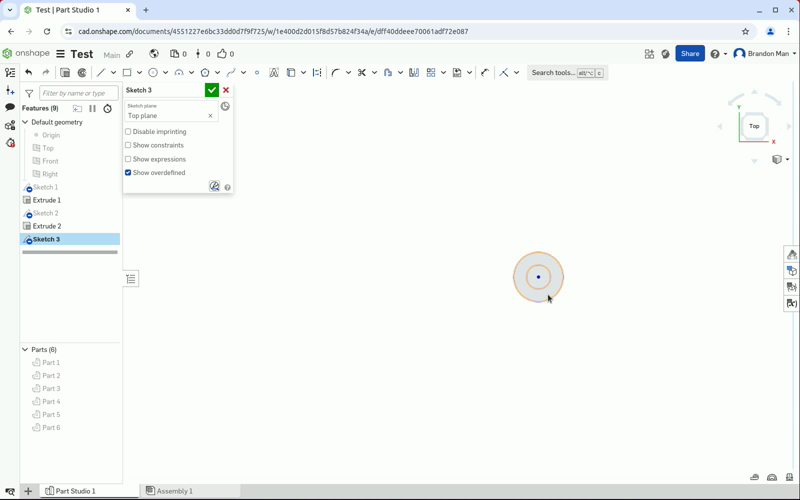
scroll(6)
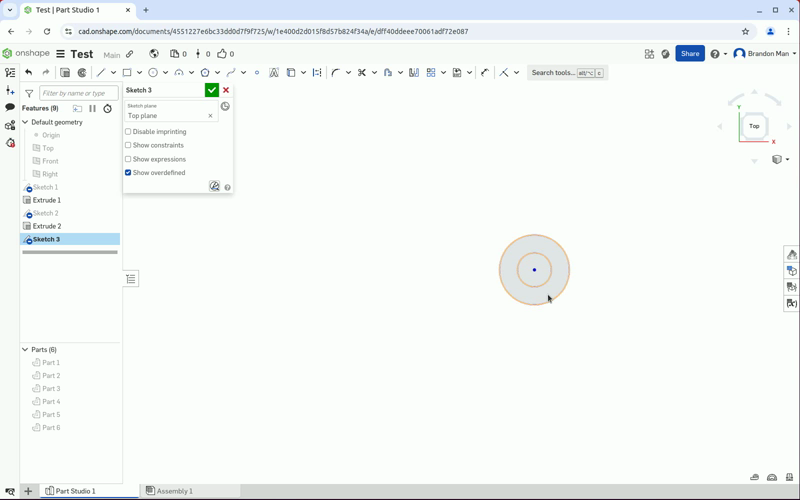
scroll(6)
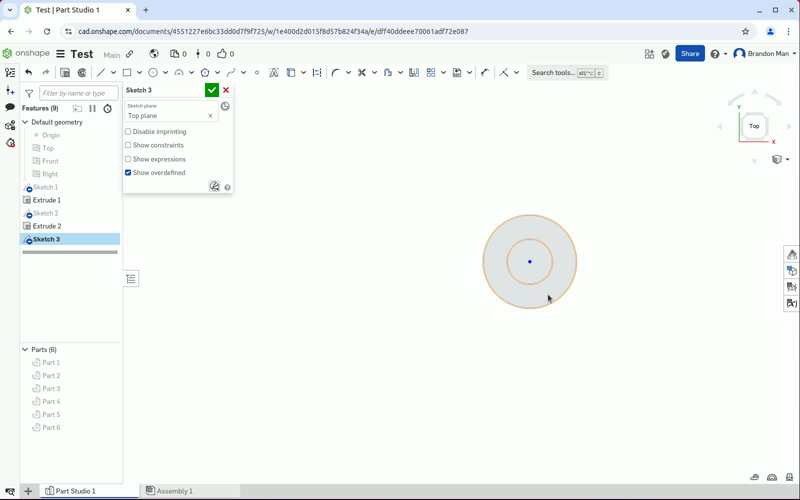
scroll(6)
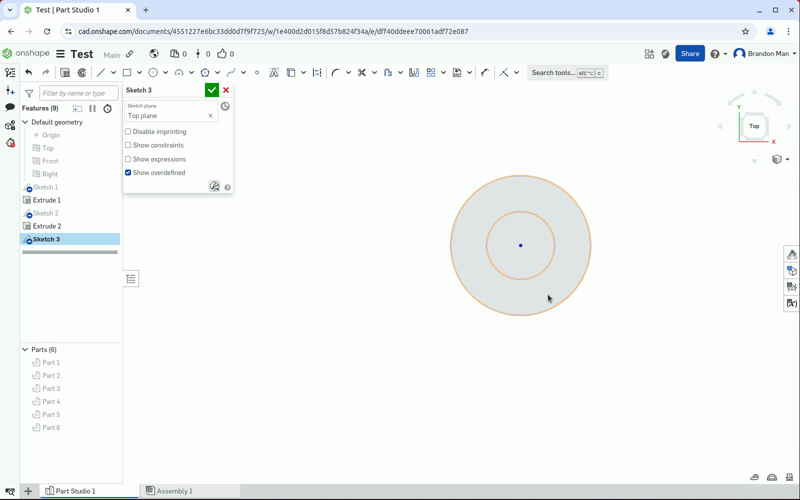
scroll(6)
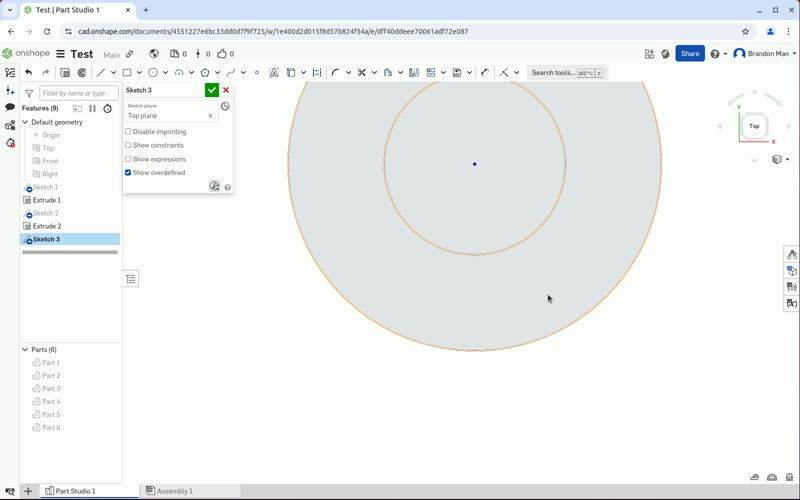
click(548, 294)
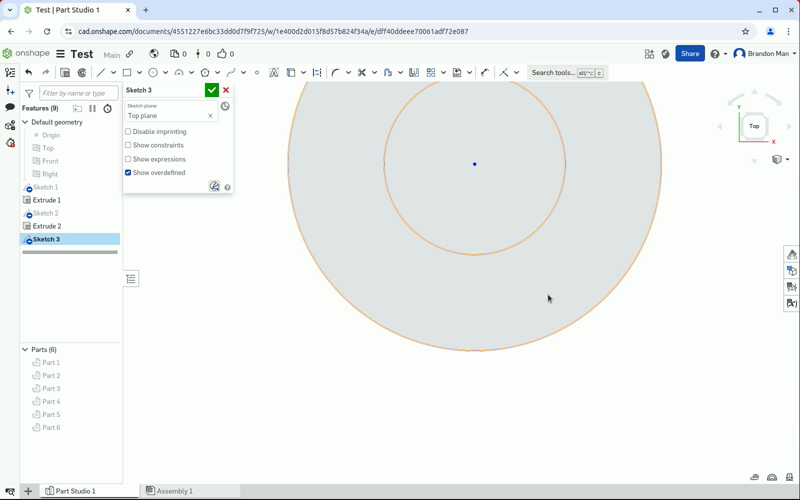
scroll(-6)
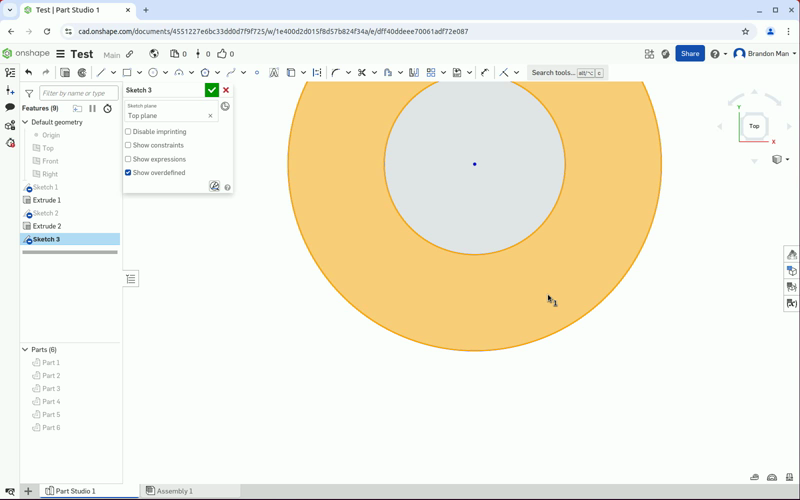
scroll(-6)
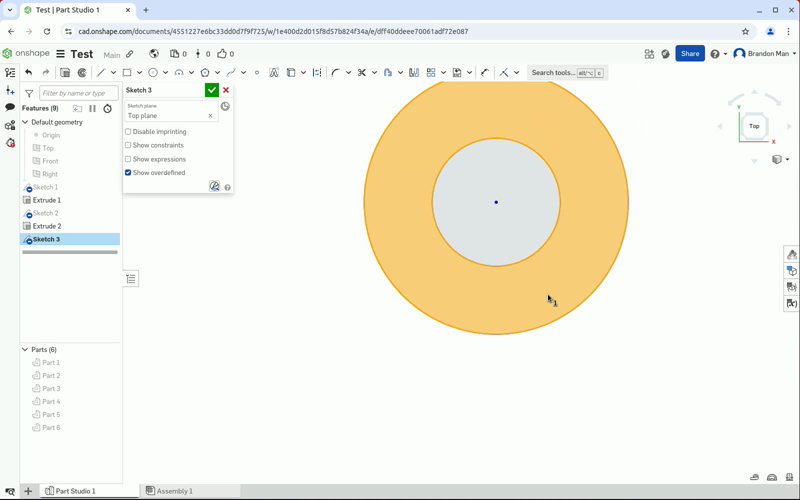
scroll(-6)
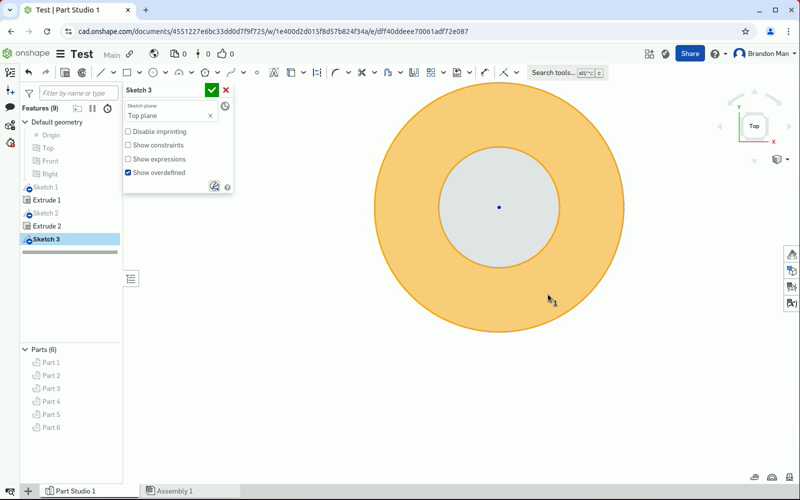
scroll(-6)
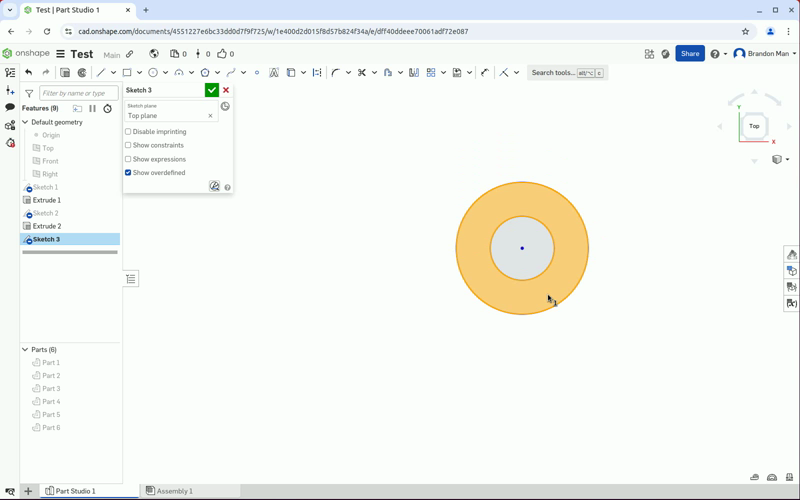
scroll(-6)
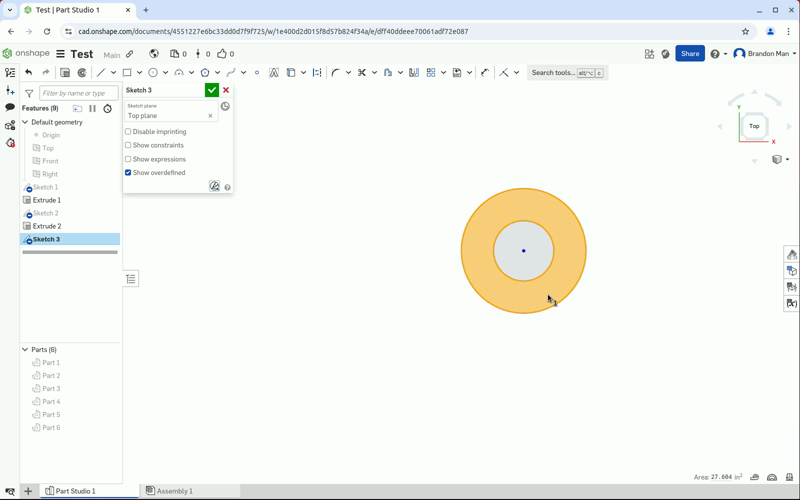
scroll(-6)
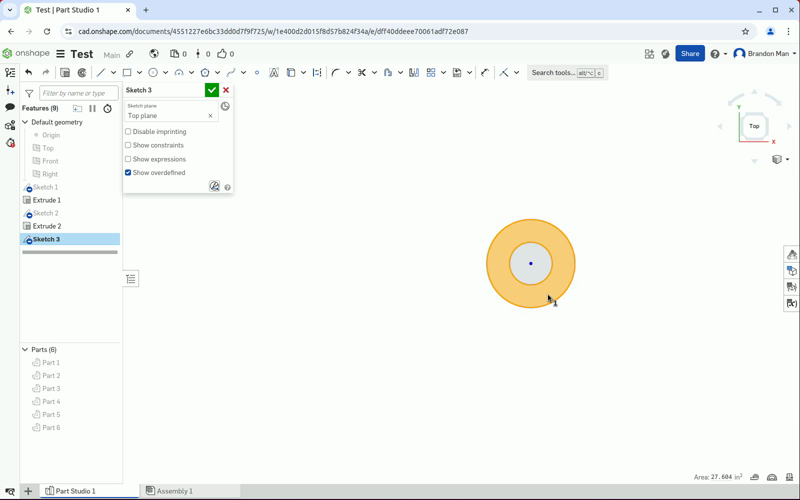
scroll(-6)
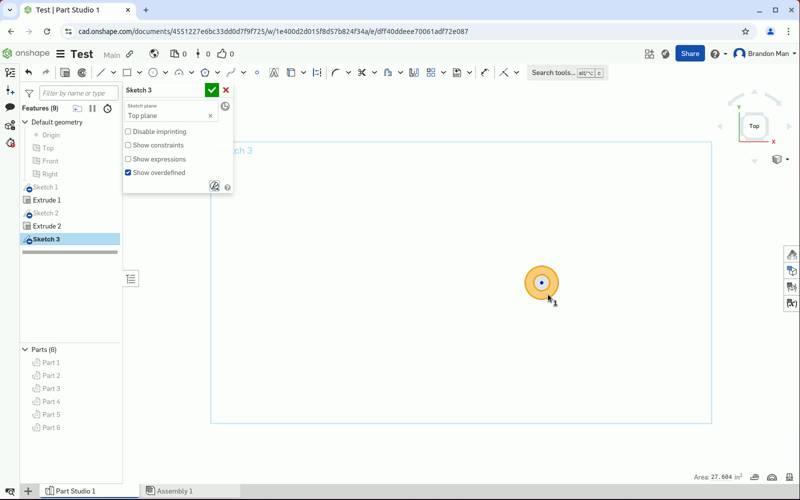
mouse_move(73, 352)
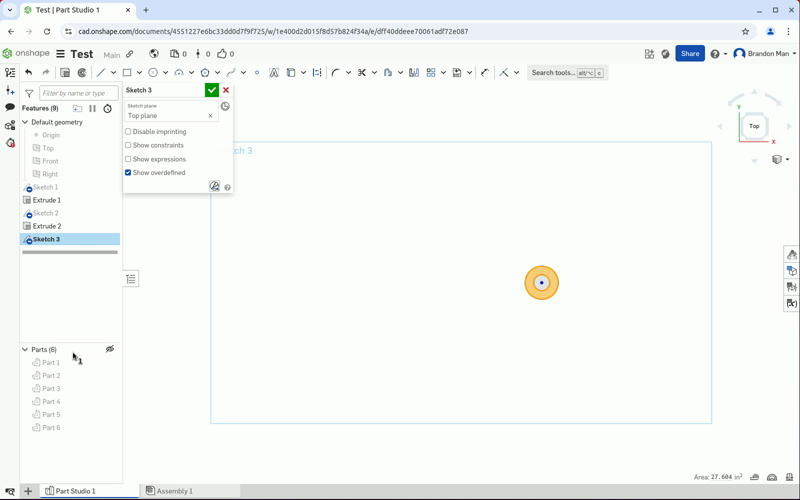
key(shift+y)
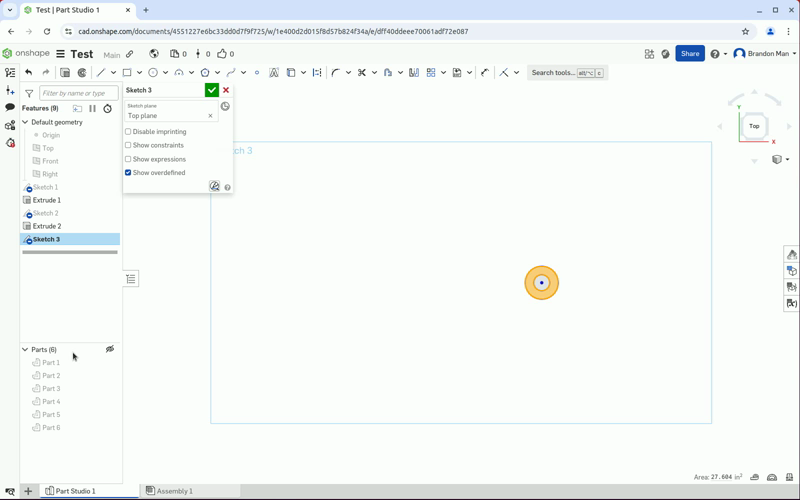
key(shift+e)
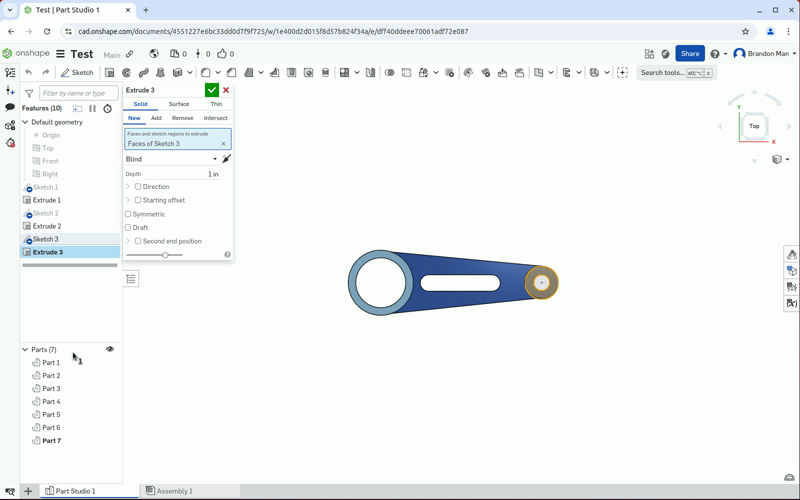
mouse_move(143, 106)
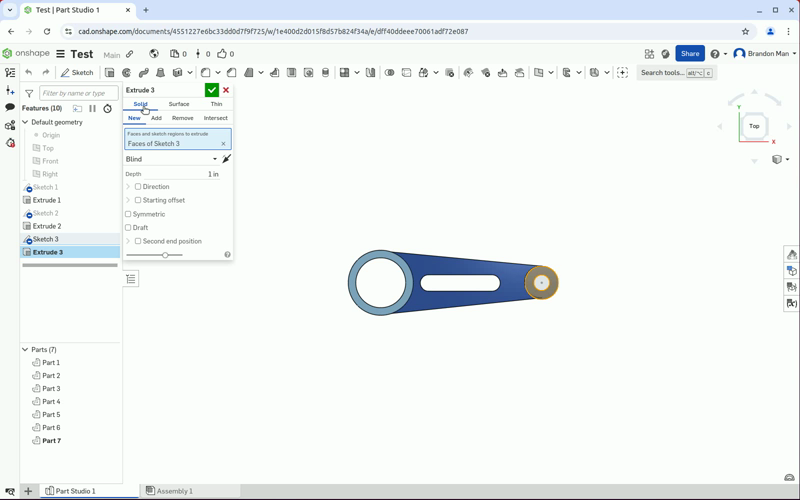
click(143, 106)
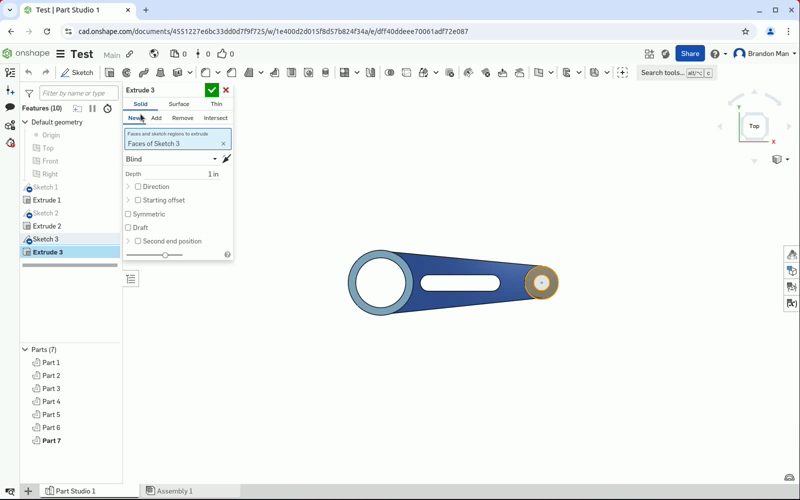
mouse_move(137, 120)
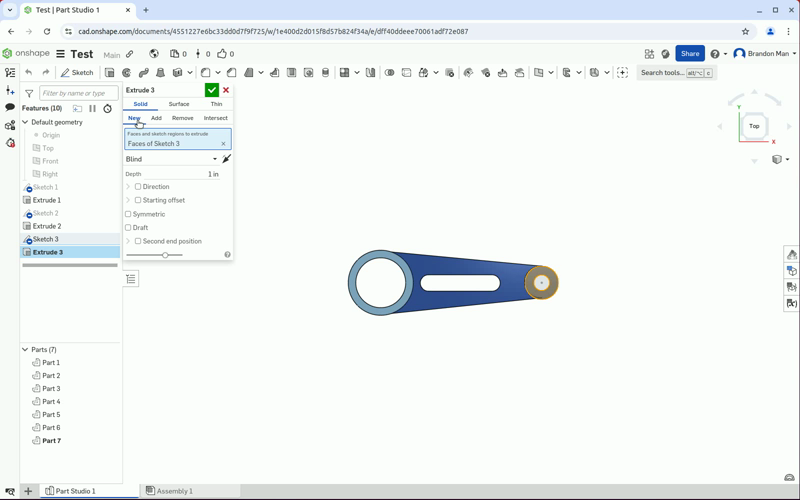
click(137, 120)
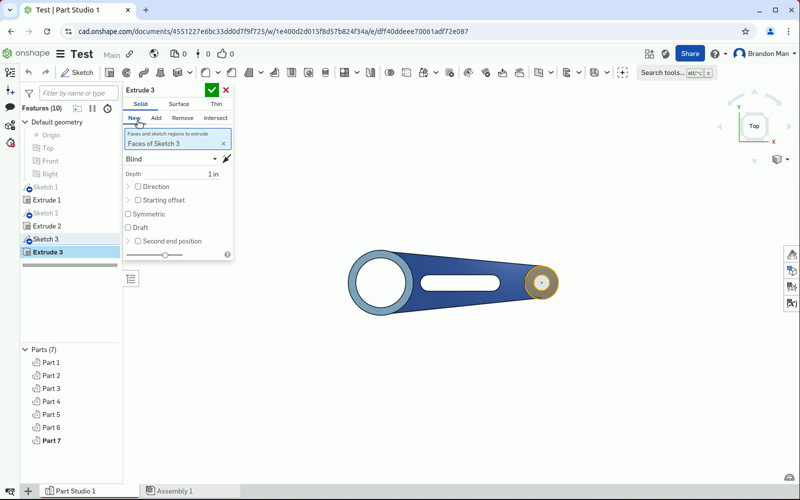
key(tab, 4)
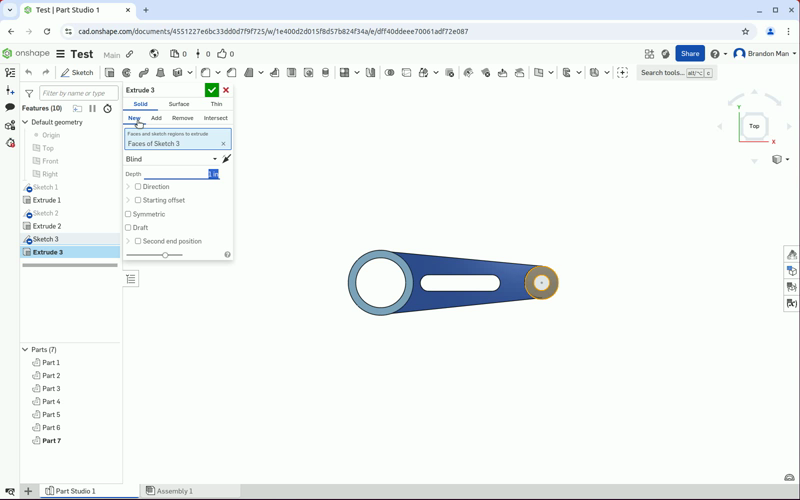
text(8.184)
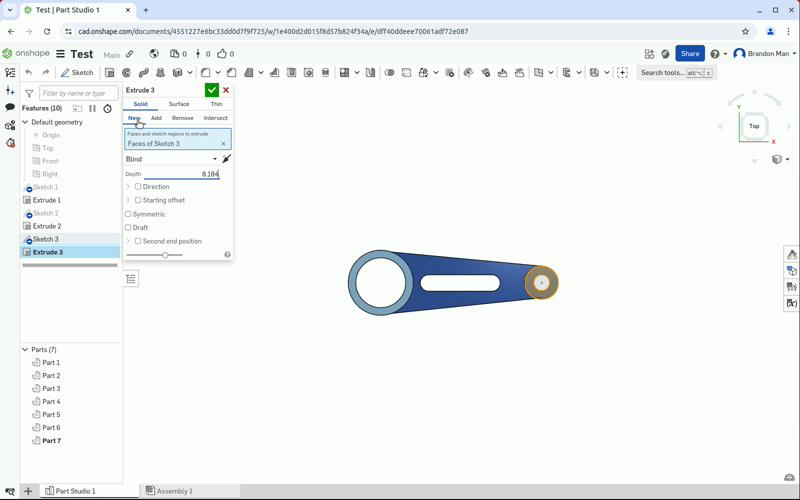
key(enter)
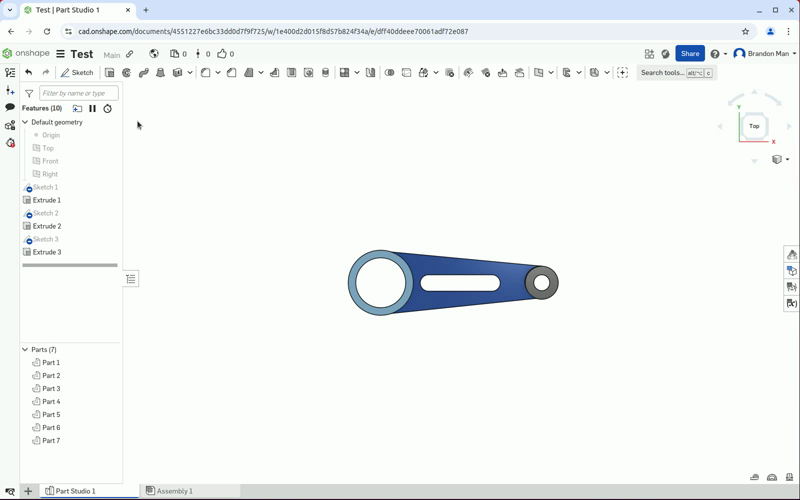
key(shift+h)
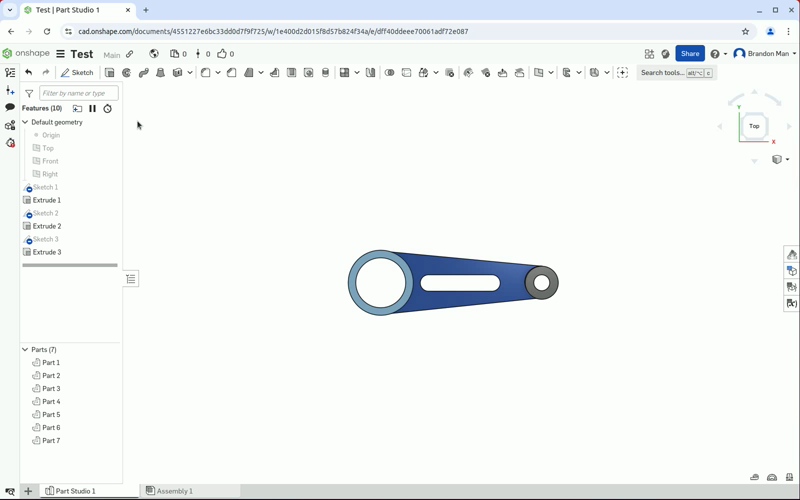
key(shift+h)
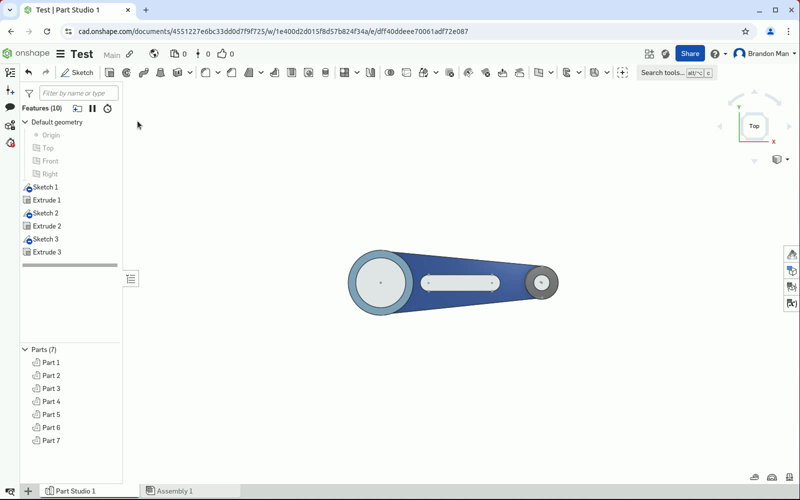
key(shift+7)
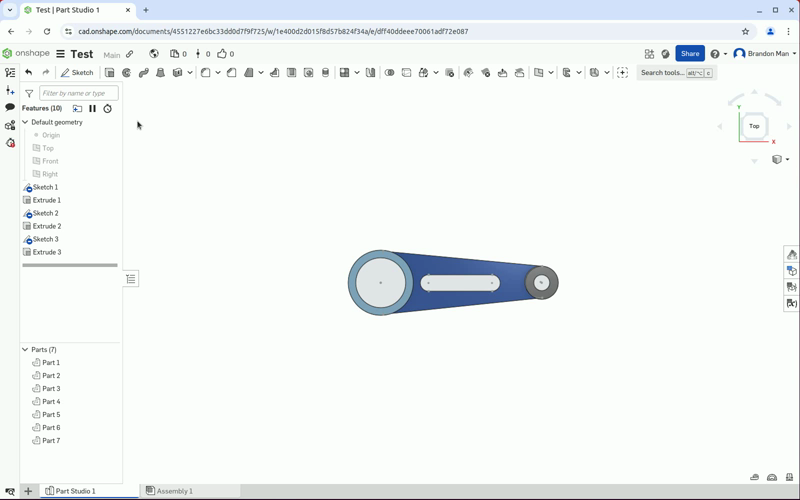
key(up, 3)
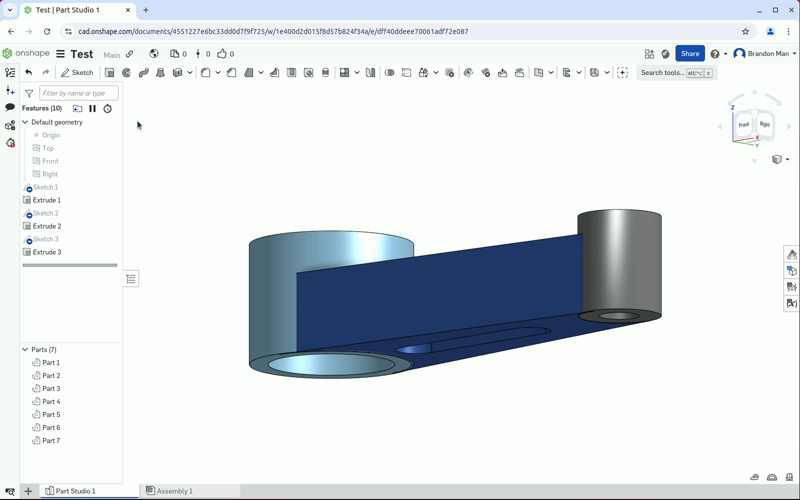
key(left, 3)
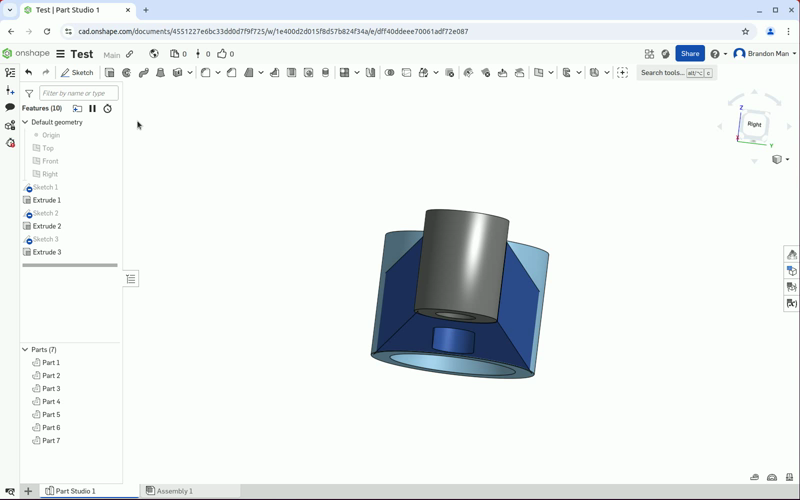
key(right, 3)
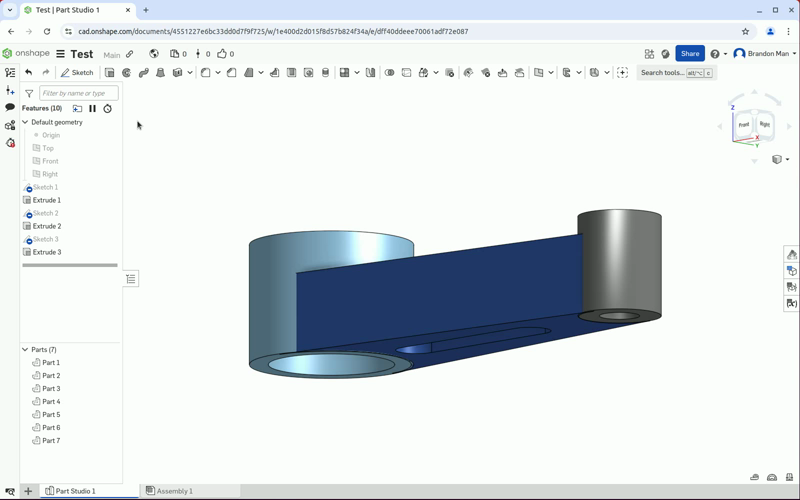
key(down, 3)
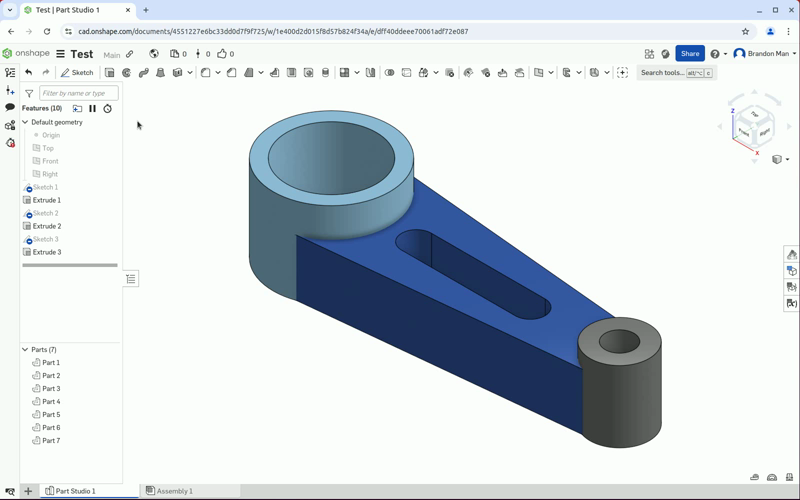
mouse_move(73, 189)
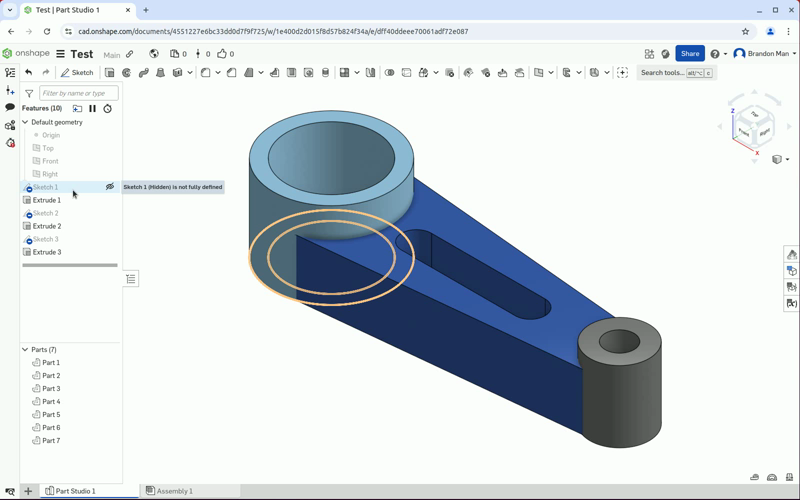
click(73, 189)